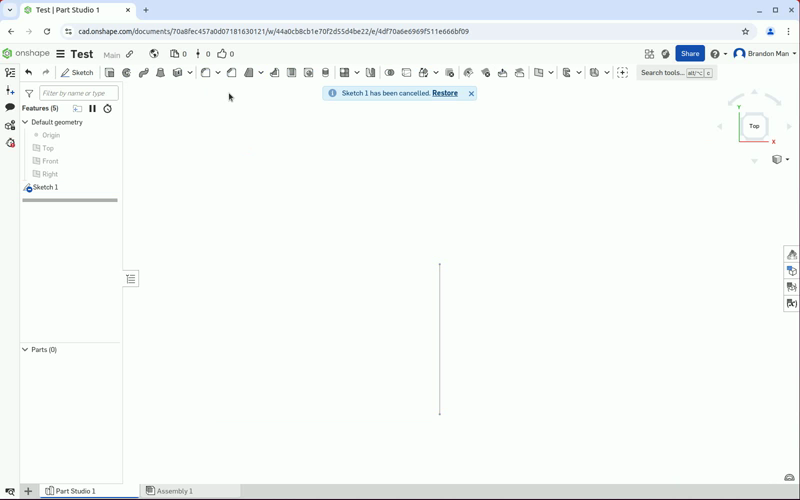
key(shift+h)
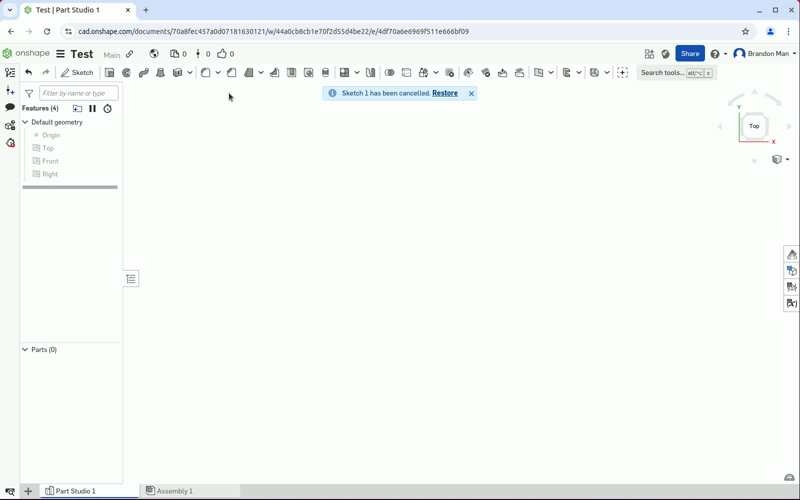
mouse_move(73, 352)
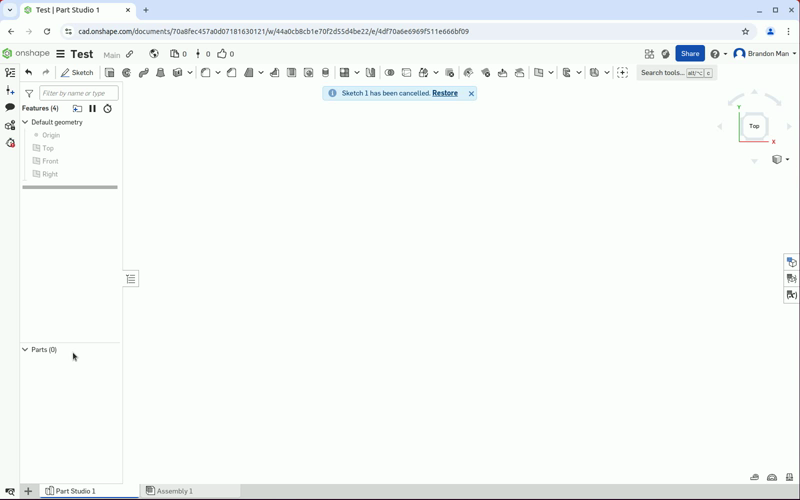
key(y)
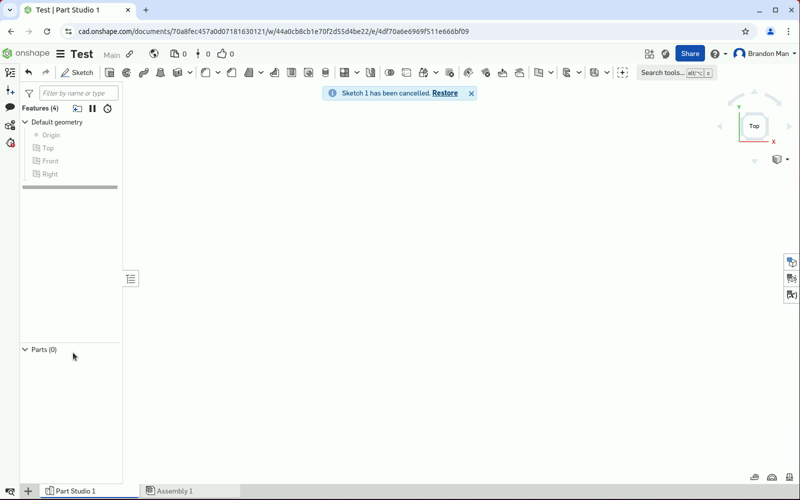
key(shift+p)
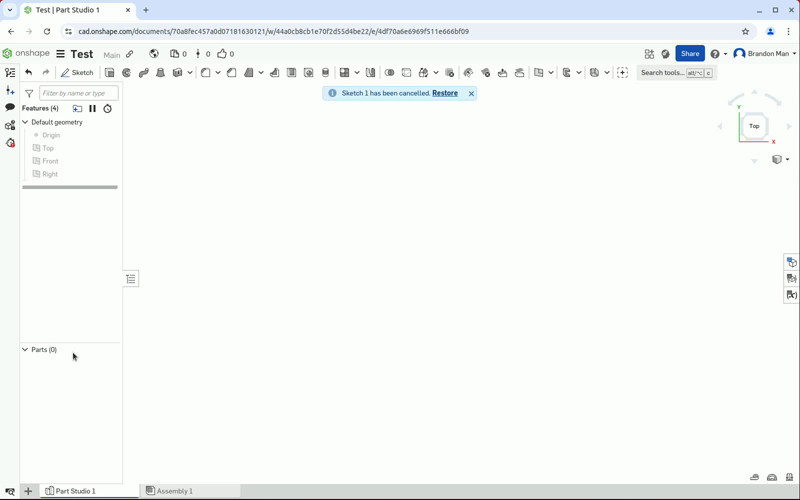
key(space)
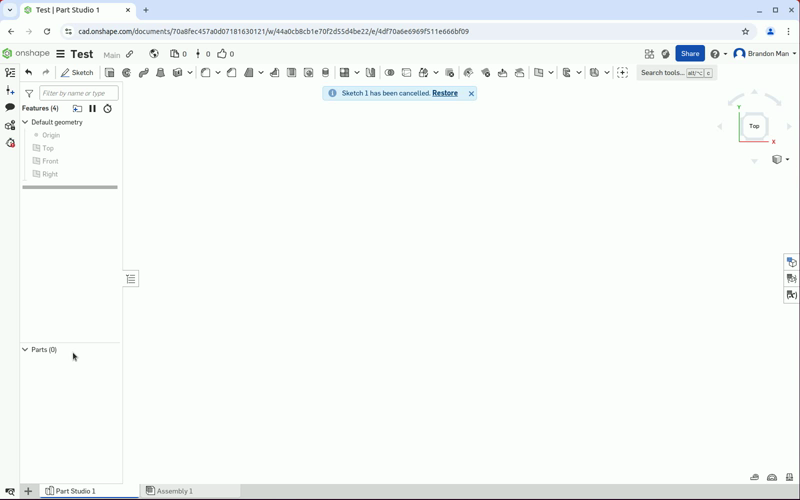
key_down(shift)
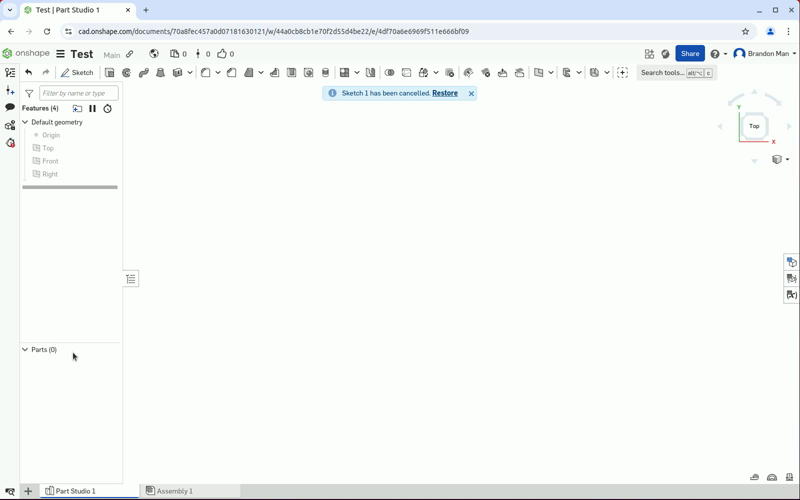
key(up)
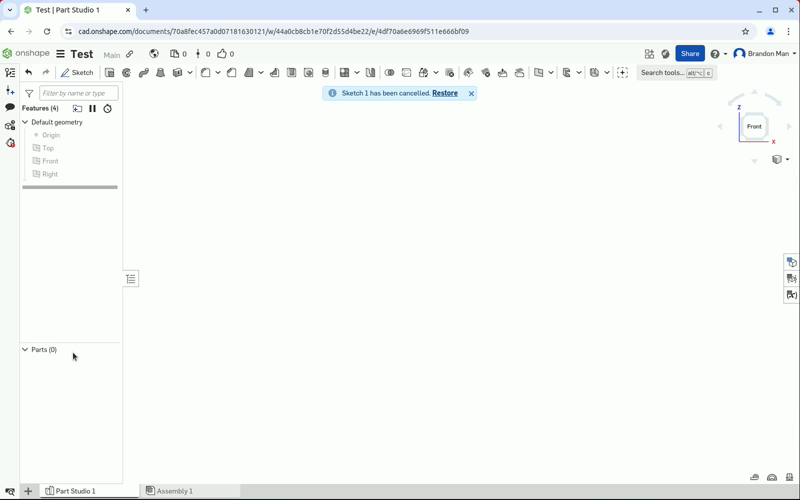
key_up(shift)
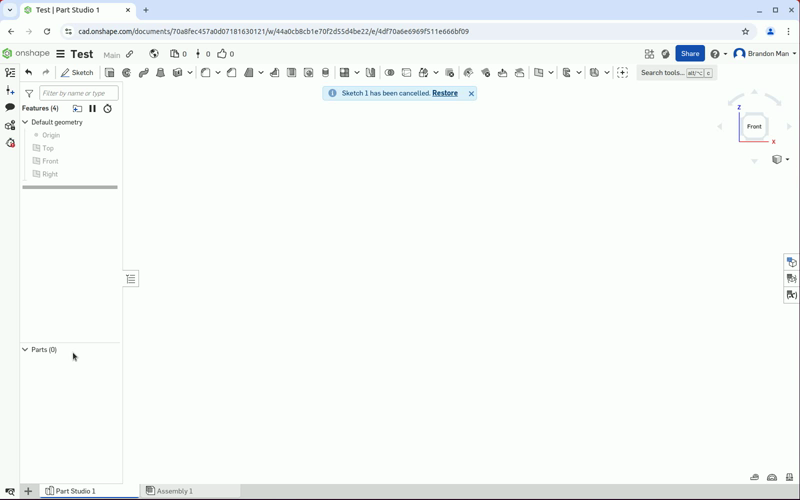
mouse_move(73, 352)
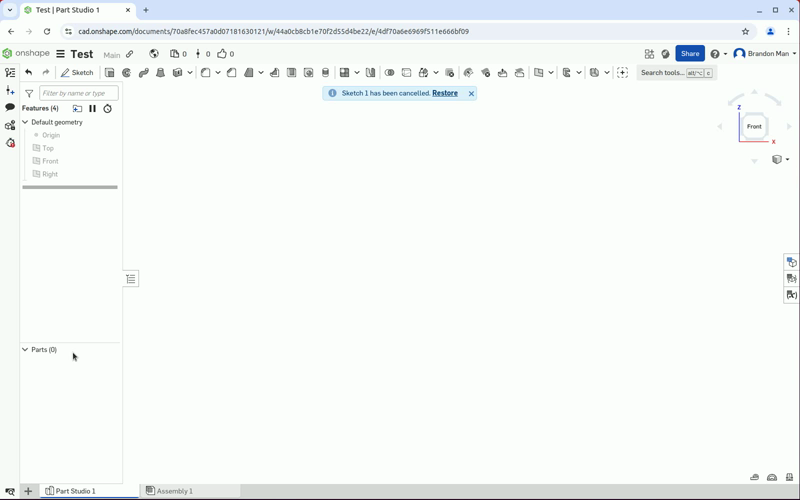
key(shift+y)
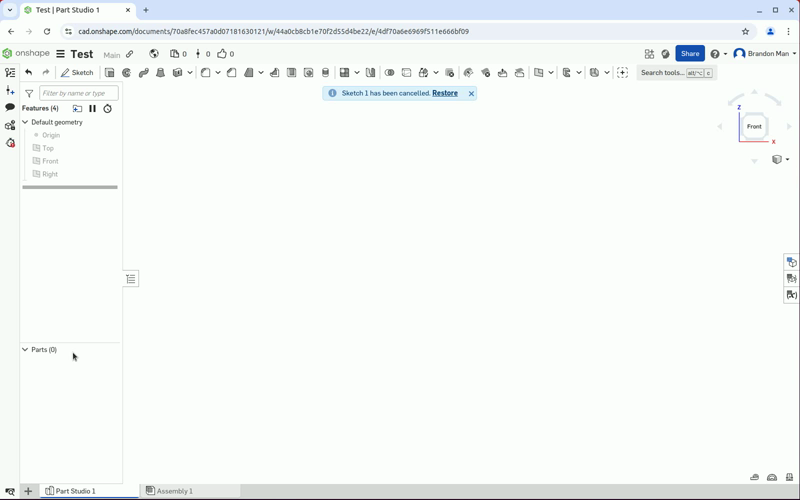
key(shift+s)
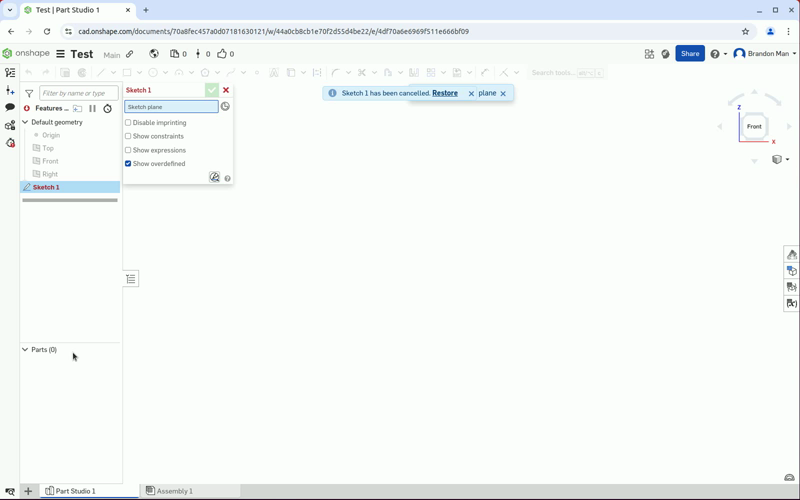
mouse_move(73, 163)
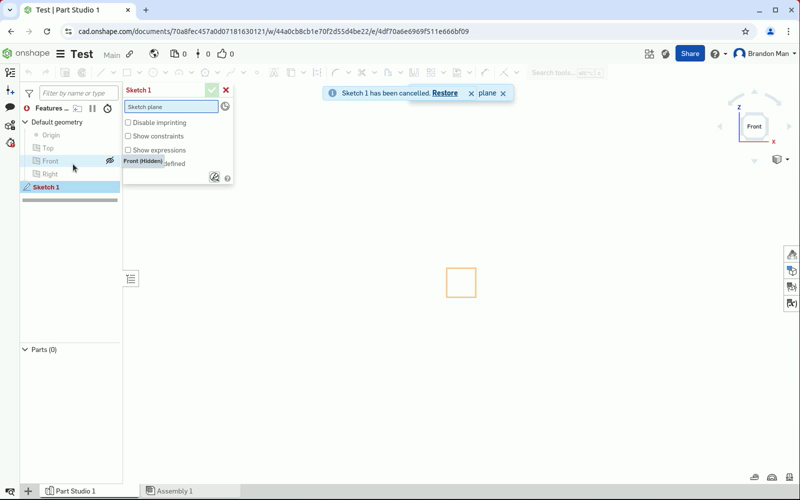
click(73, 163)
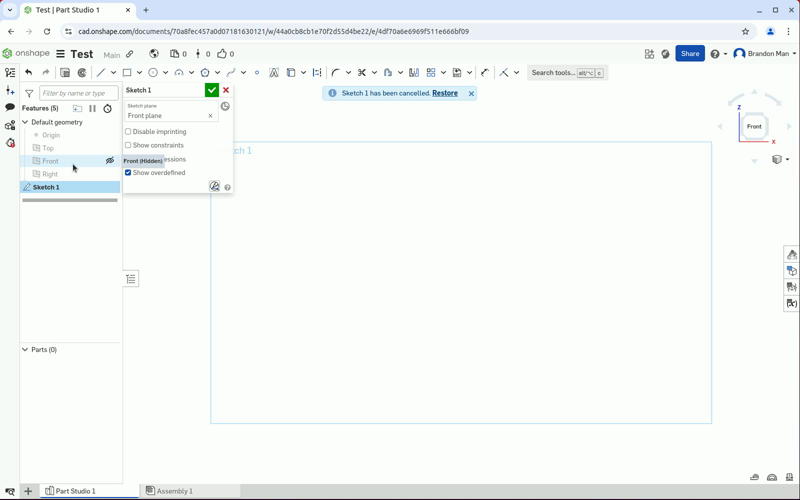
mouse_move(73, 352)
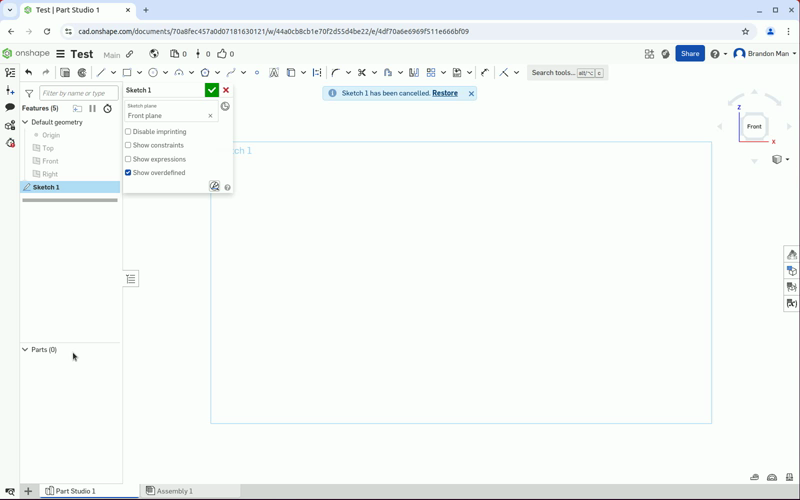
key(y)
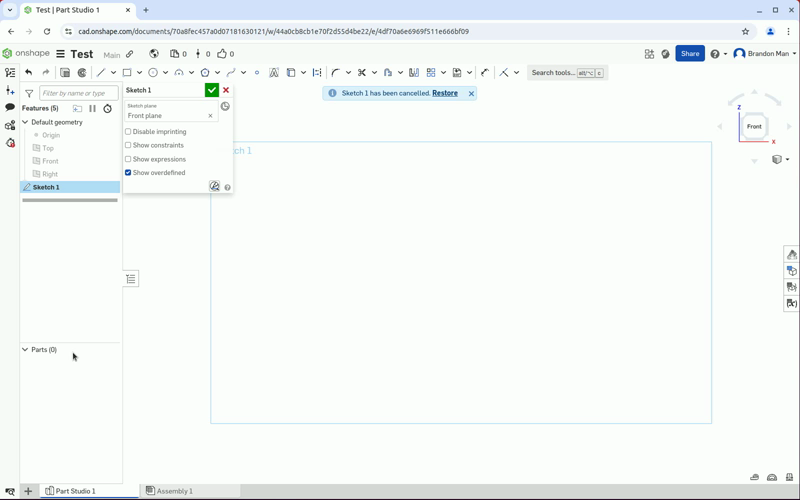
key(l)
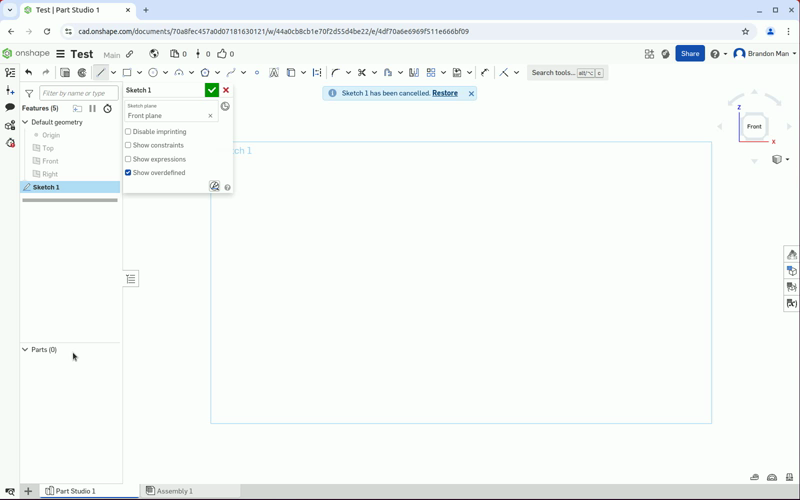
key_down(shift)
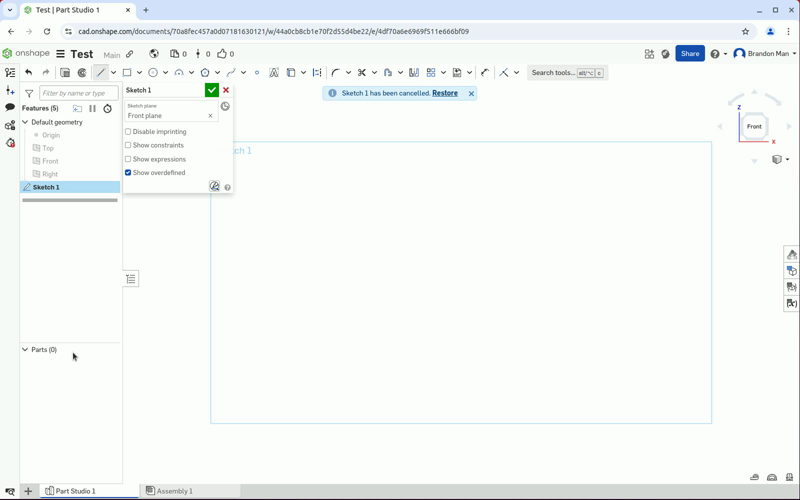
mouse_move(460, 339)
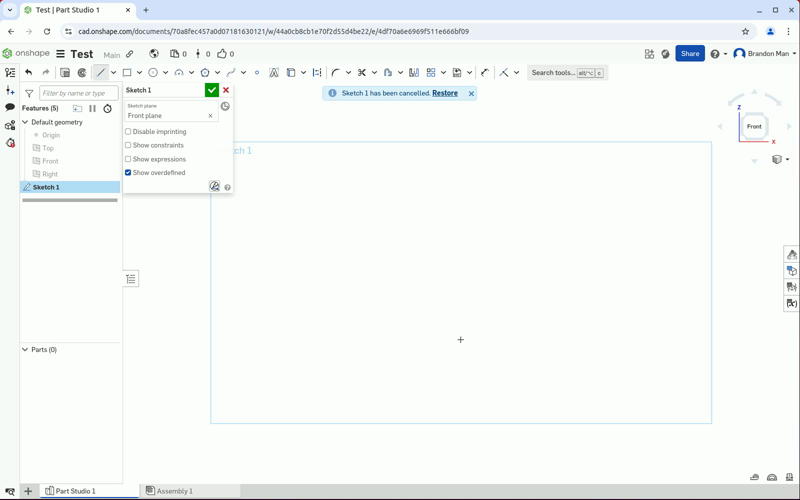
click(460, 339)
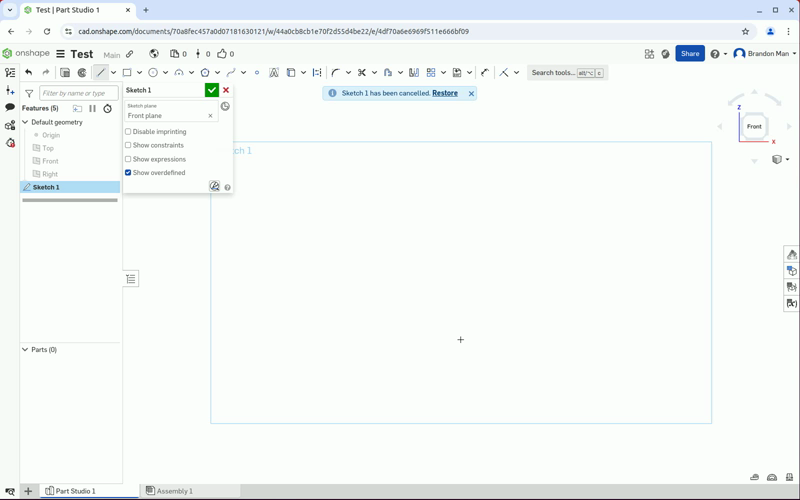
key_up(shift)
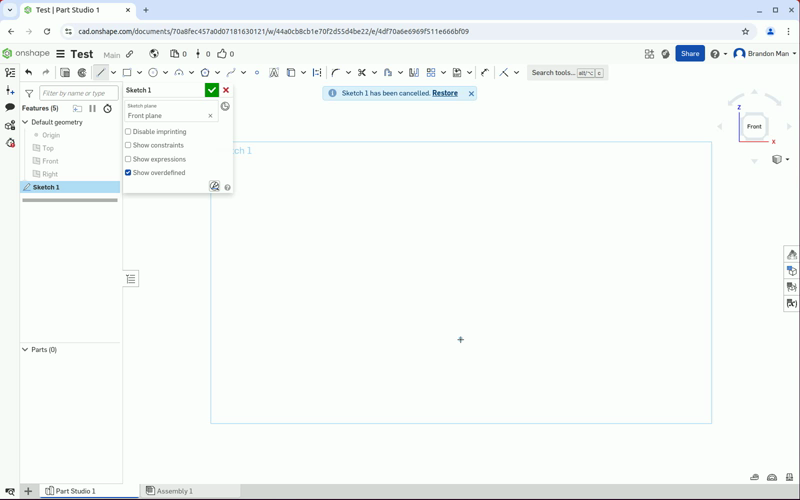
key_down(shift)
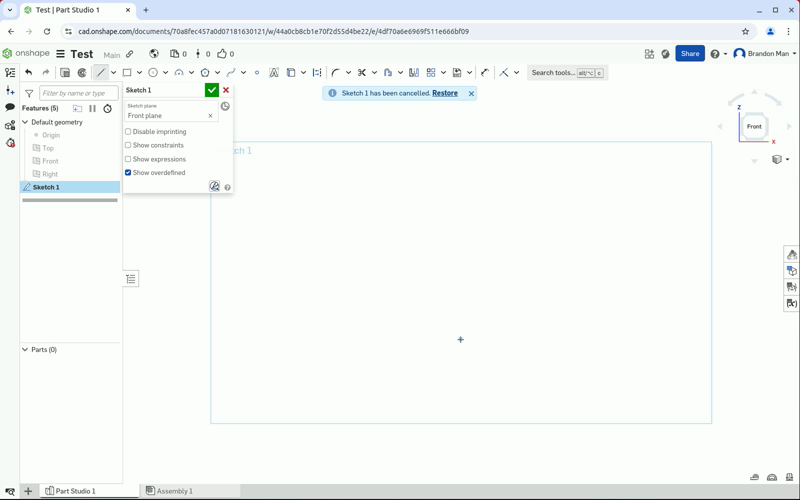
mouse_move(573, 339)
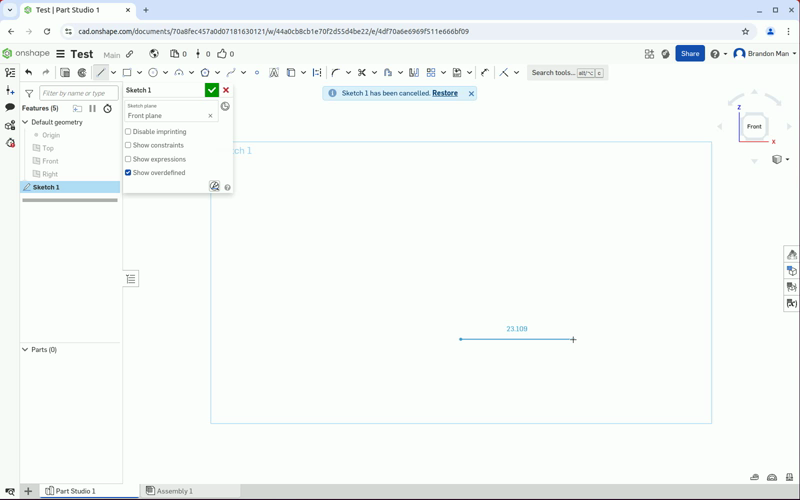
click(573, 339)
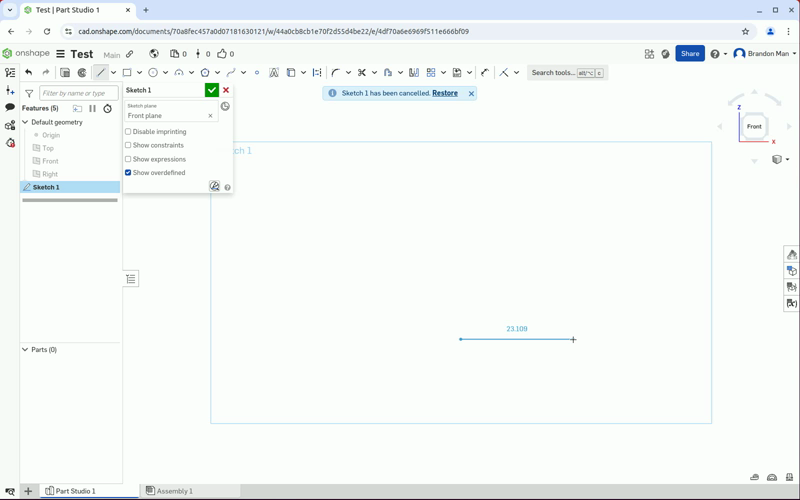
key_up(shift)
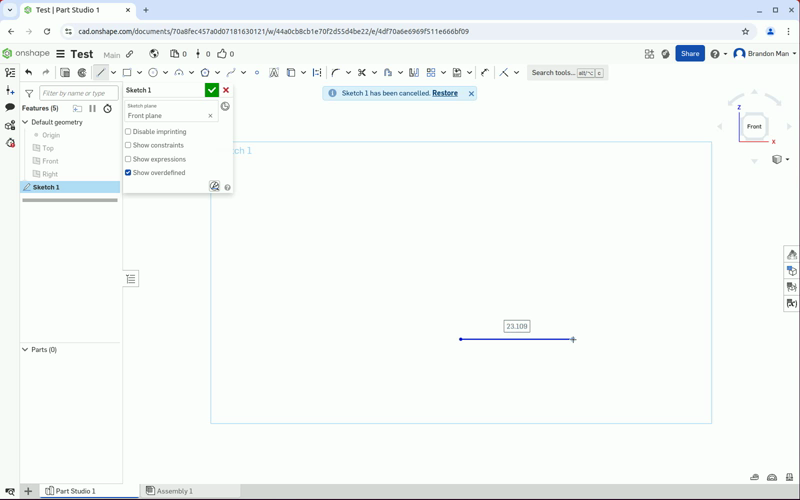
key_down(shift)
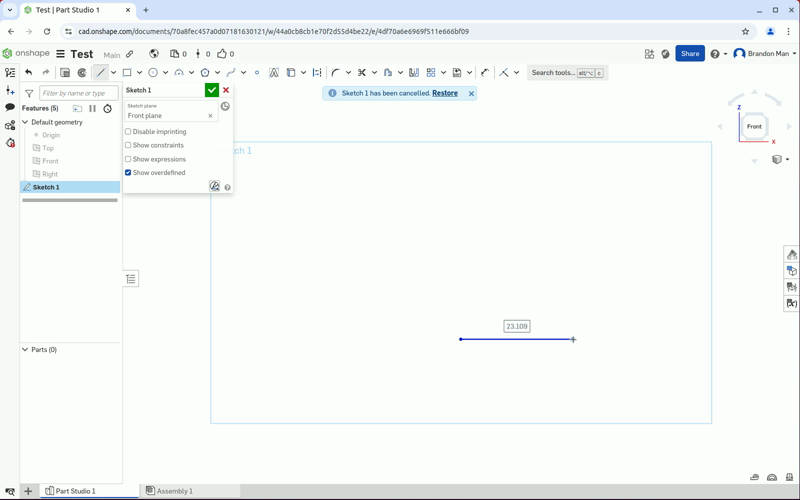
mouse_move(589, 339)
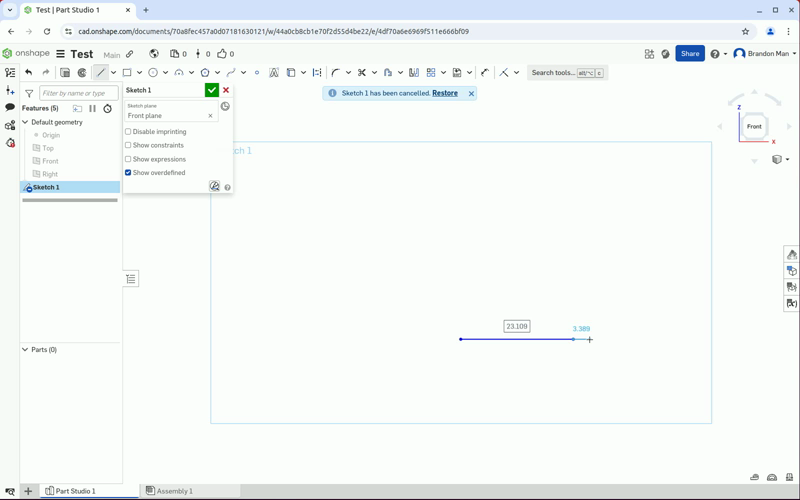
mouse_move(573, 282)
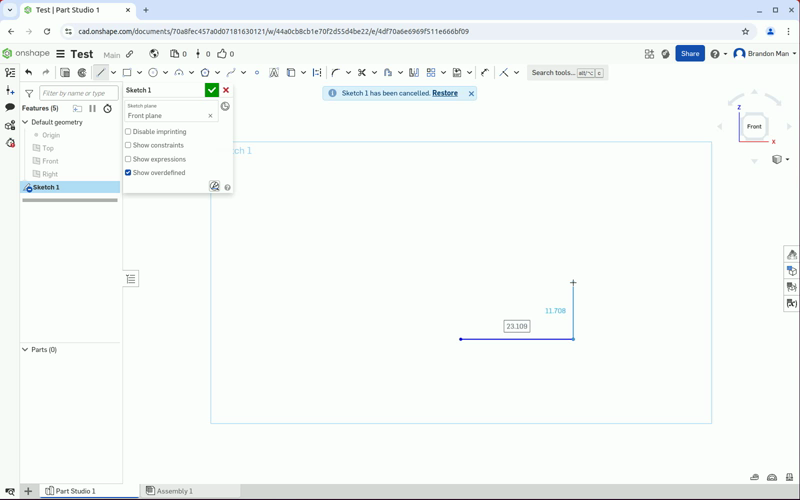
click(573, 282)
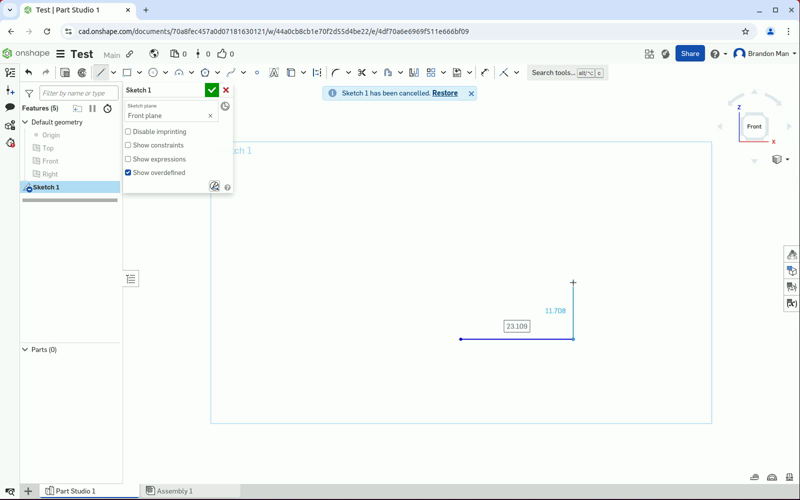
key_up(shift)
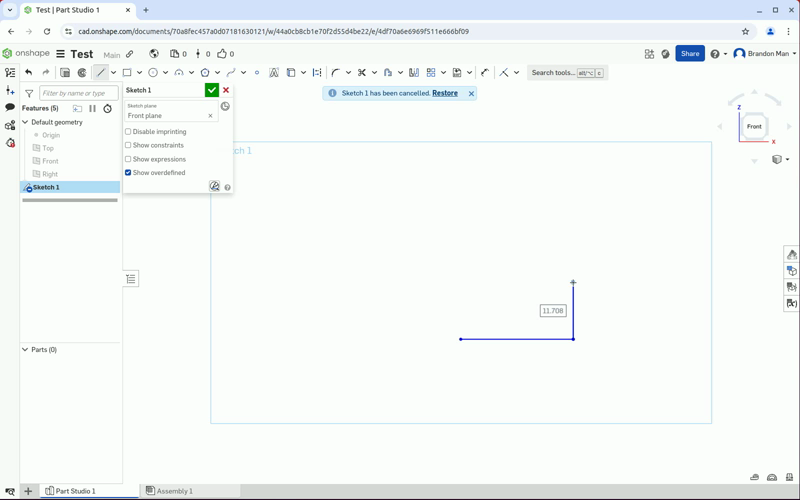
key_down(shift)
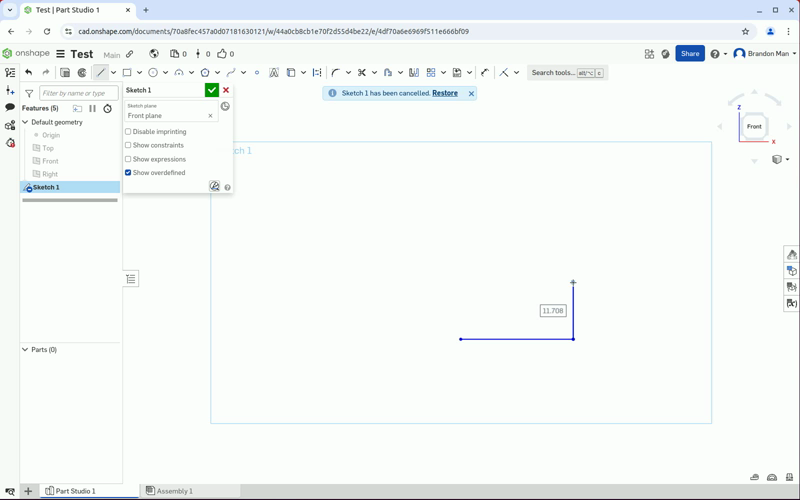
mouse_move(460, 282)
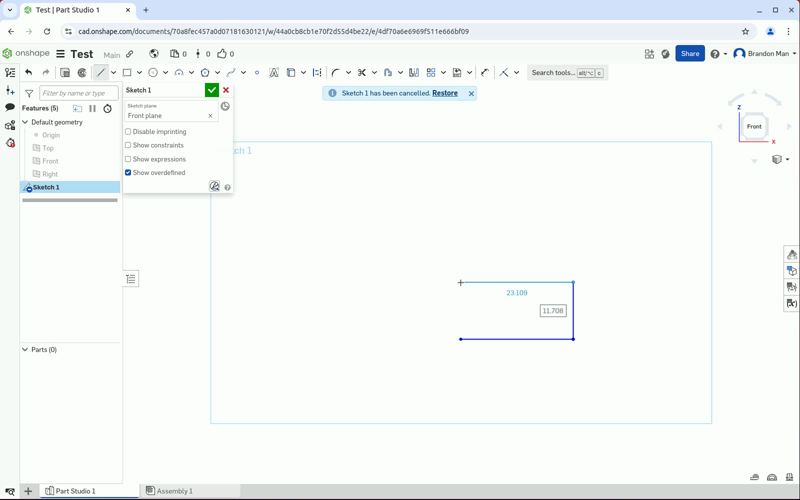
click(460, 282)
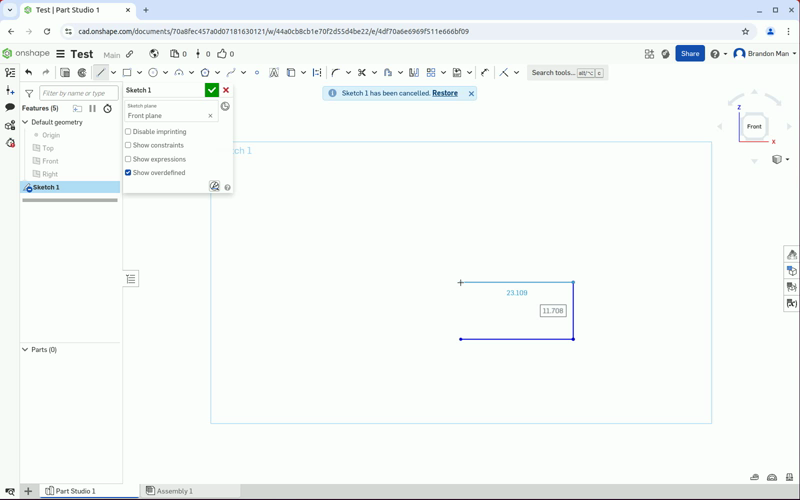
key_up(shift)
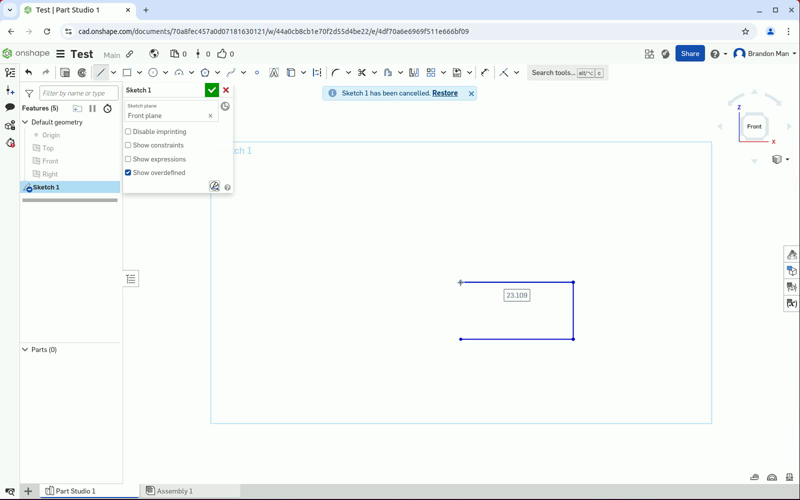
mouse_move(490, 282)
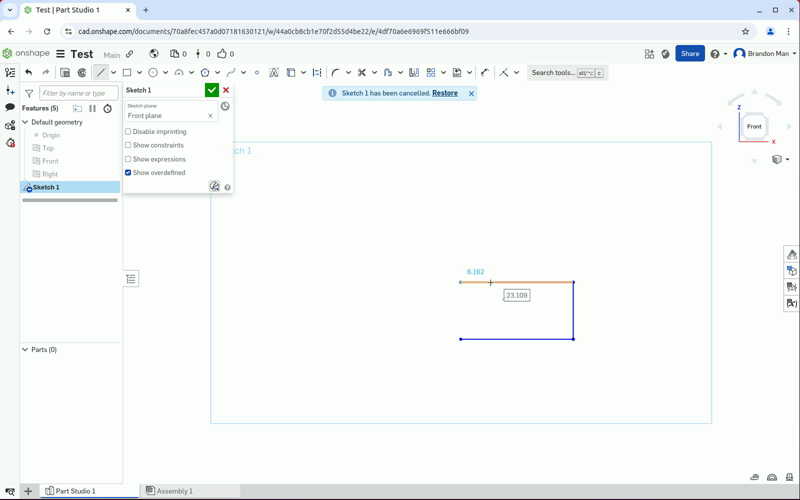
key_down(shift)
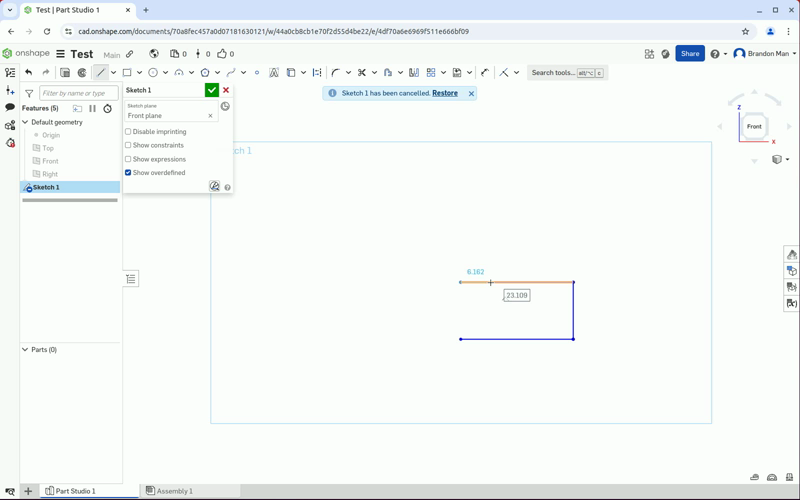
mouse_move(460, 339)
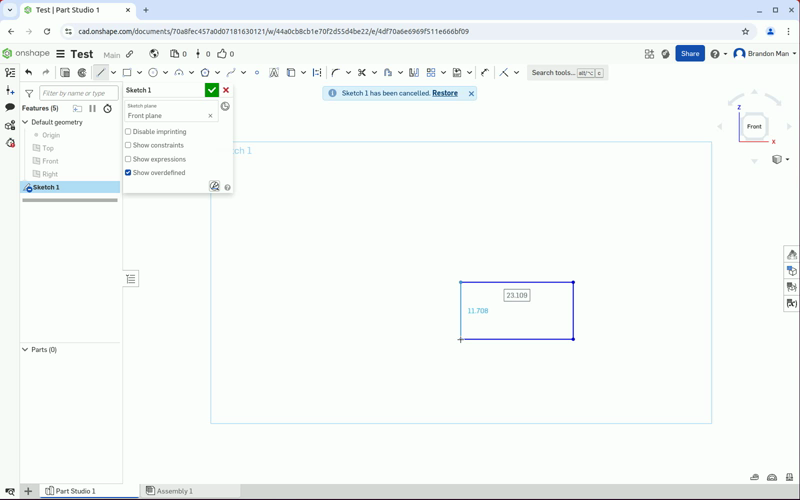
key_up(shift)
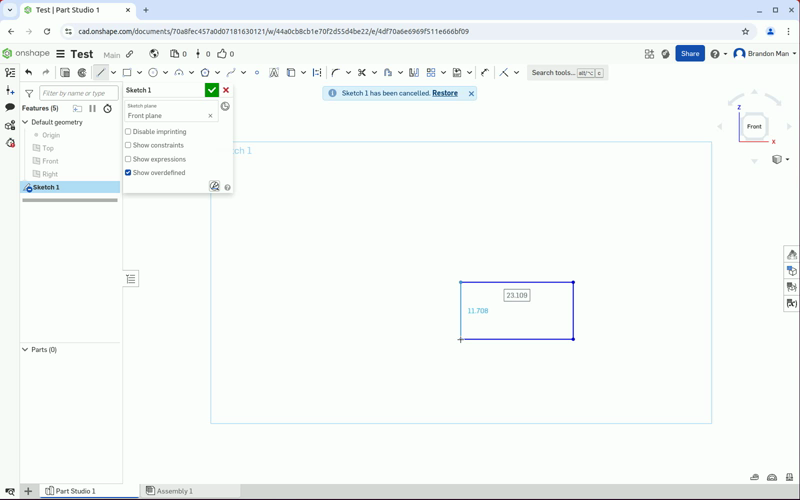
click(460, 339)
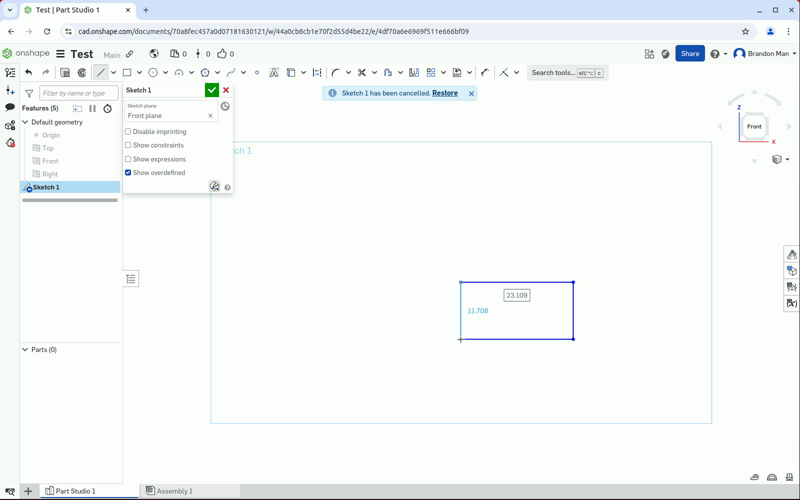
key(esc)
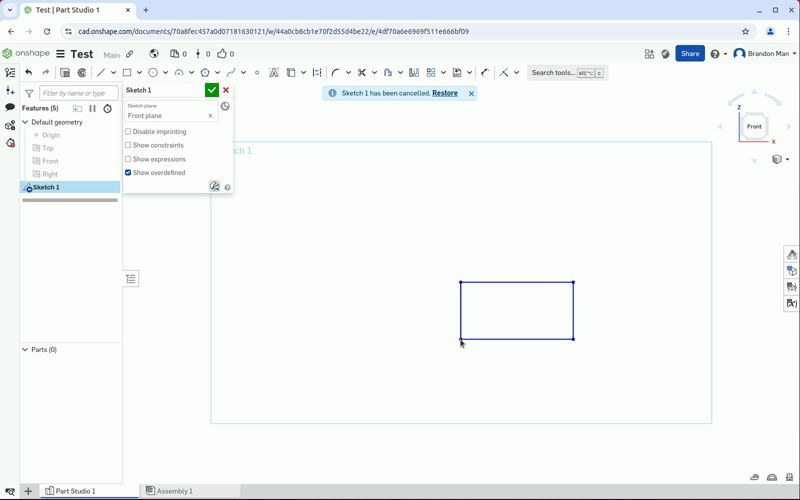
key(l)
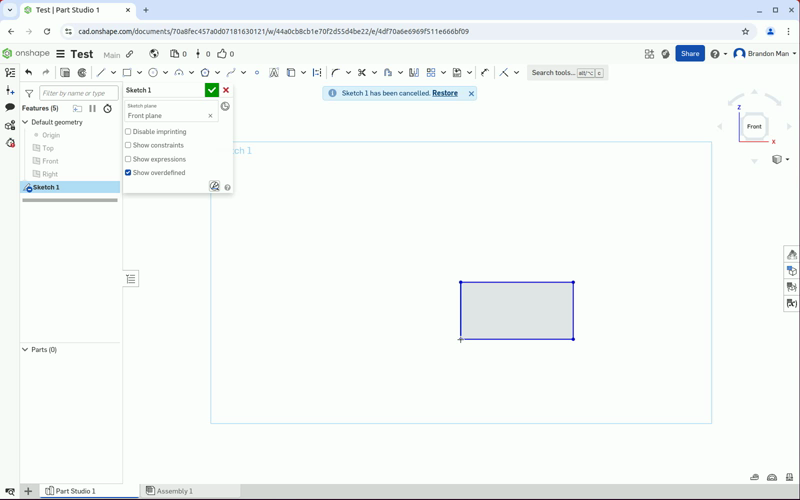
key_down(shift)
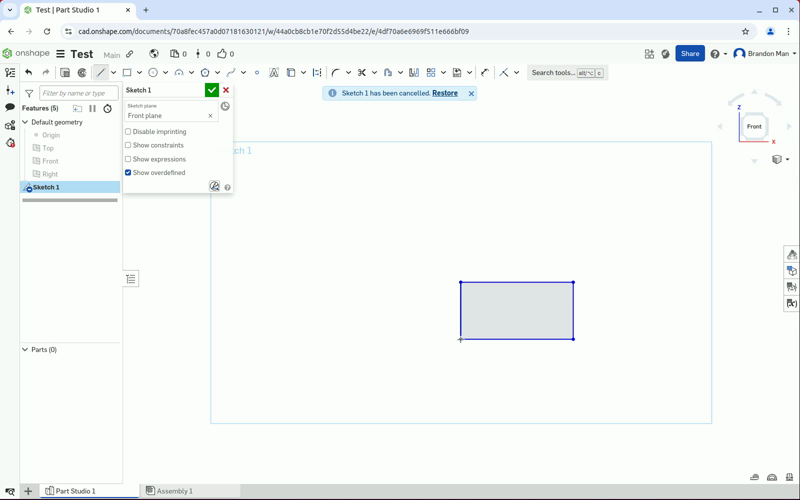
mouse_move(464, 335)
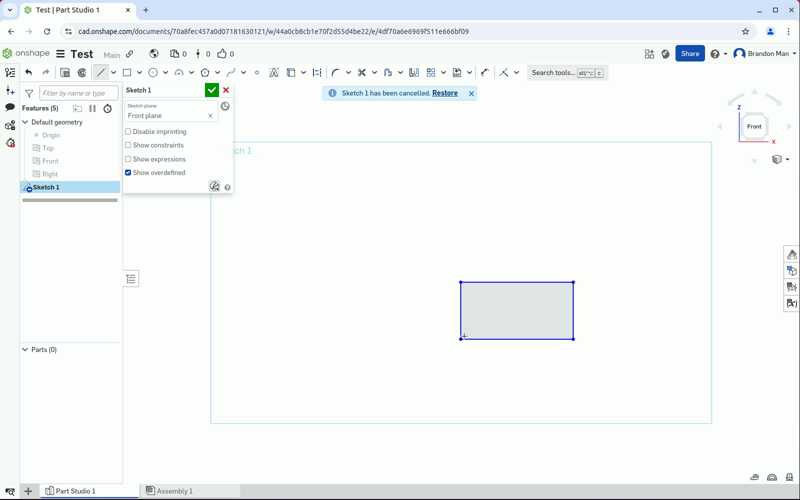
click(464, 335)
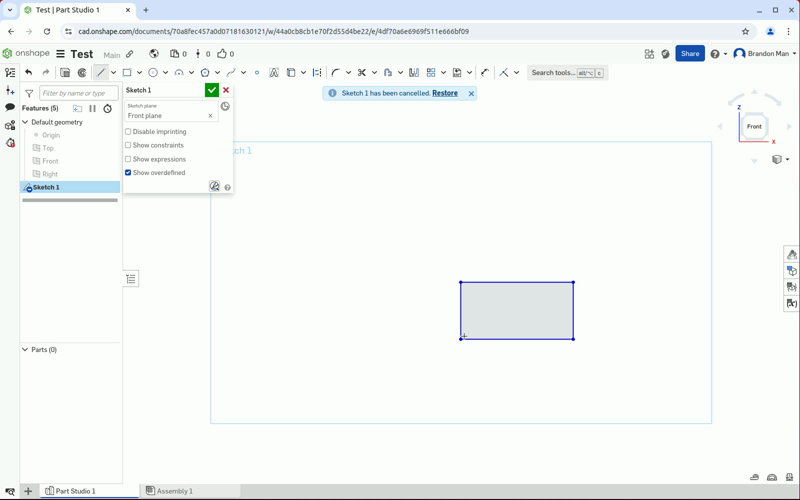
key_up(shift)
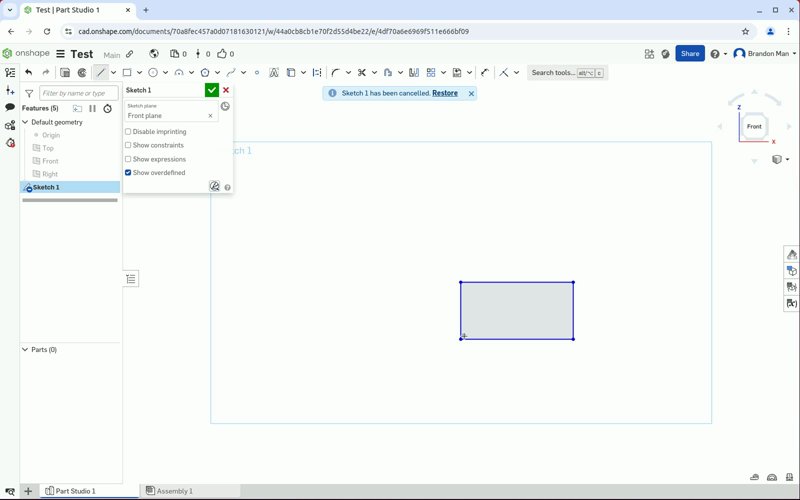
key_down(shift)
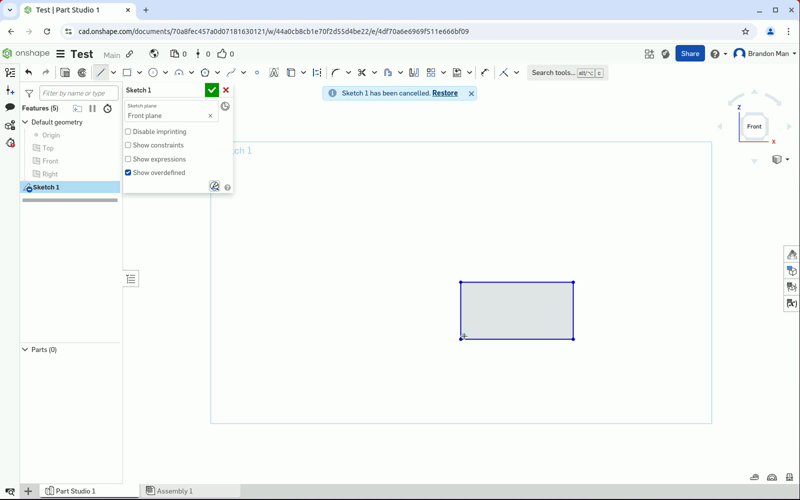
mouse_move(569, 335)
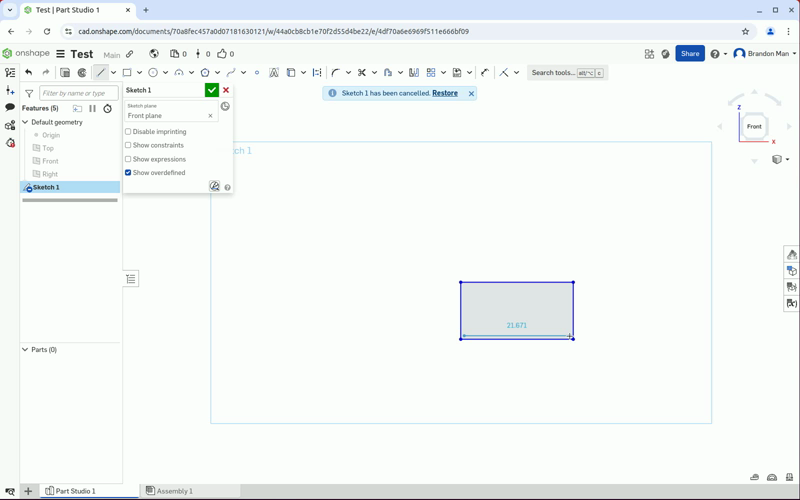
click(569, 335)
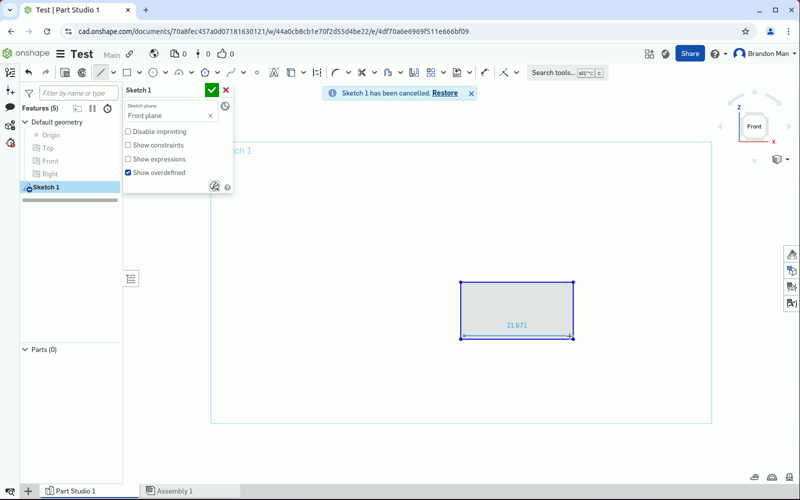
key_up(shift)
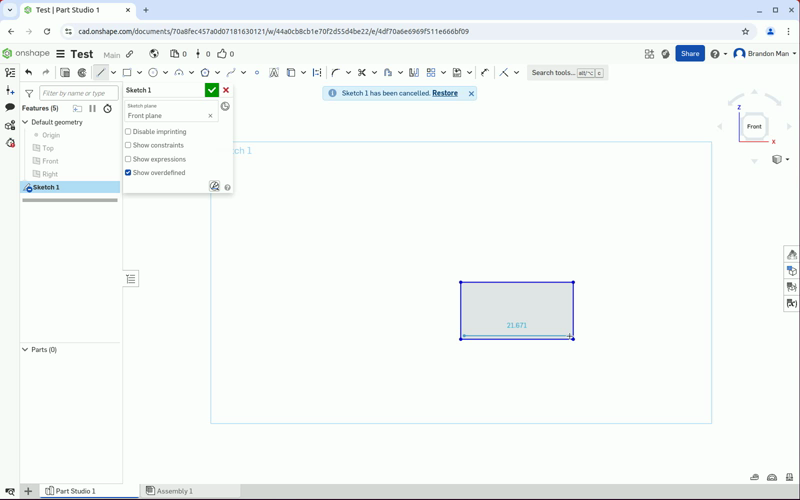
key_down(shift)
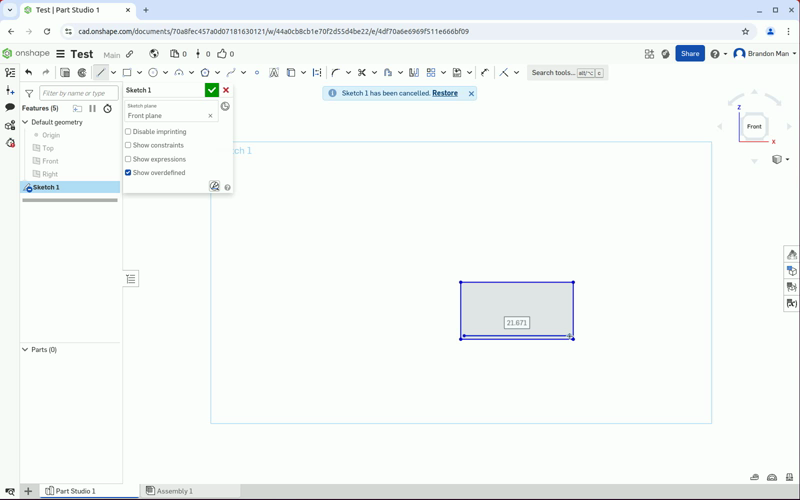
mouse_move(589, 335)
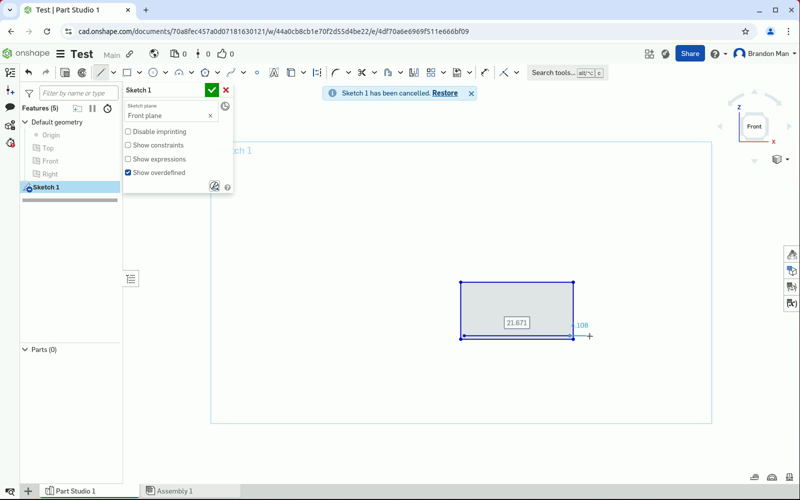
mouse_move(569, 287)
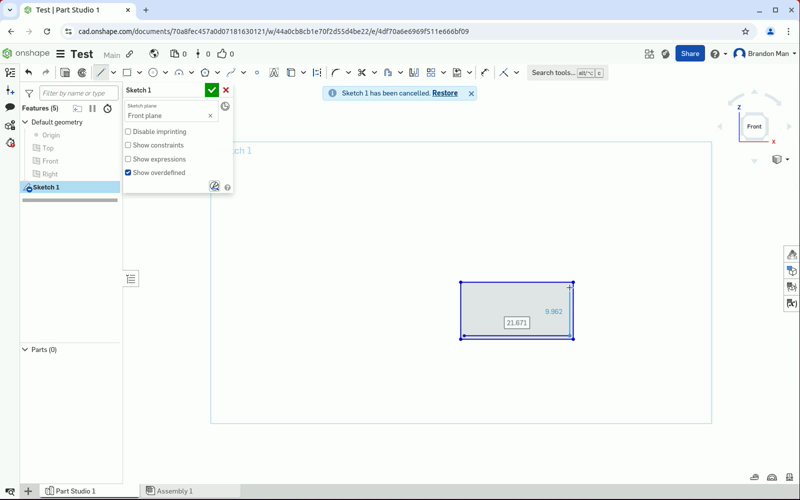
click(569, 287)
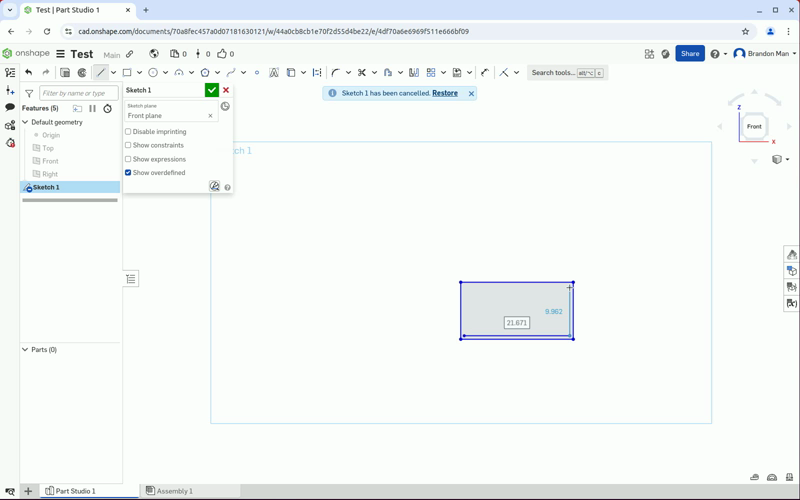
key_up(shift)
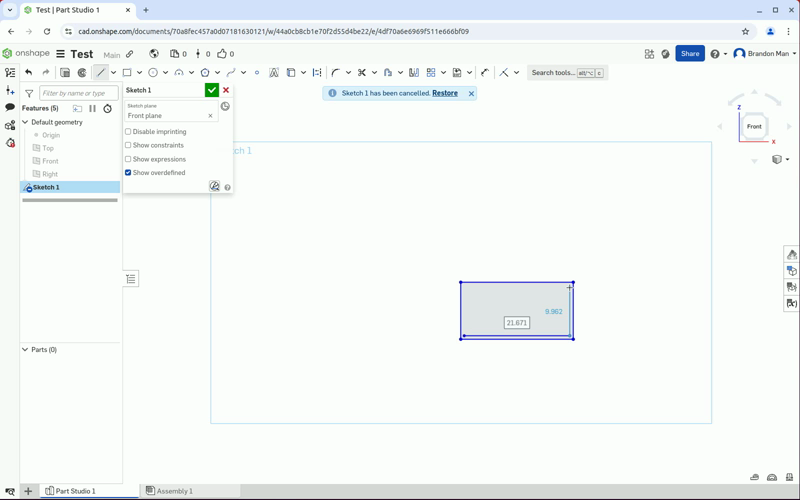
key_down(shift)
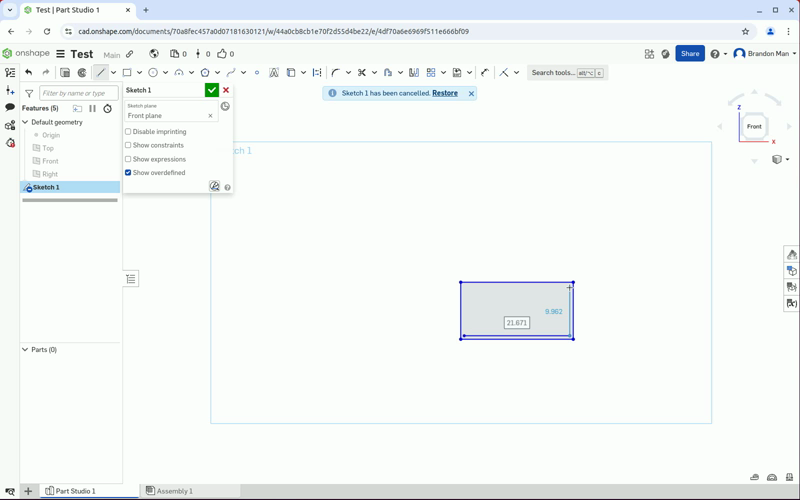
mouse_move(464, 287)
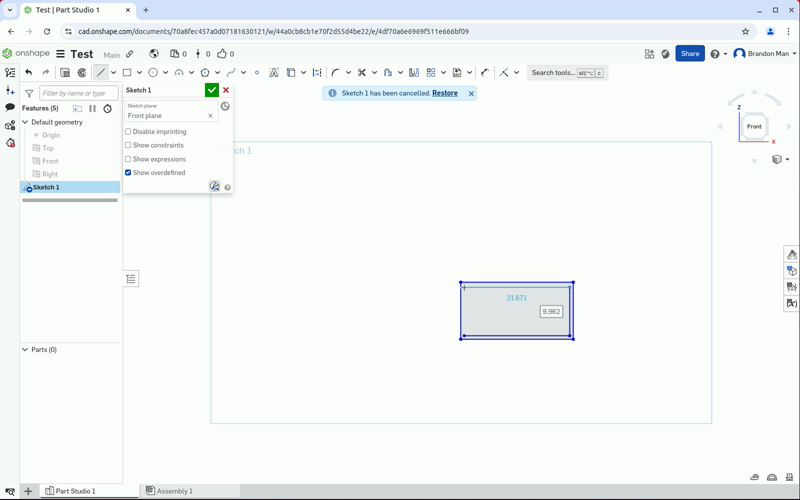
click(464, 287)
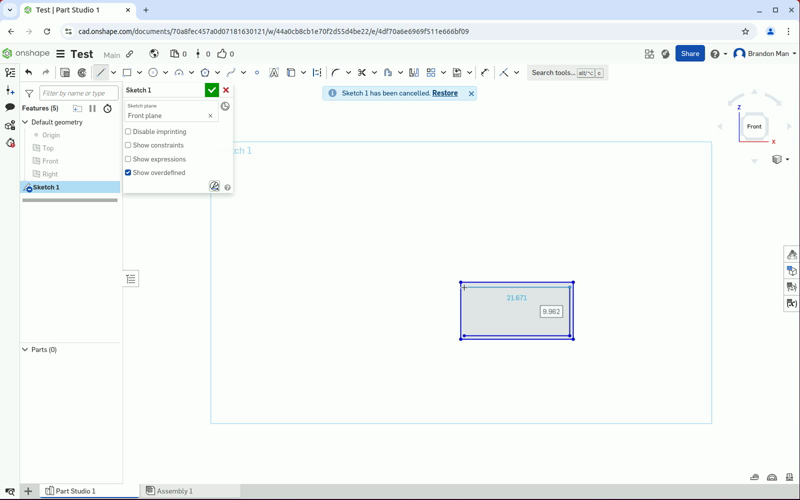
key_up(shift)
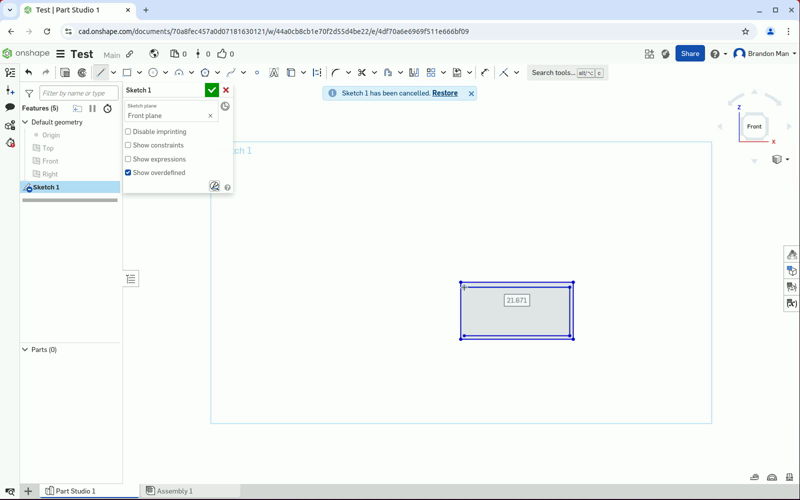
mouse_move(494, 287)
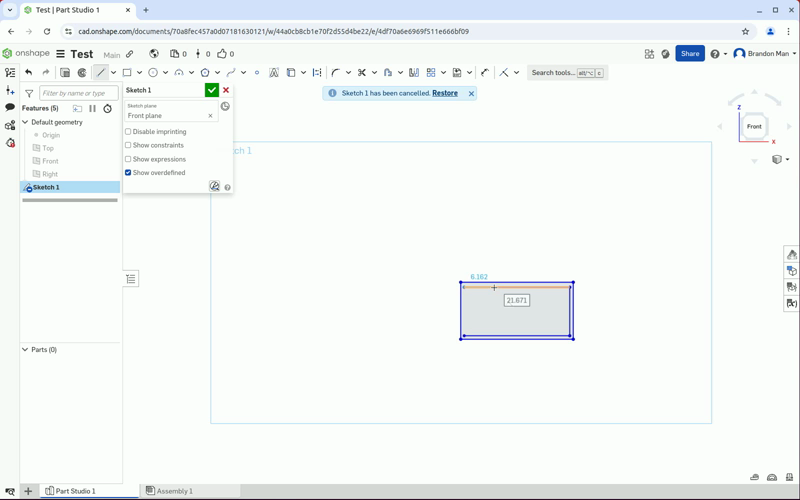
key_down(shift)
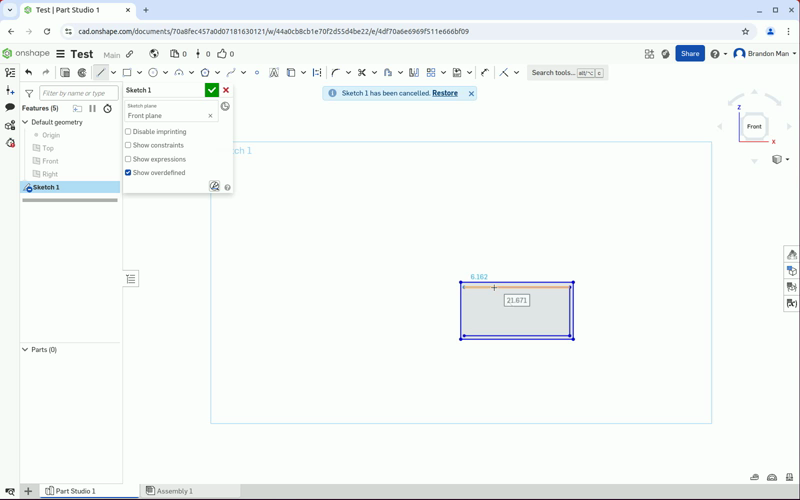
mouse_move(464, 335)
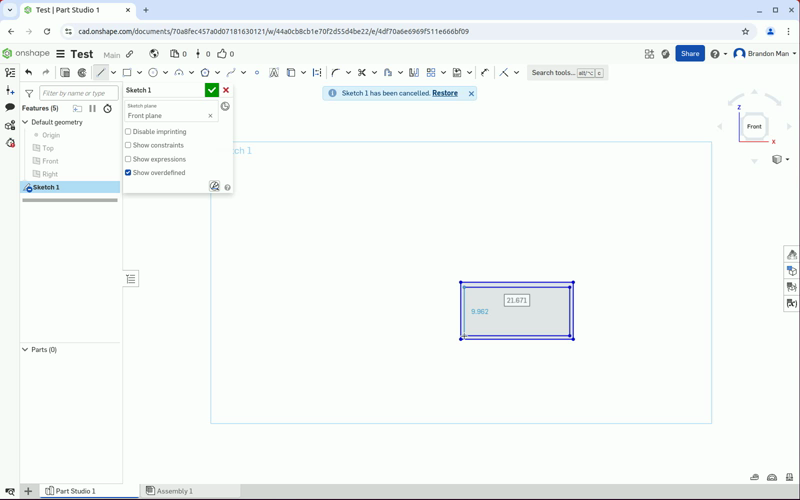
key_up(shift)
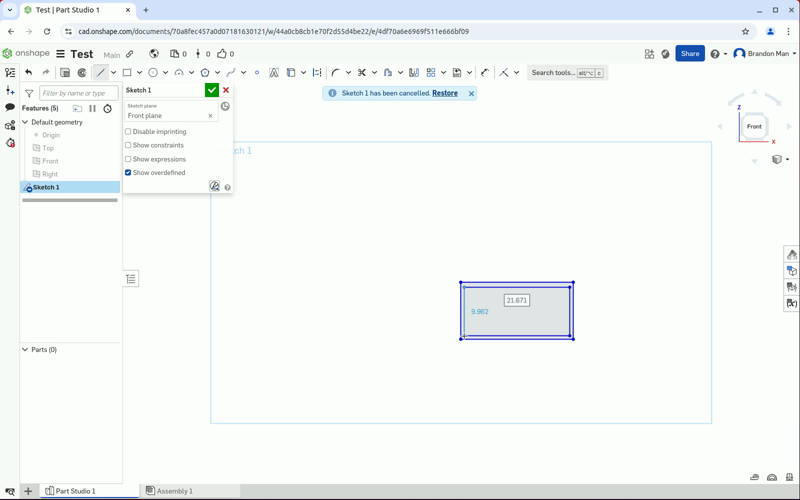
click(464, 335)
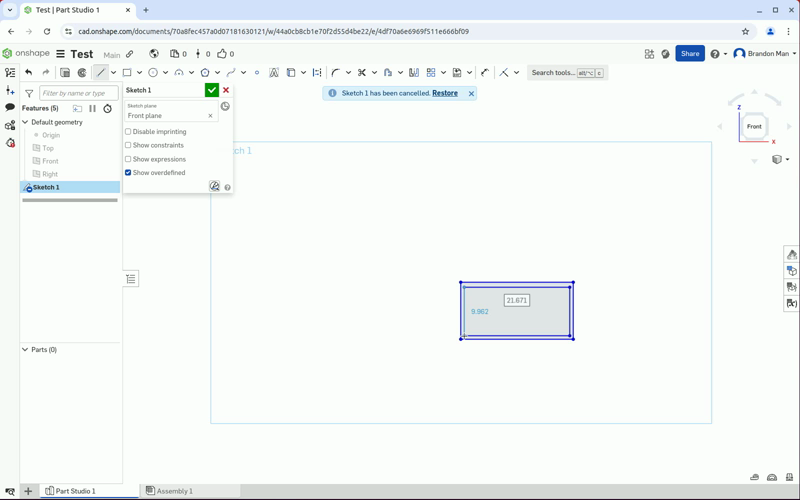
key(esc)
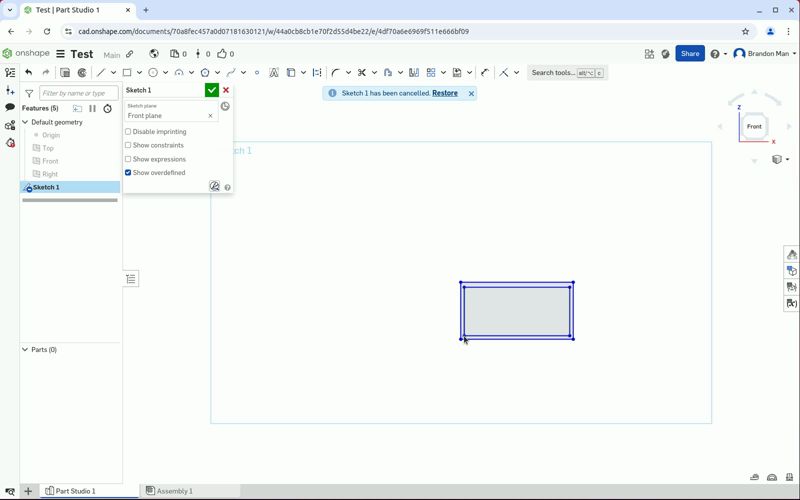
mouse_move(481, 286)
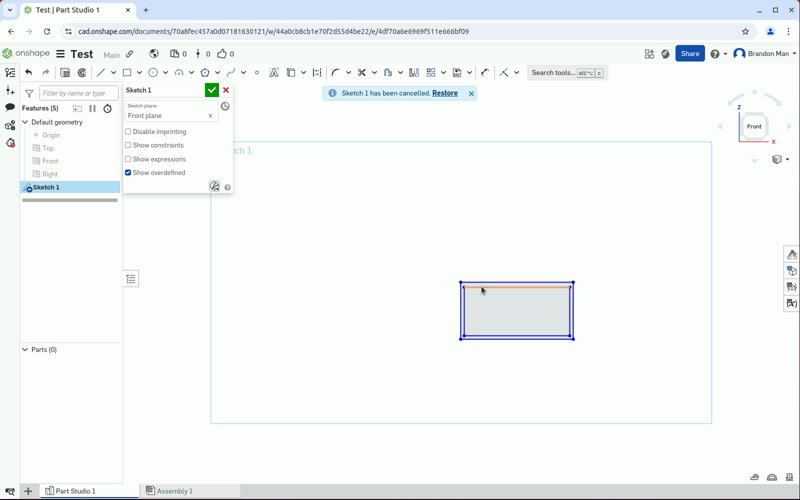
scroll(6)
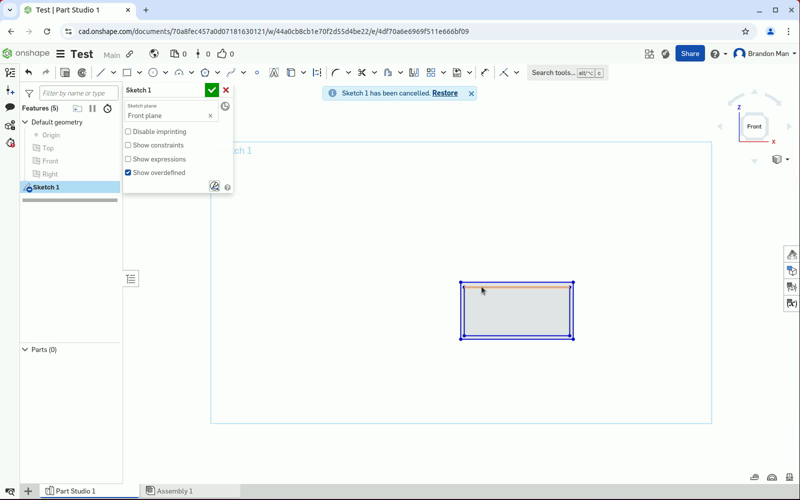
scroll(6)
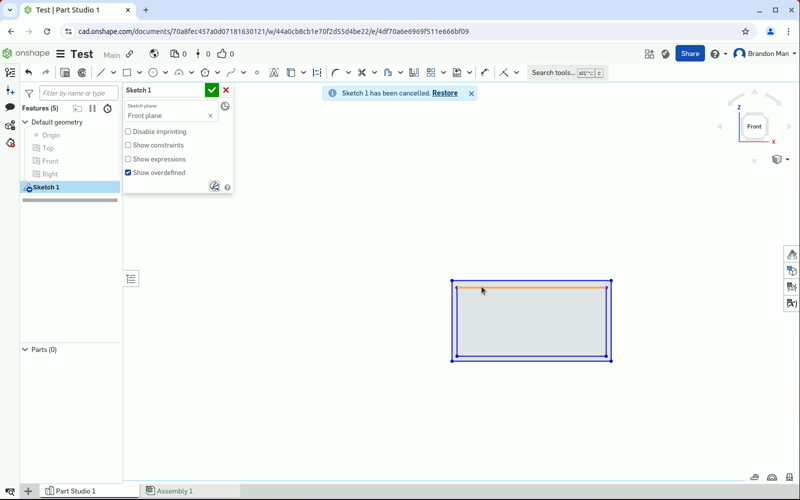
scroll(6)
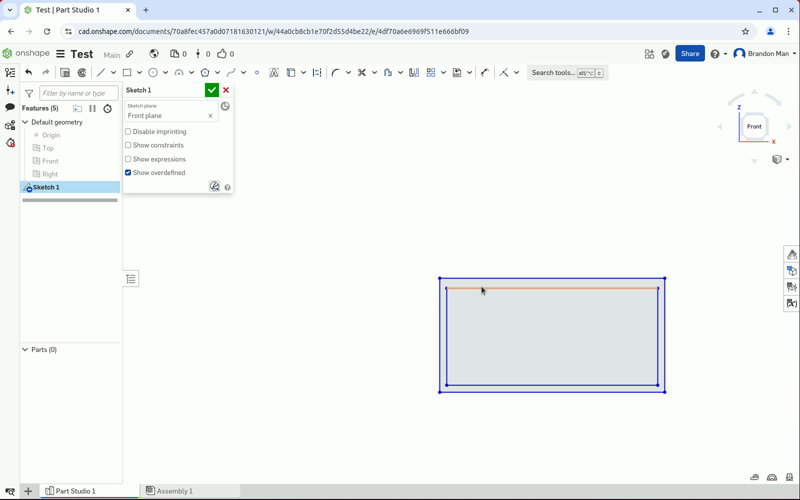
scroll(6)
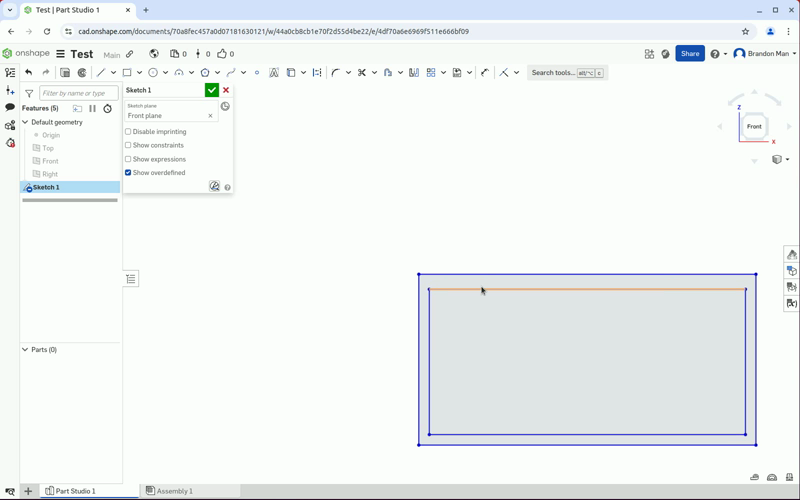
scroll(6)
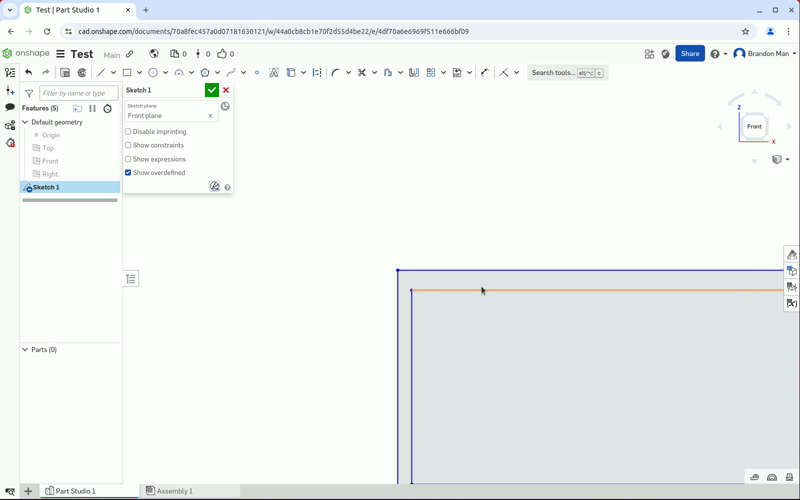
scroll(6)
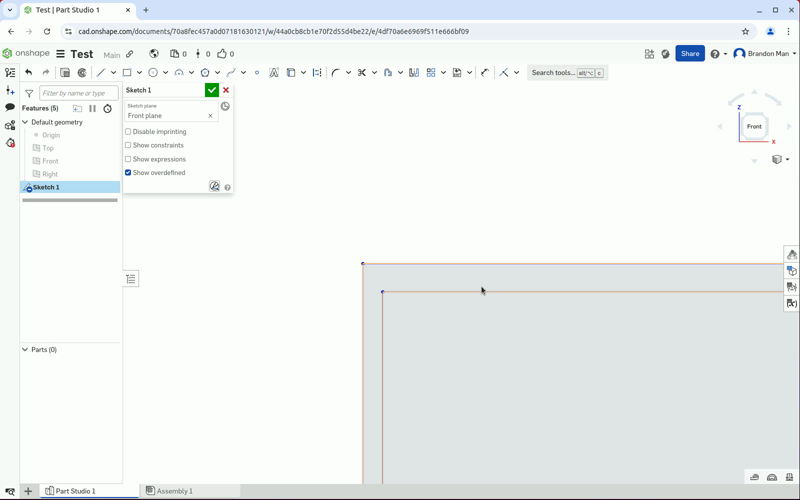
scroll(6)
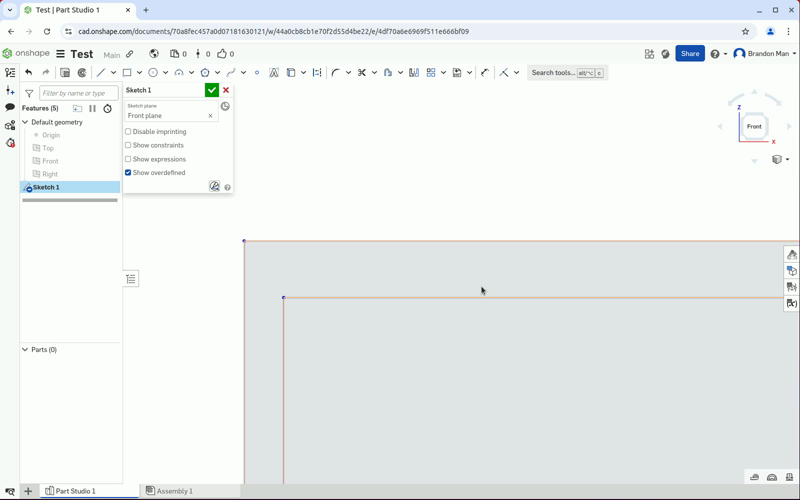
click(481, 286)
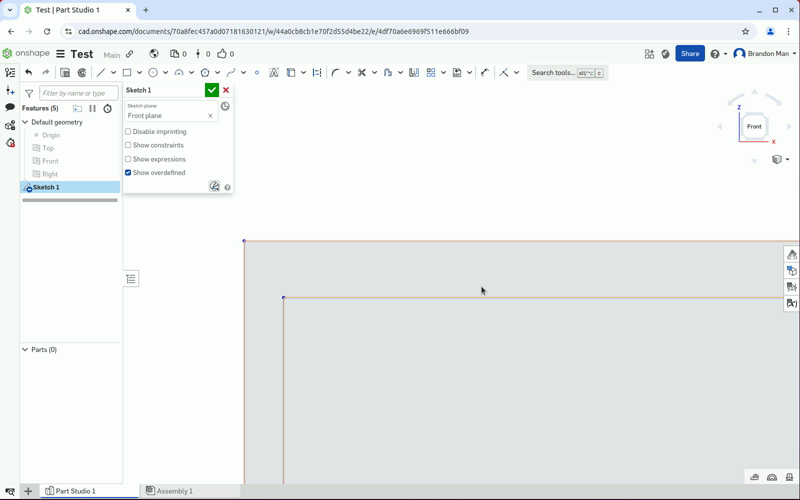
scroll(-6)
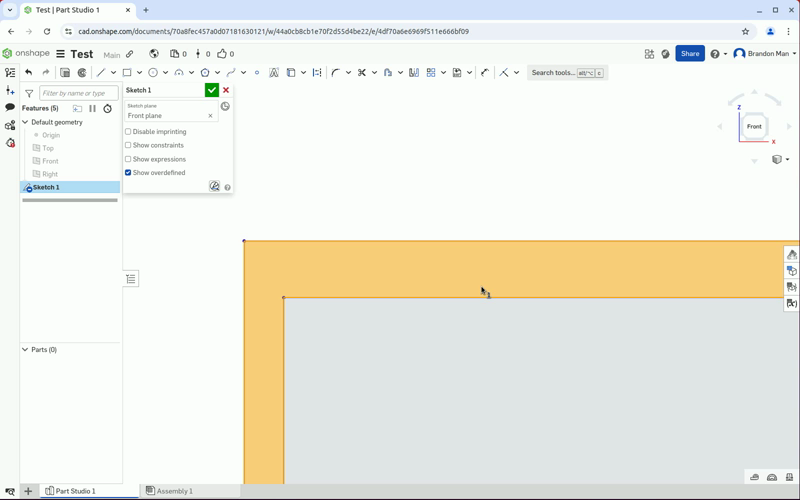
scroll(-6)
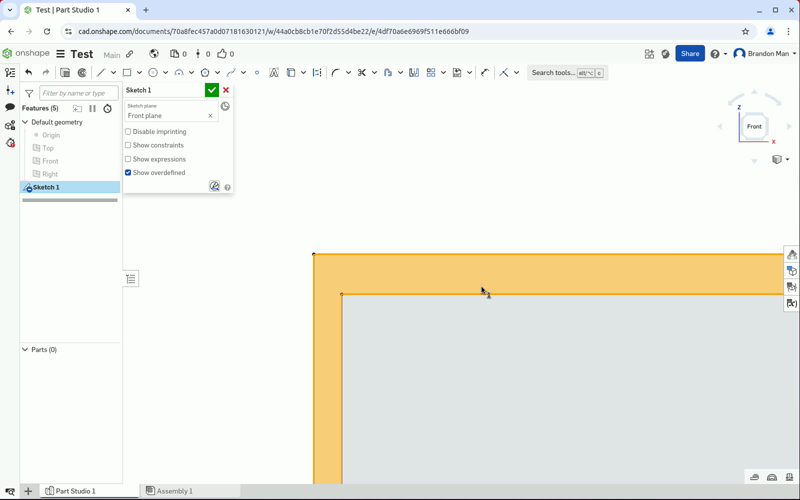
scroll(-6)
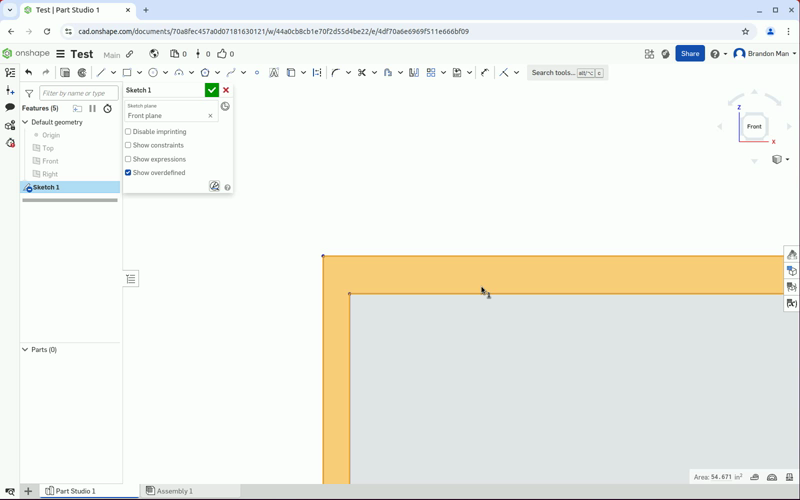
scroll(-6)
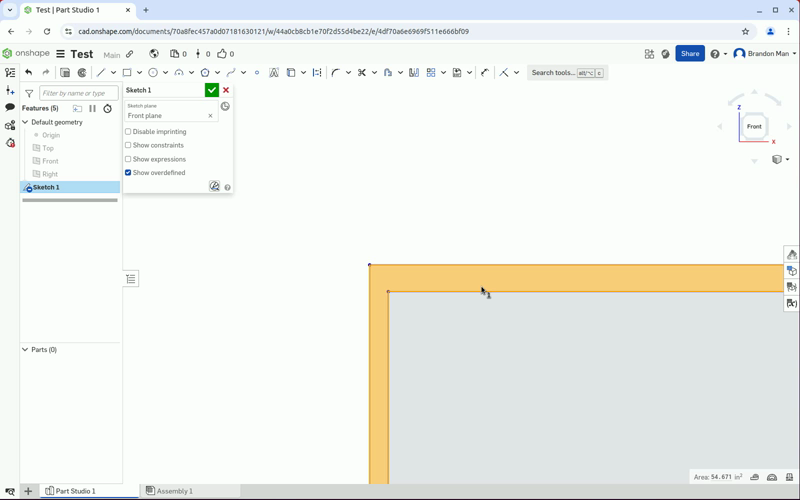
scroll(-6)
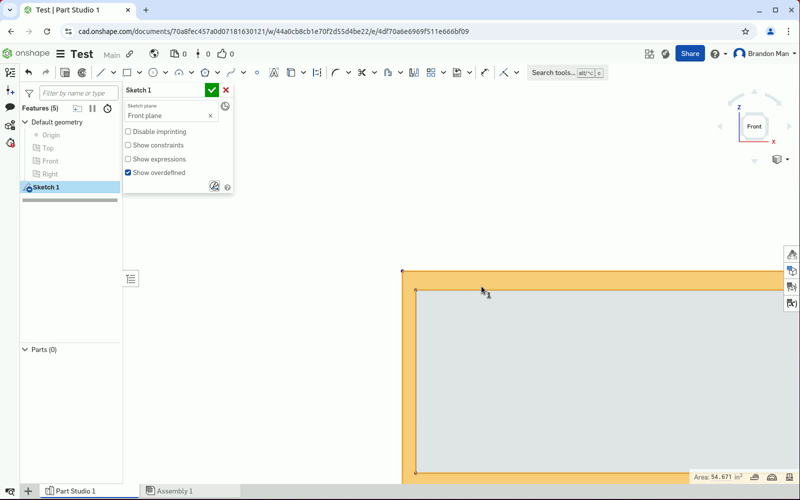
scroll(-6)
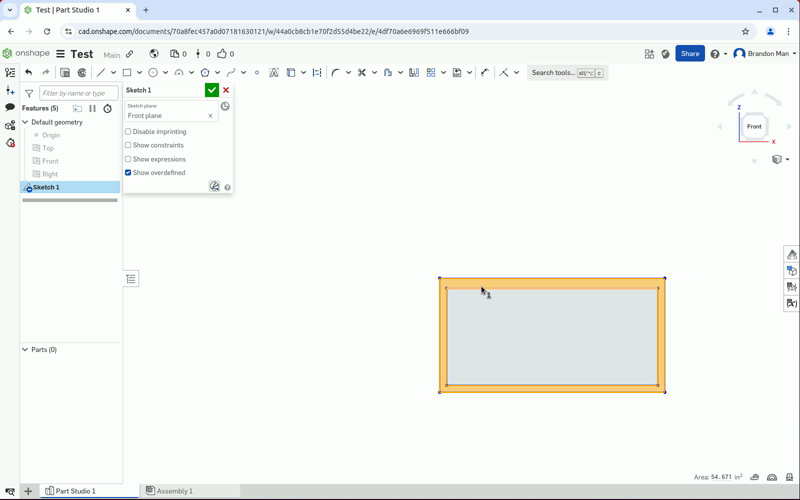
scroll(-6)
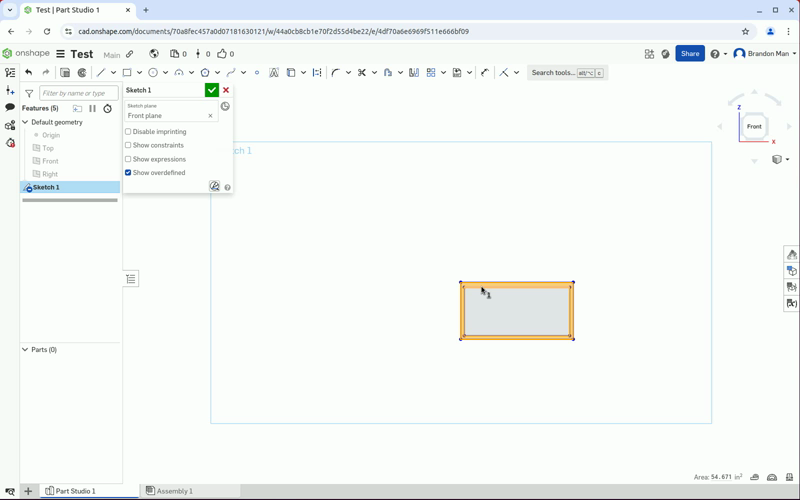
mouse_move(73, 352)
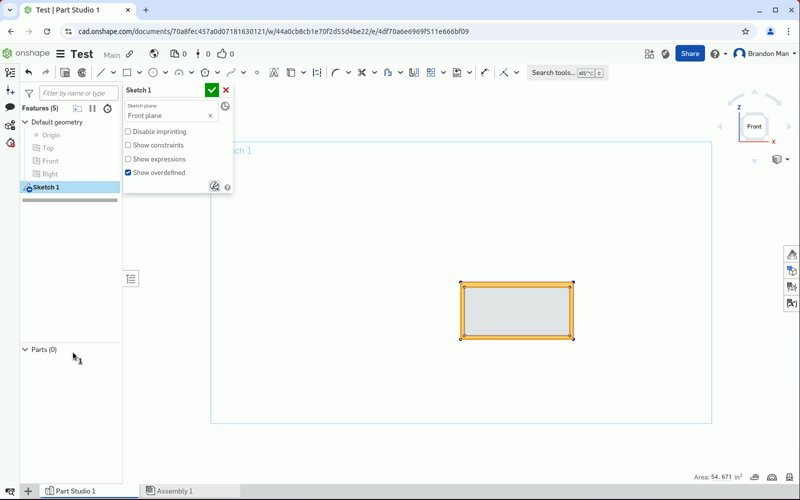
key(shift+y)
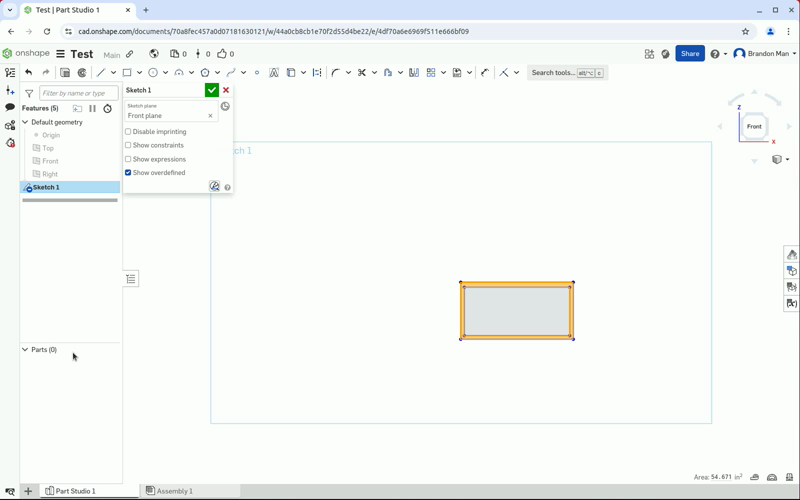
key(shift+e)
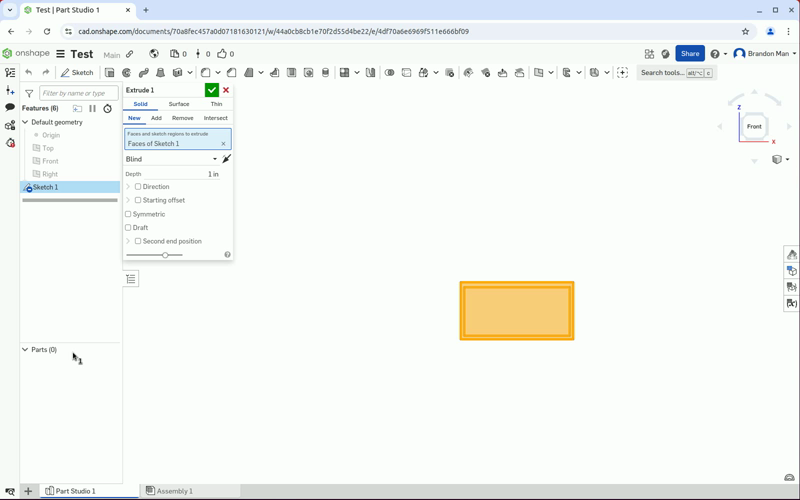
mouse_move(143, 106)
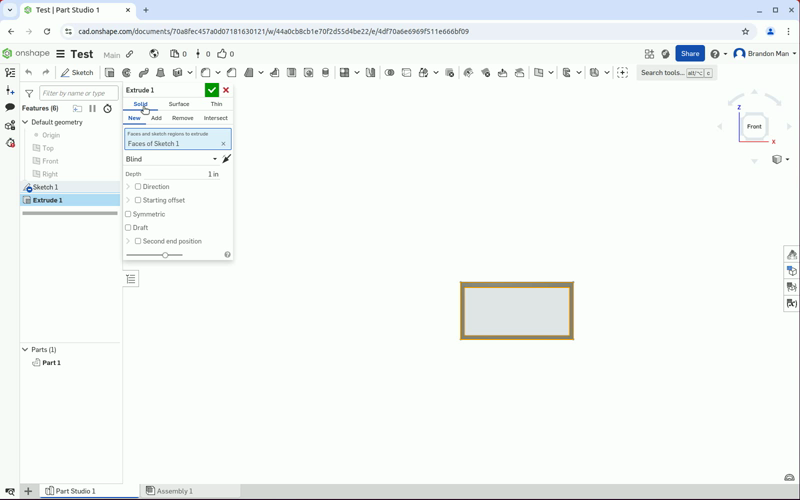
click(143, 106)
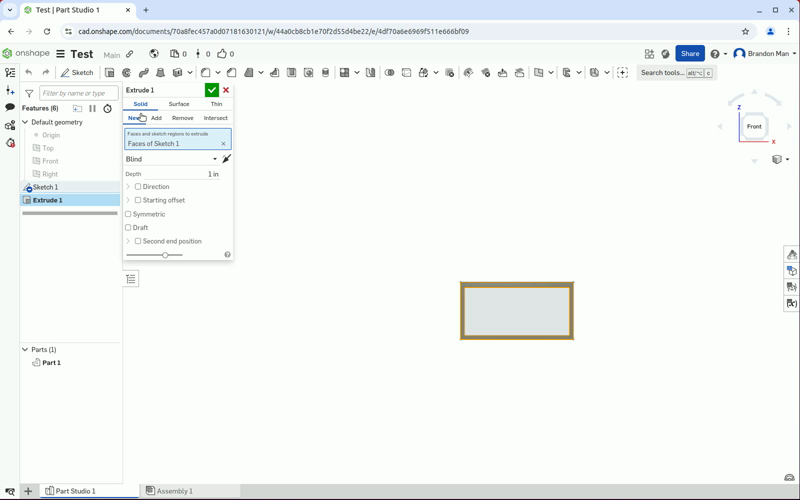
mouse_move(137, 120)
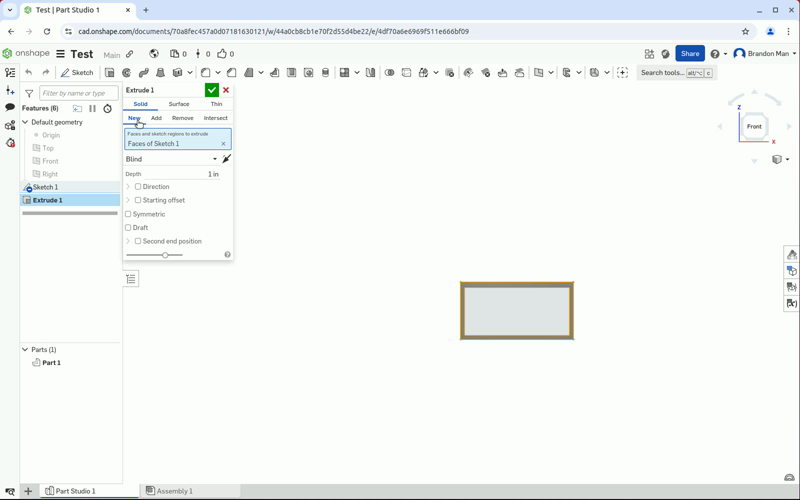
click(137, 120)
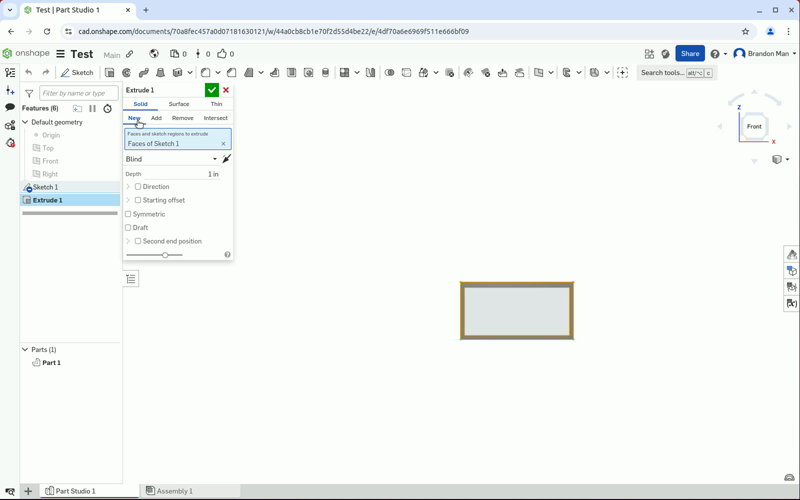
key(tab, 4)
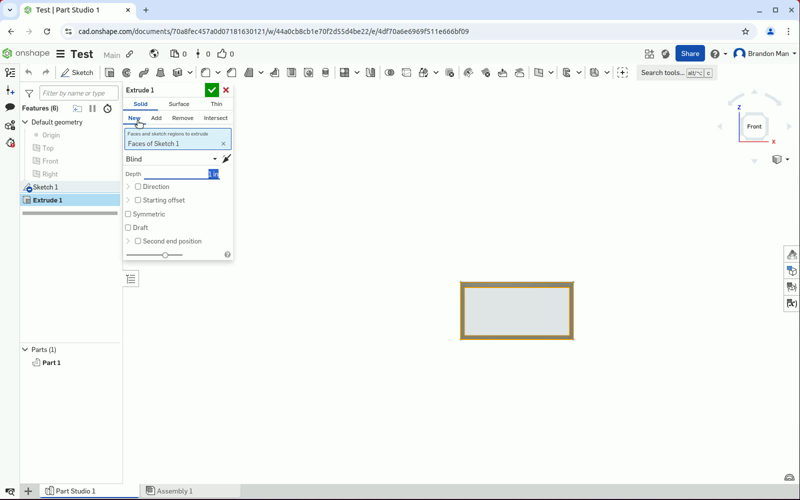
text(0.241)
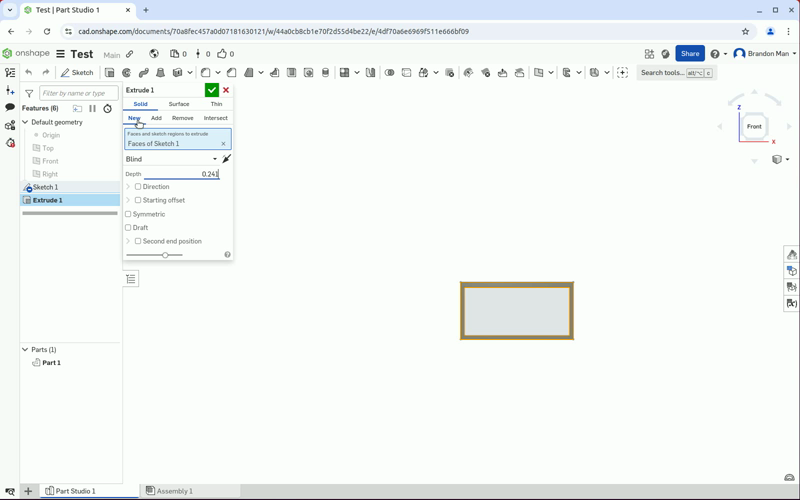
key(enter)
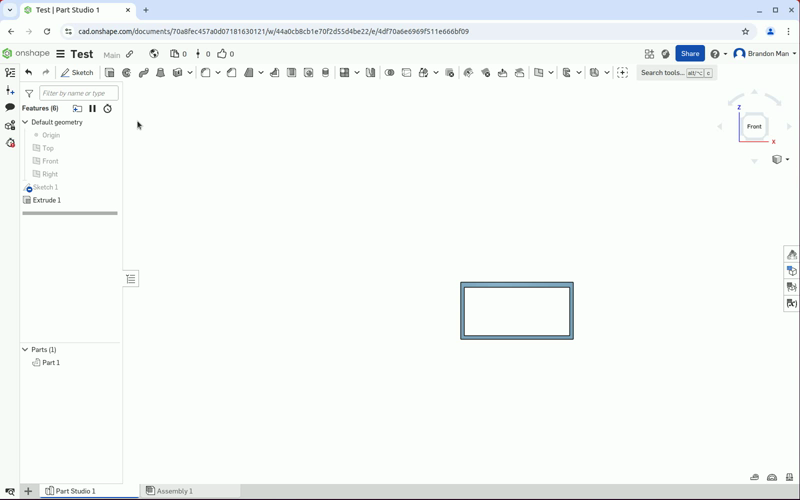
key(shift+h)
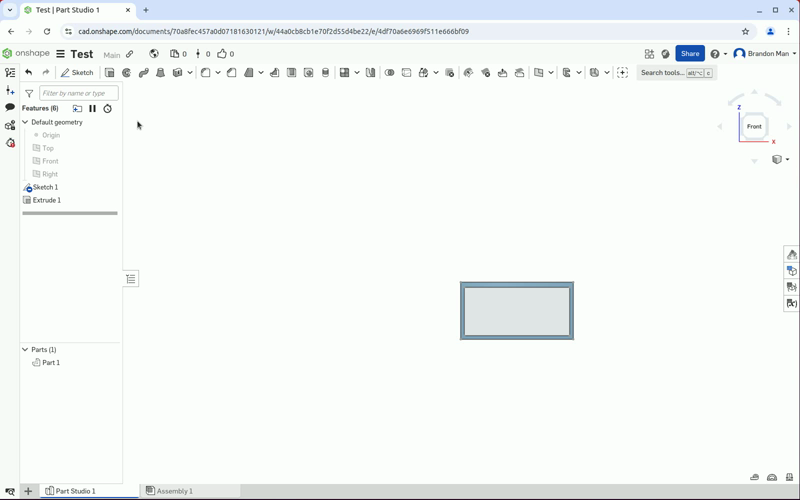
key(shift+h)
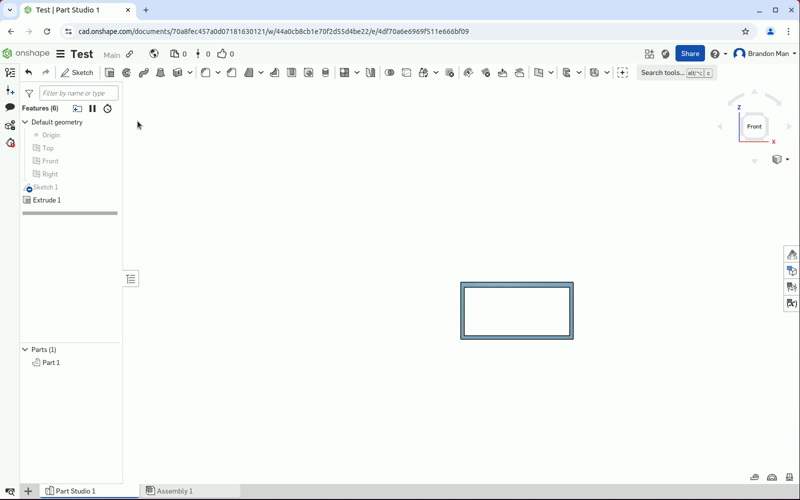
mouse_move(73, 189)
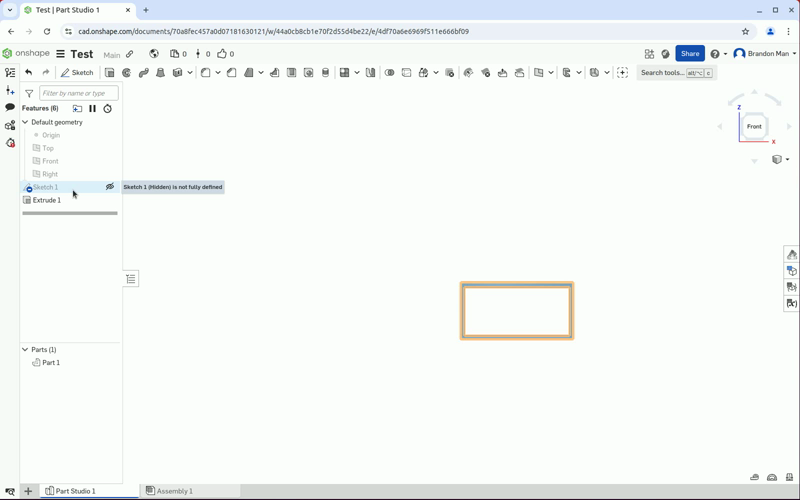
click(73, 189)
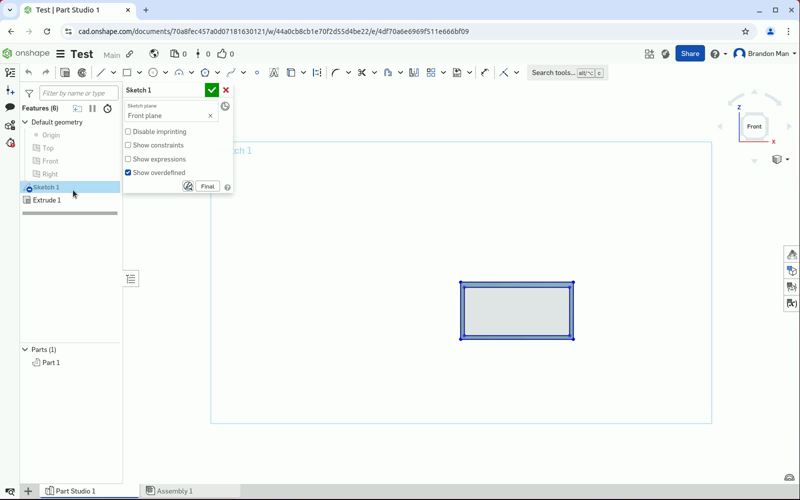
mouse_move(229, 92)
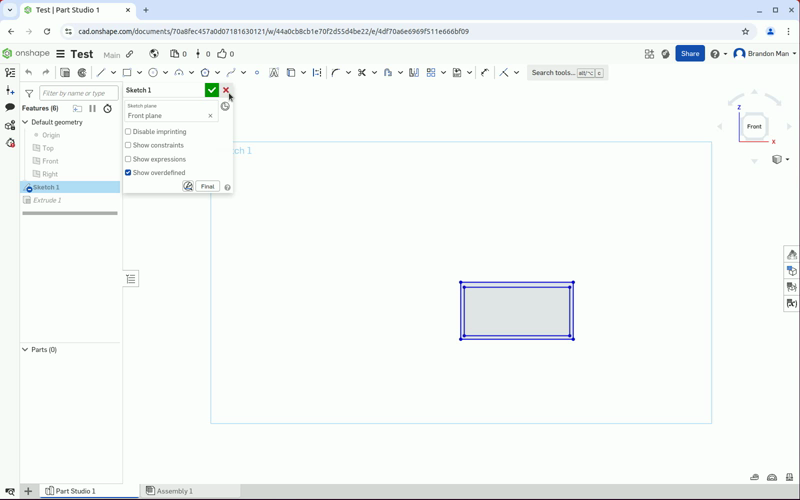
click(229, 92)
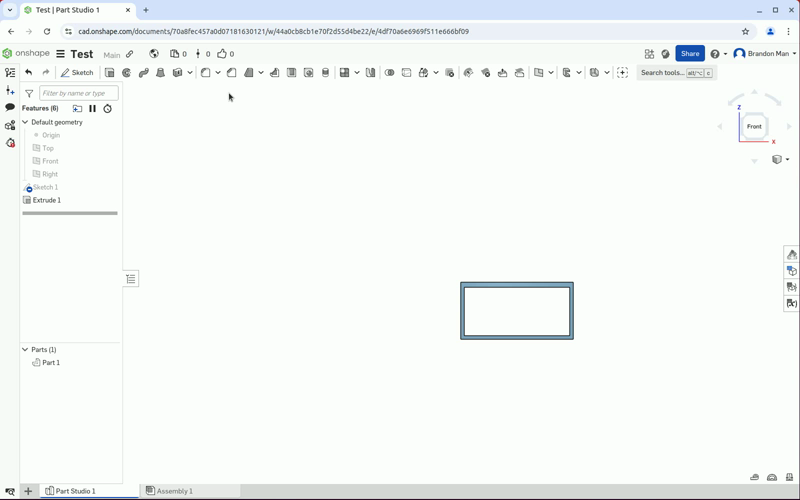
mouse_move(541, 75)
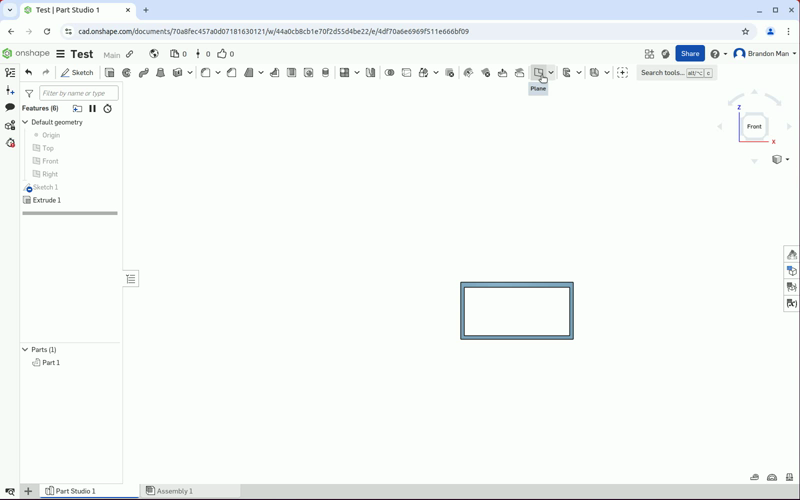
click(541, 75)
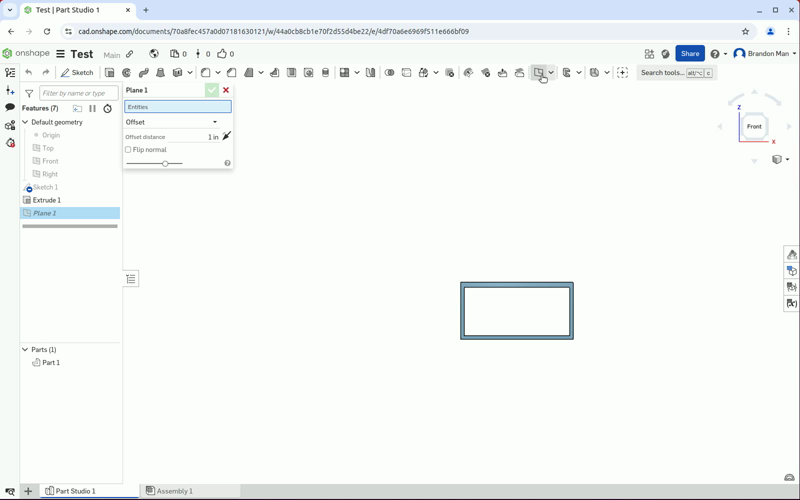
mouse_move(73, 163)
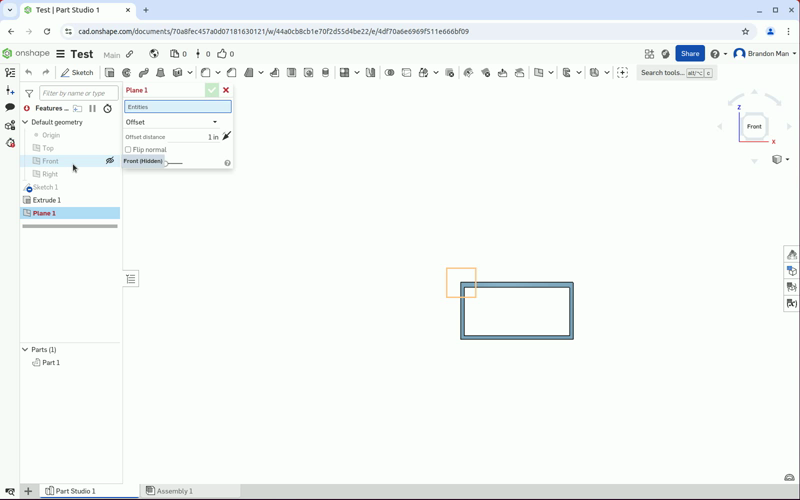
click(73, 163)
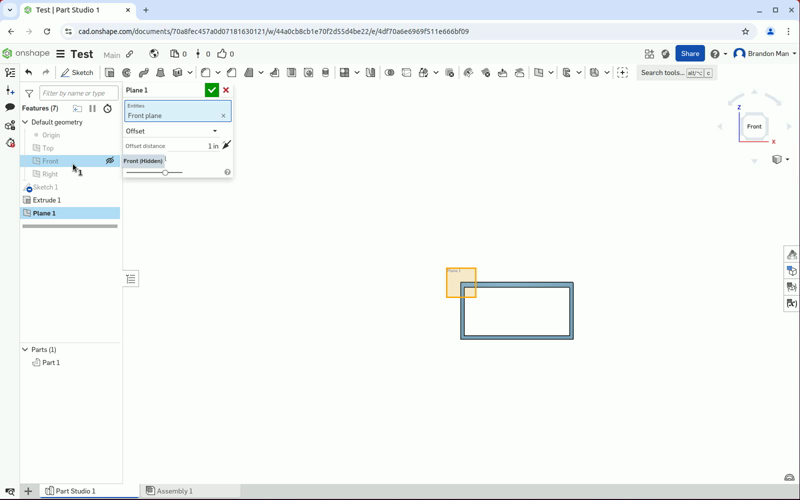
key(tab, 2)
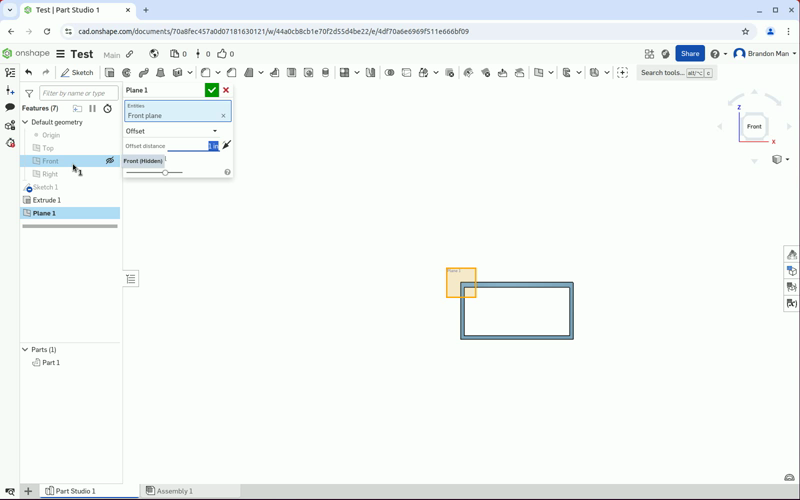
text(0.246)
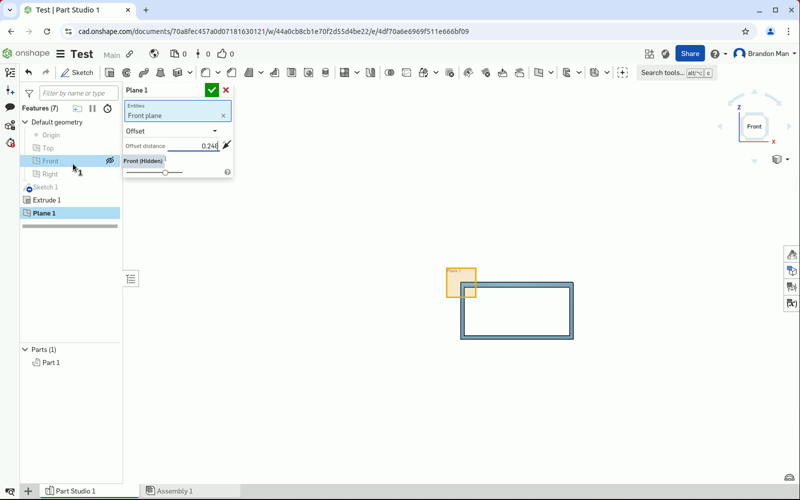
key(enter, 2)
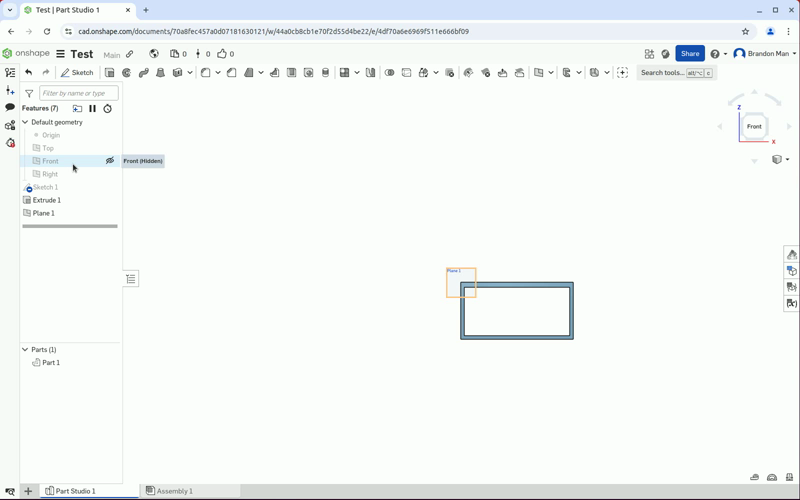
key(shift+s)
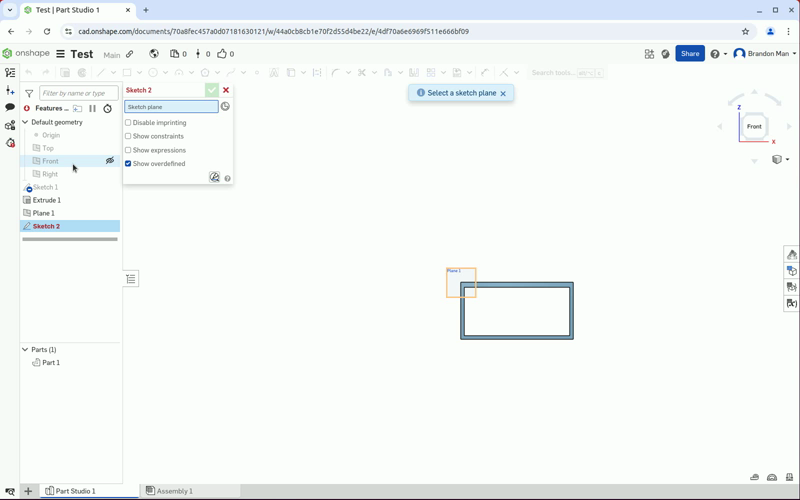
mouse_move(73, 215)
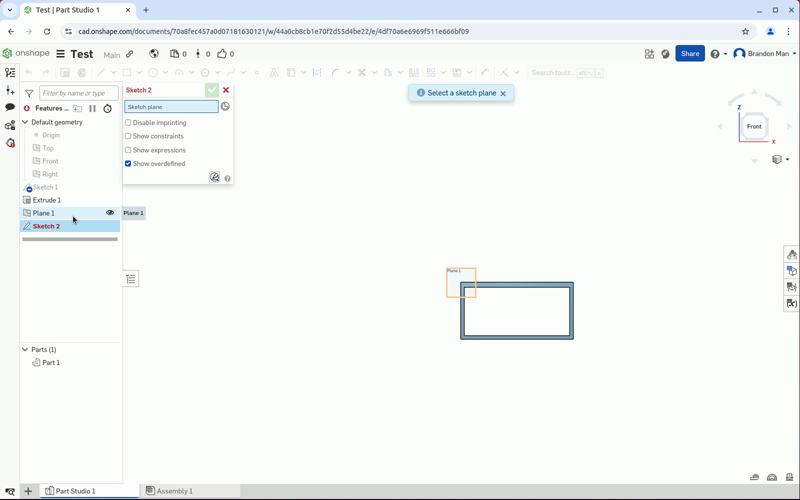
click(73, 215)
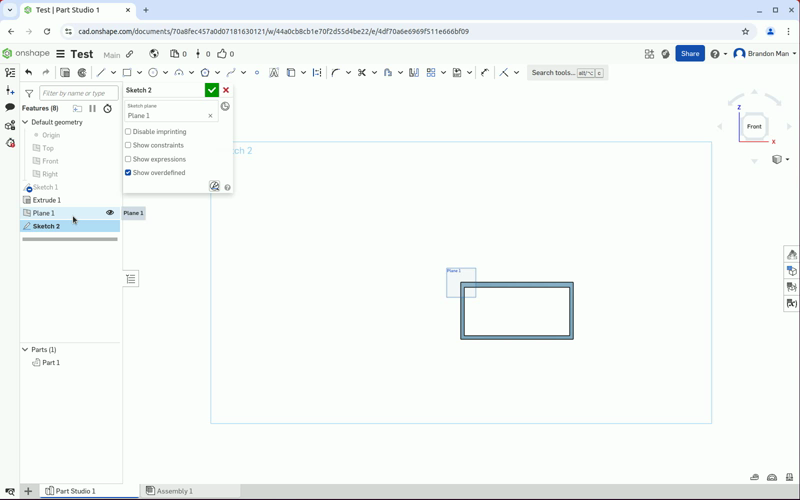
mouse_move(73, 352)
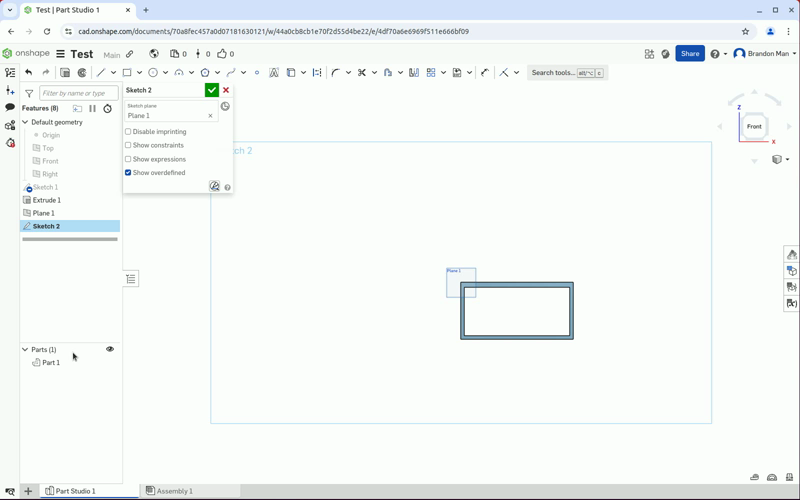
key(y)
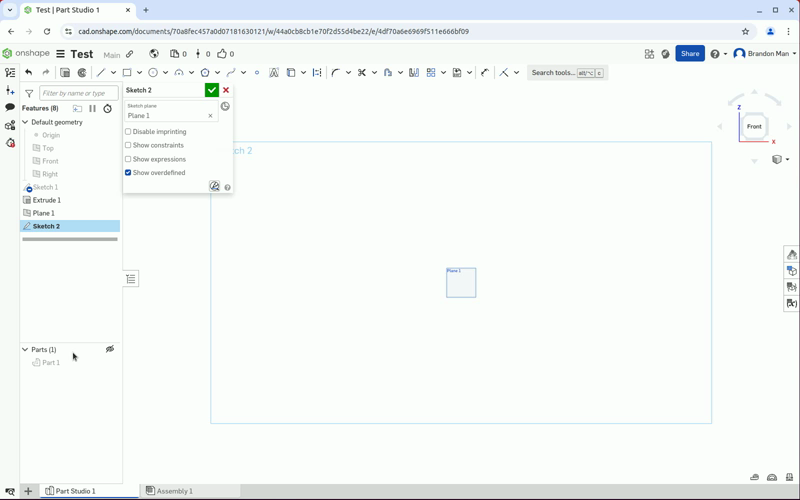
key(l)
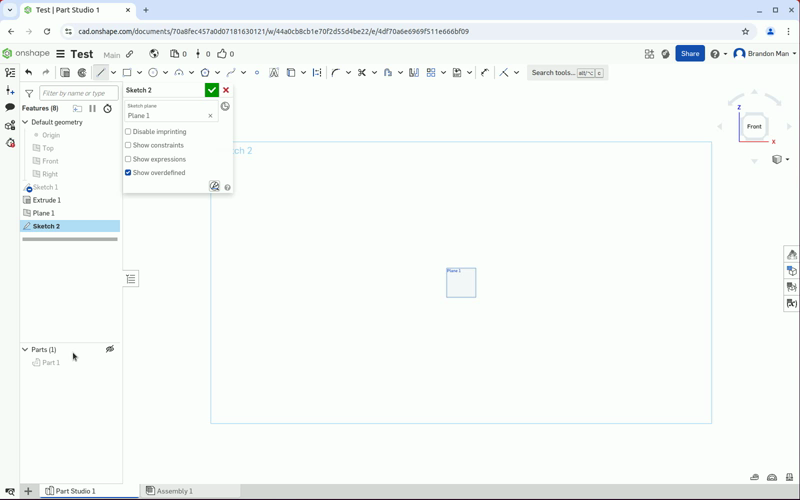
key_down(shift)
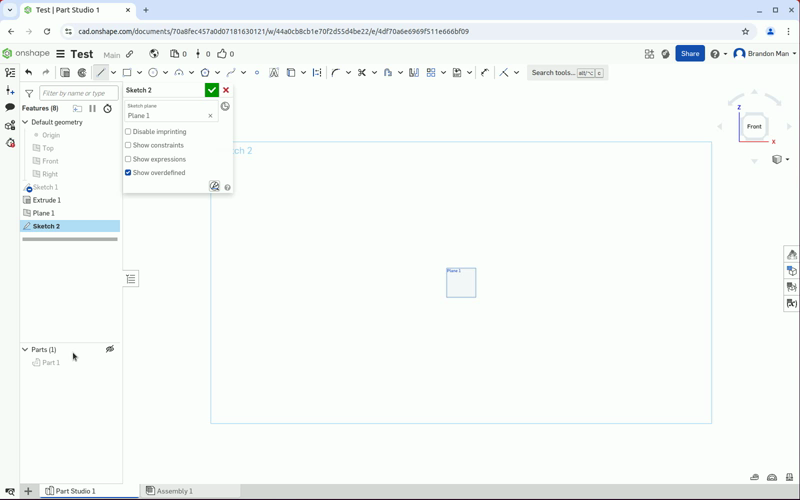
mouse_move(472, 285)
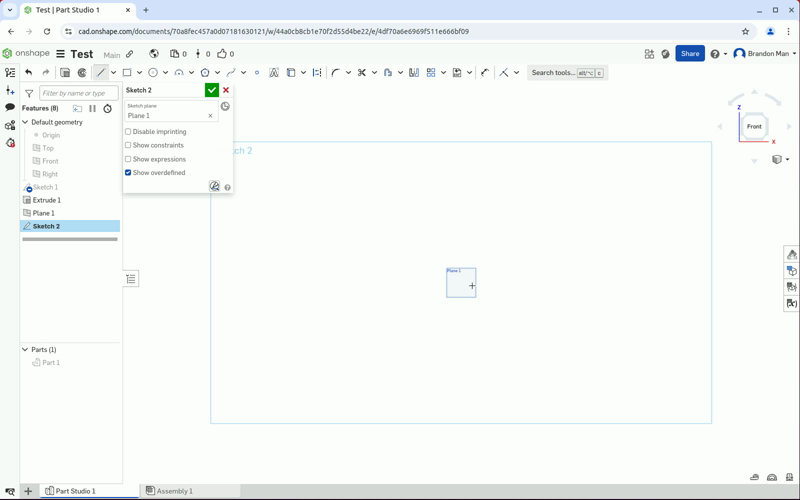
click(472, 285)
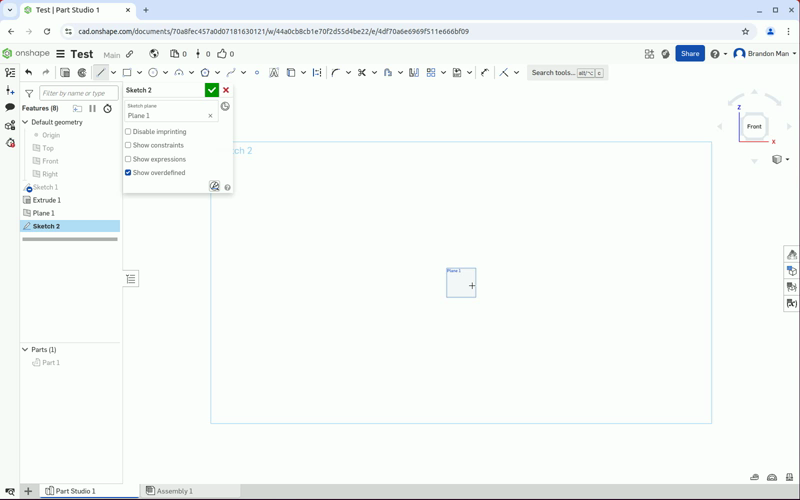
key_up(shift)
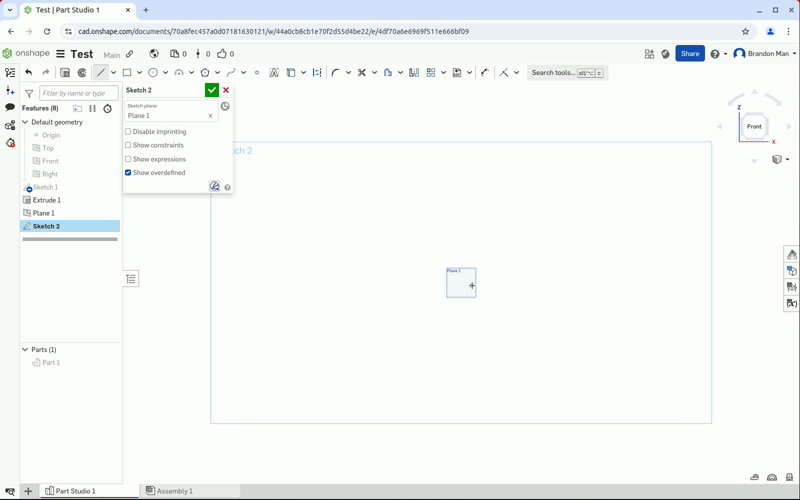
key_down(shift)
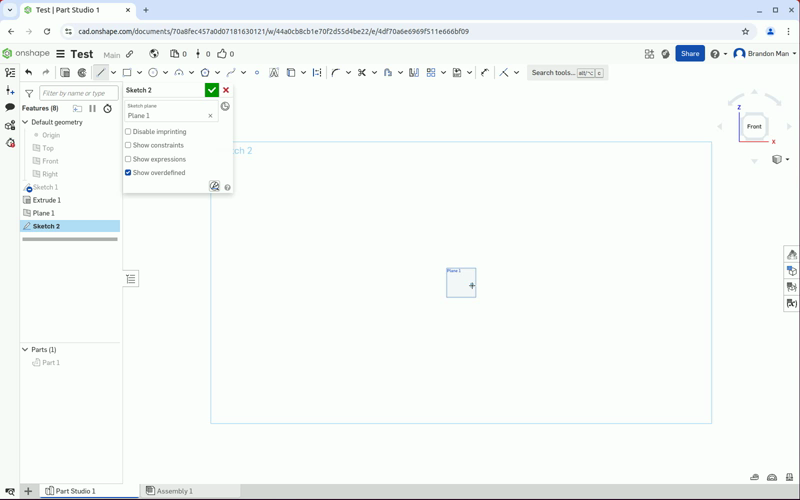
mouse_move(502, 285)
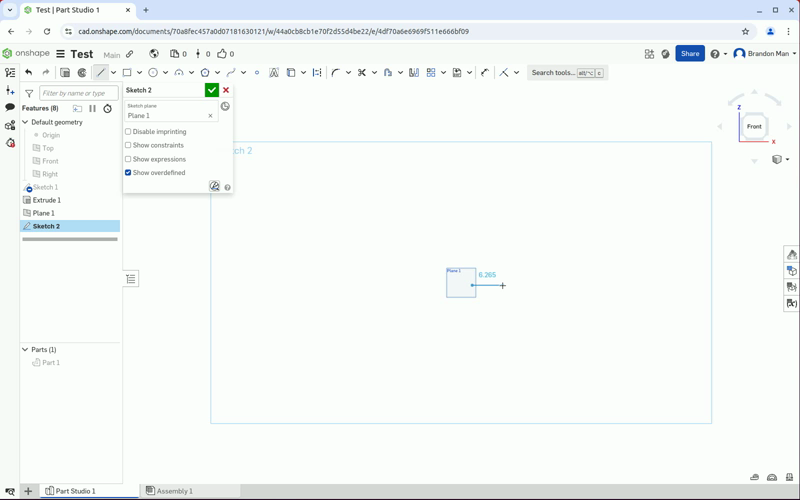
mouse_move(493, 285)
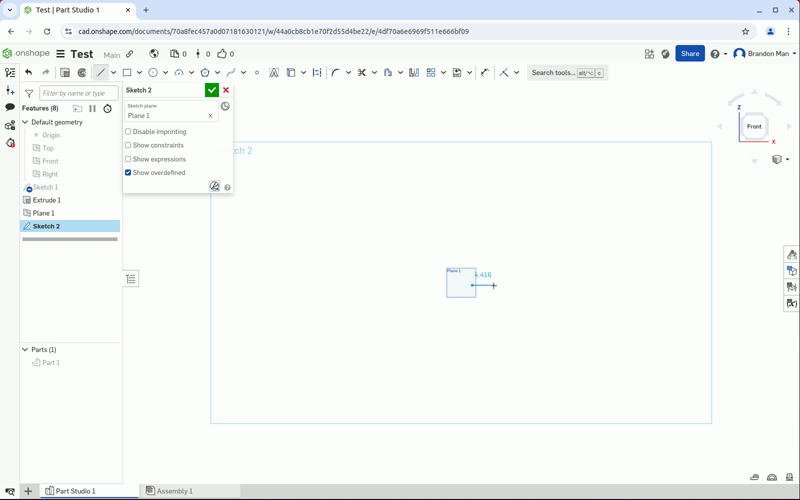
click(493, 285)
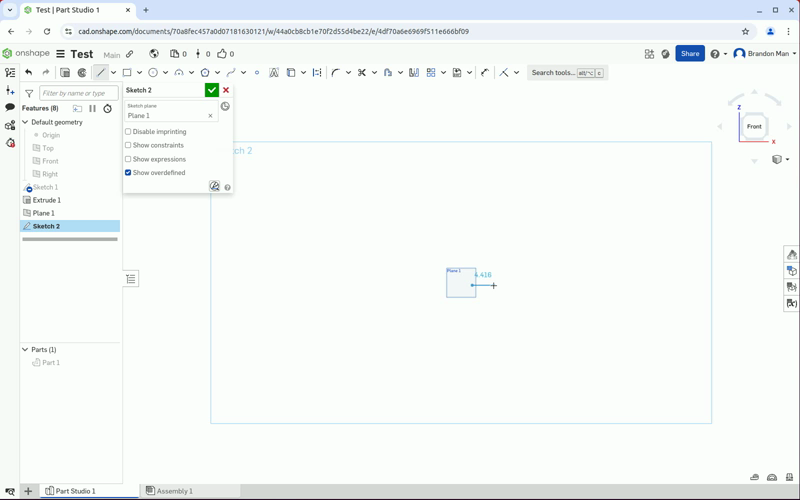
key_up(shift)
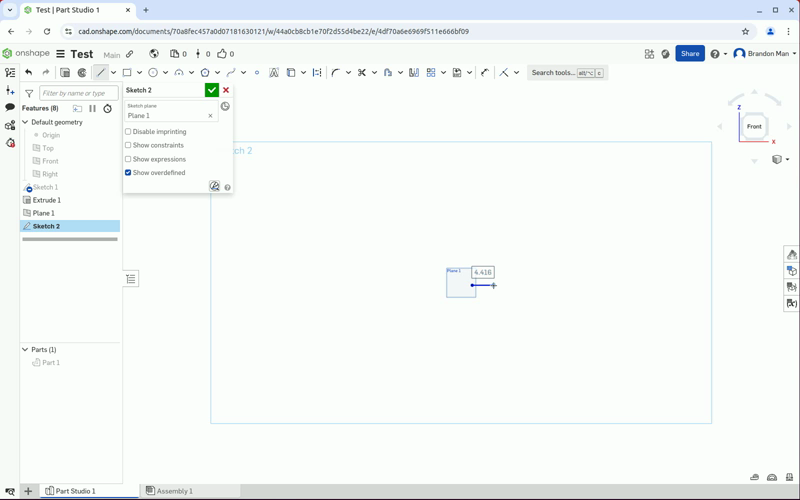
key_down(shift)
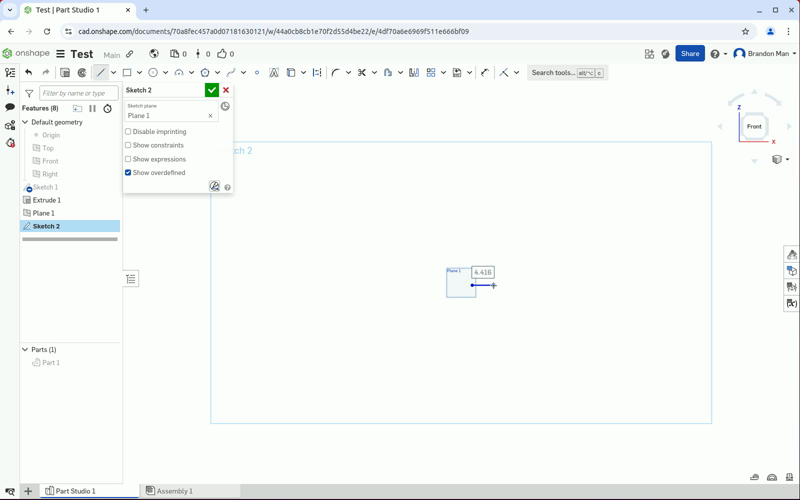
mouse_move(523, 285)
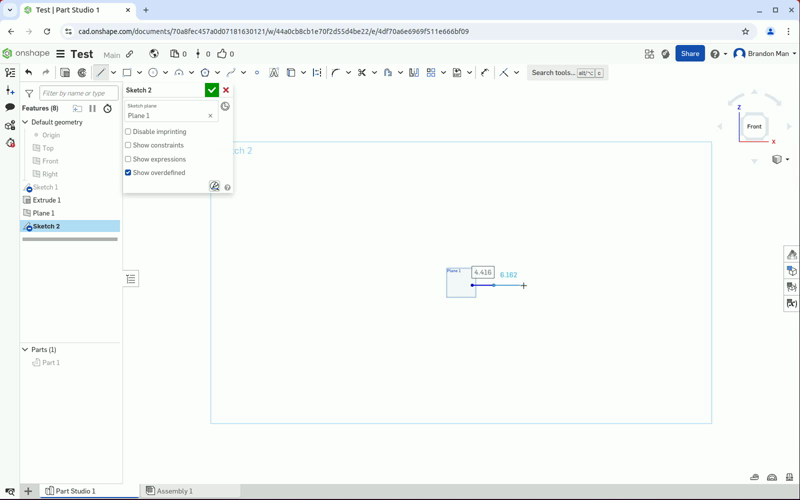
mouse_move(493, 283)
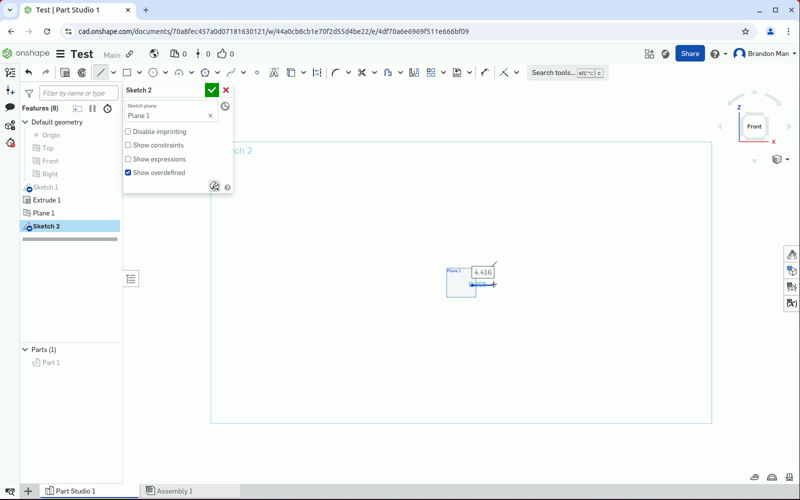
scroll(6)
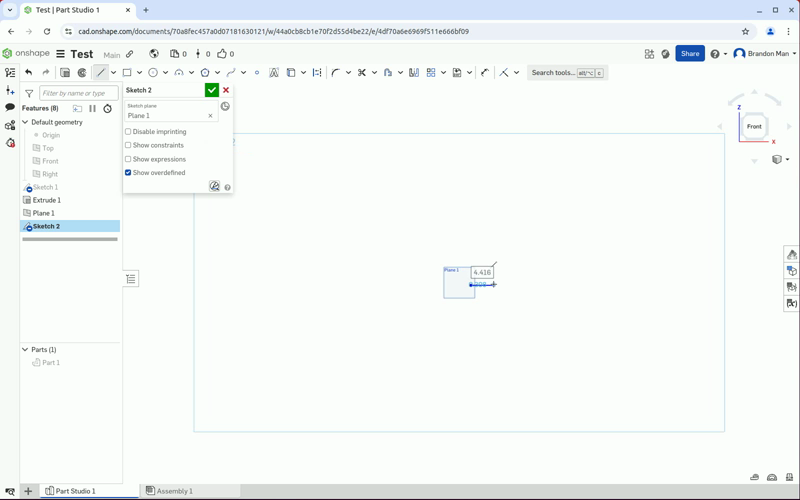
scroll(6)
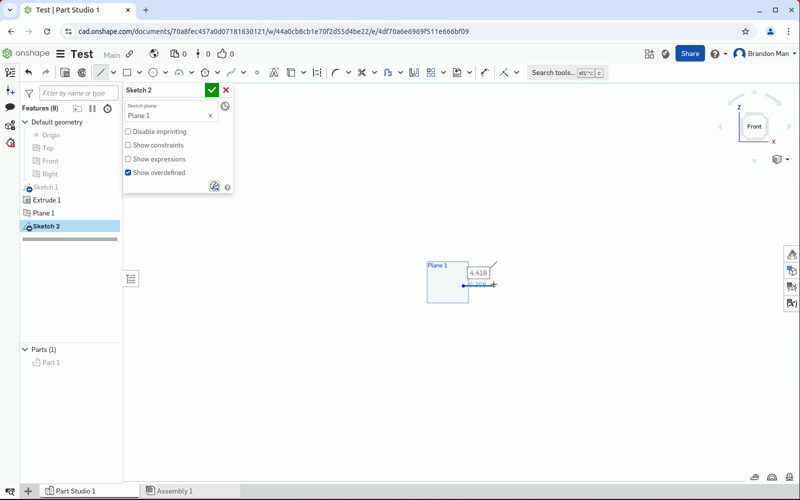
scroll(6)
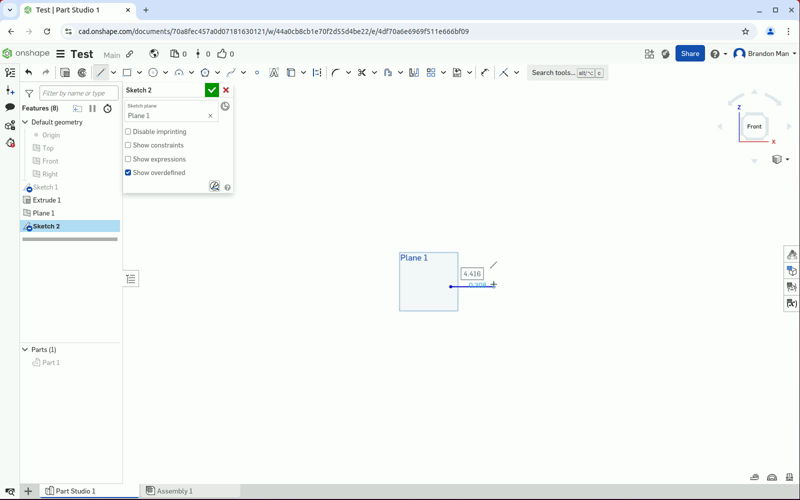
scroll(6)
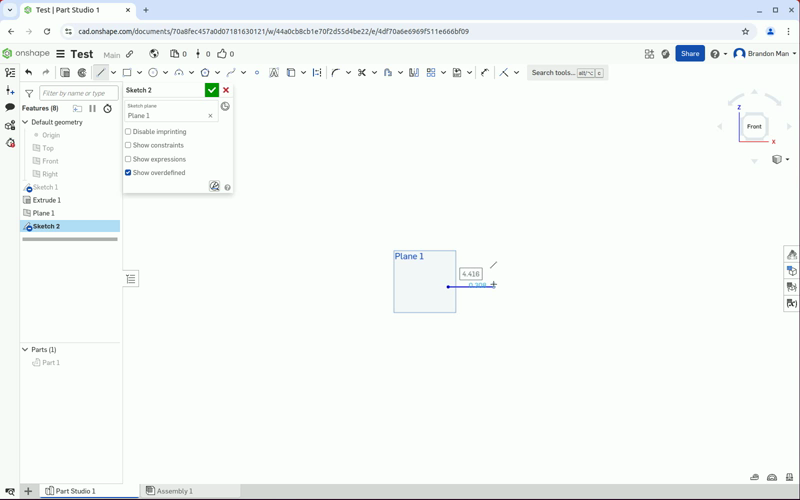
scroll(6)
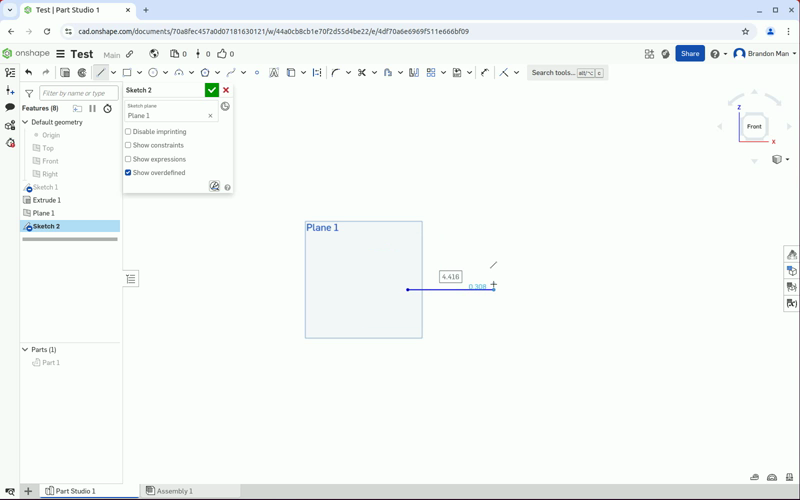
scroll(6)
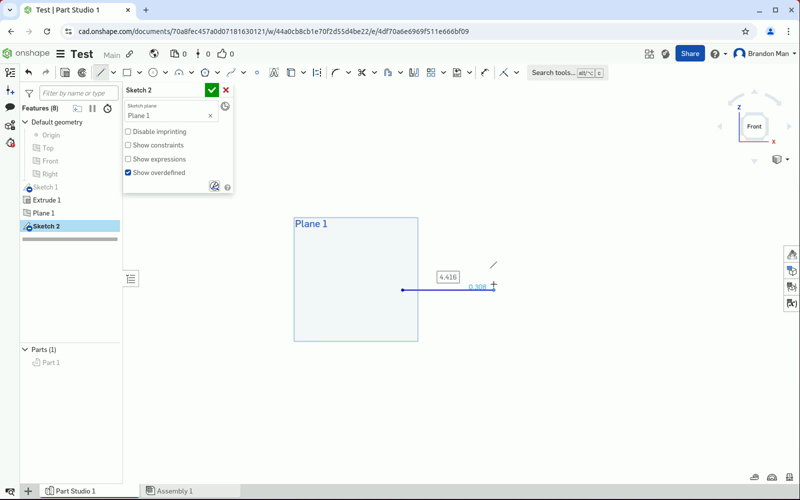
scroll(6)
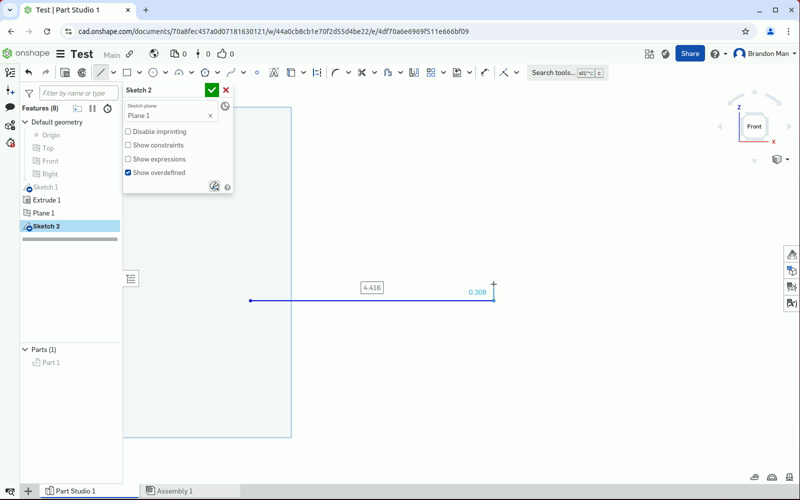
click(493, 283)
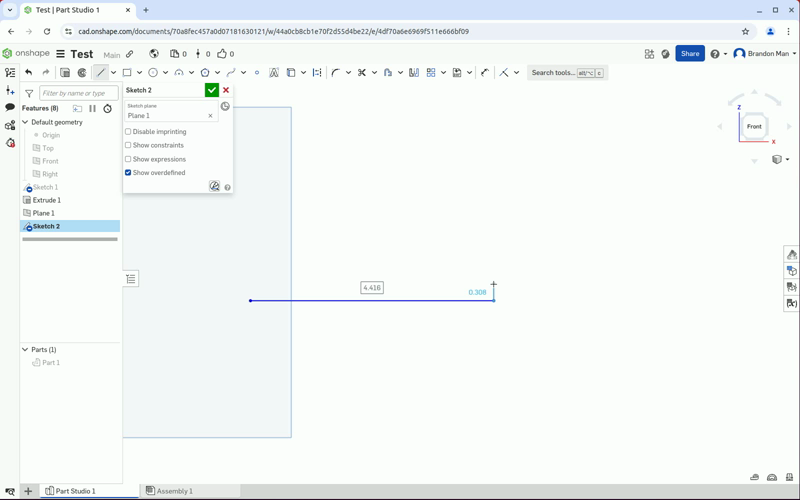
scroll(-6)
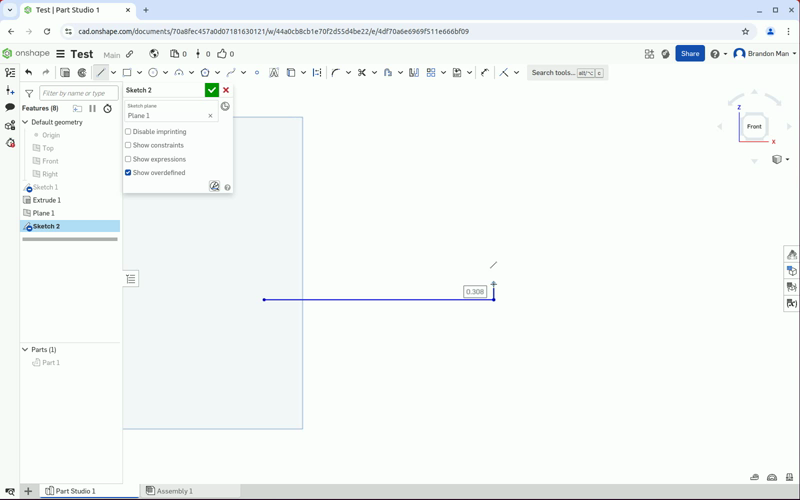
scroll(-6)
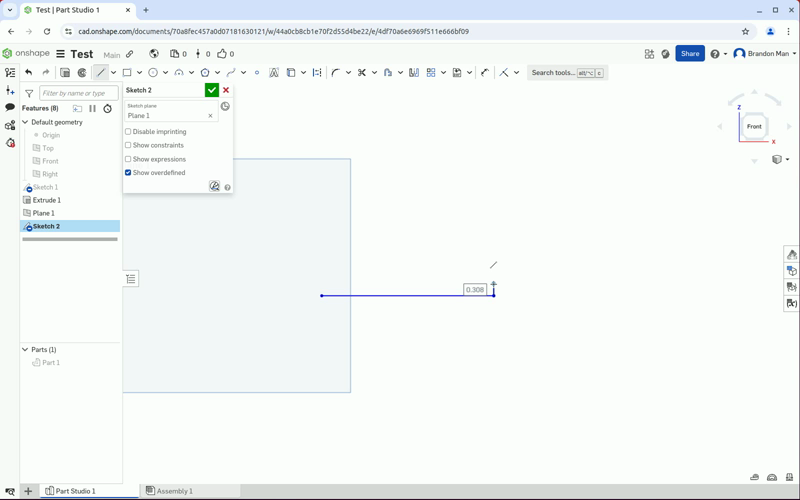
scroll(-6)
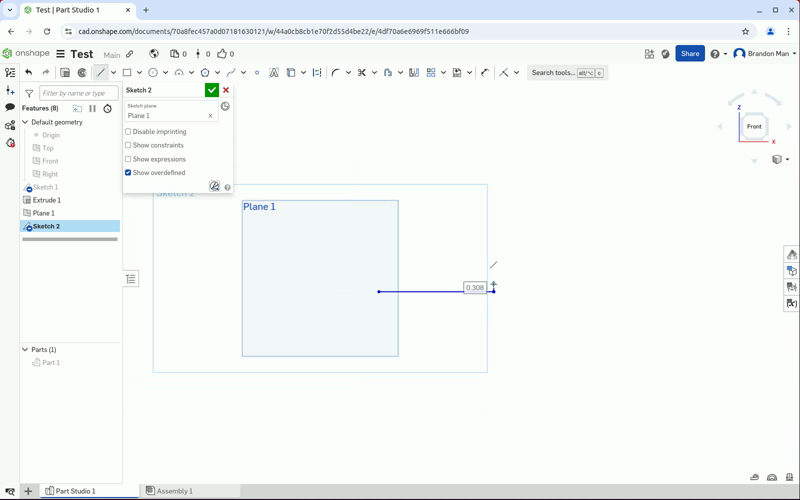
scroll(-6)
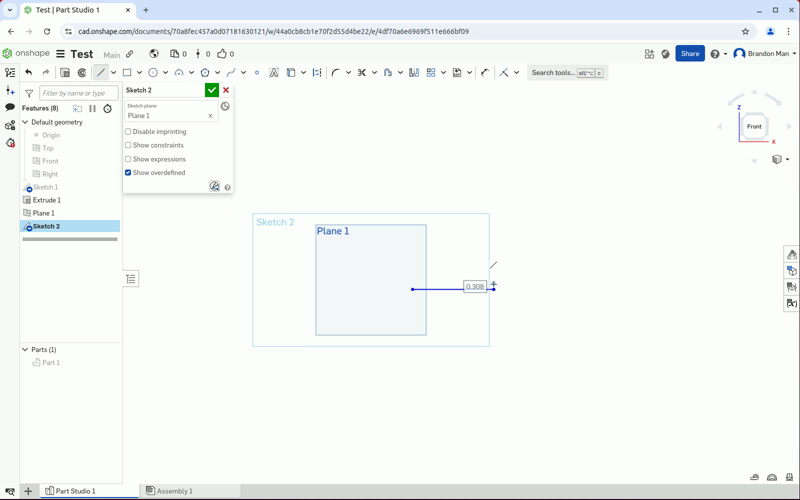
scroll(-6)
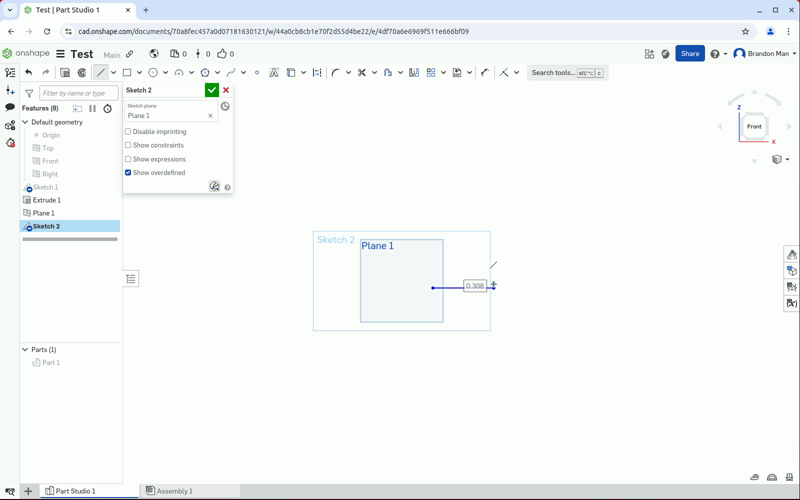
scroll(-6)
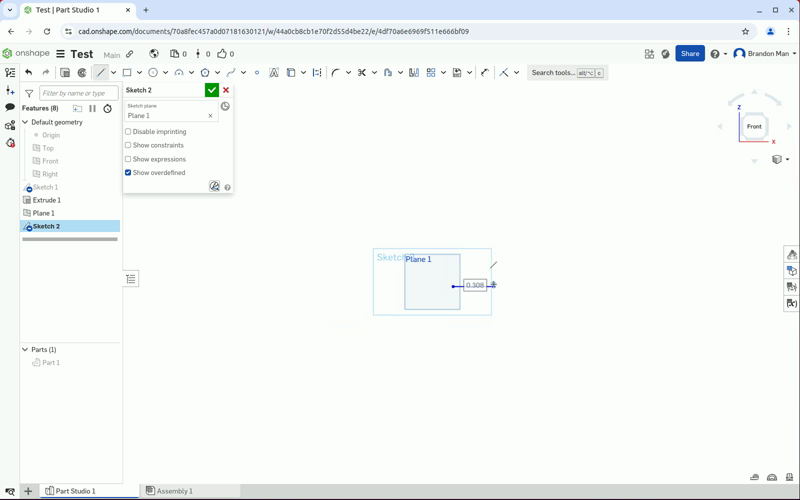
scroll(-6)
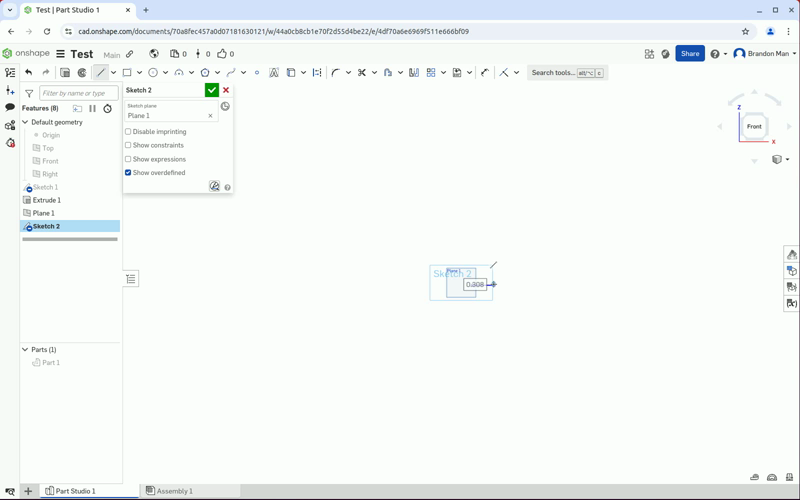
key_up(shift)
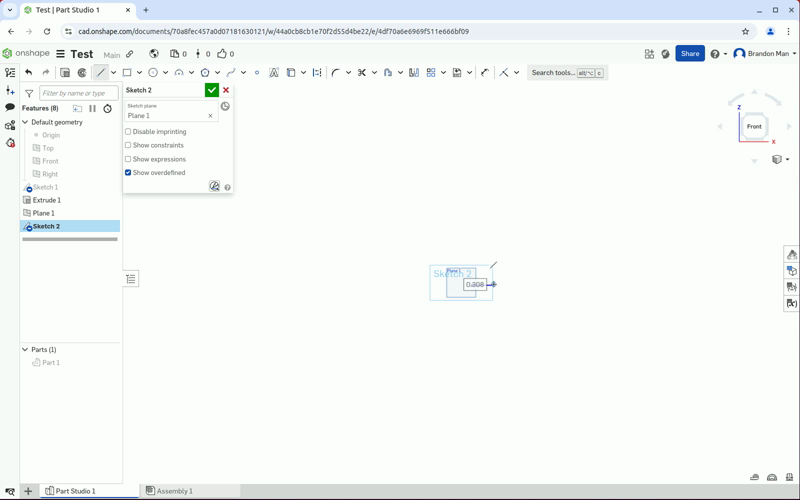
key_down(shift)
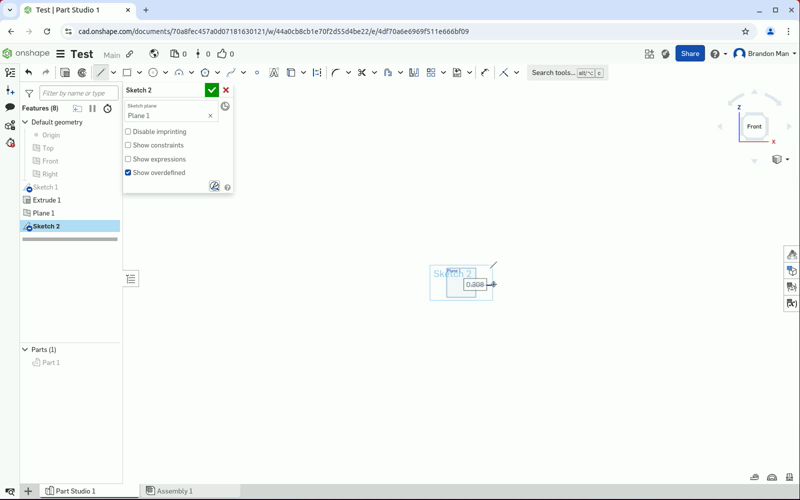
mouse_move(523, 283)
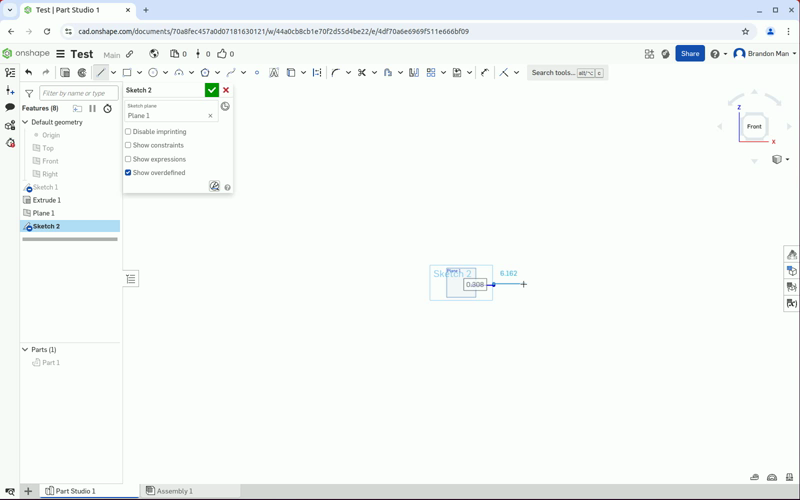
mouse_move(472, 283)
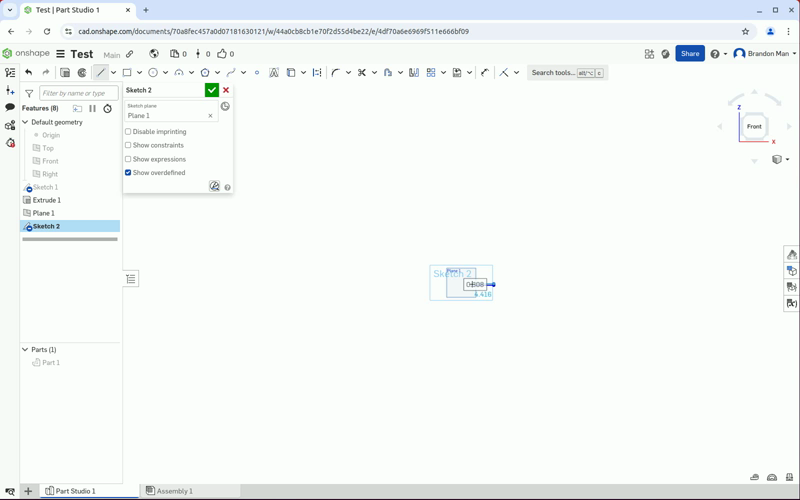
scroll(6)
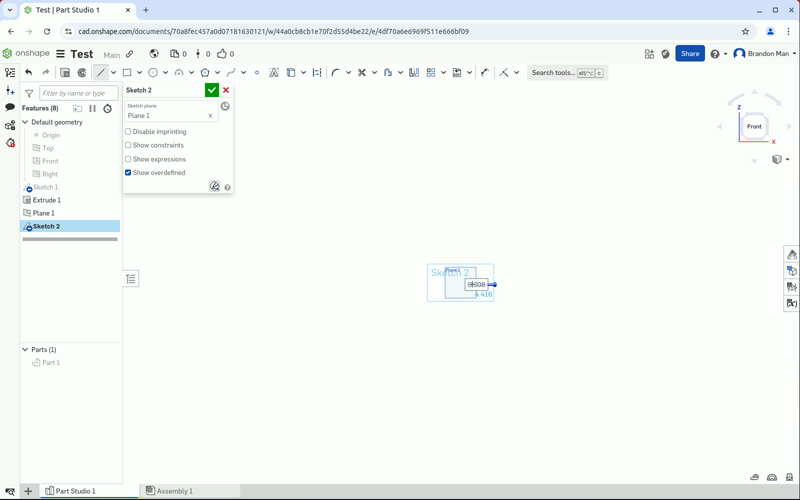
scroll(6)
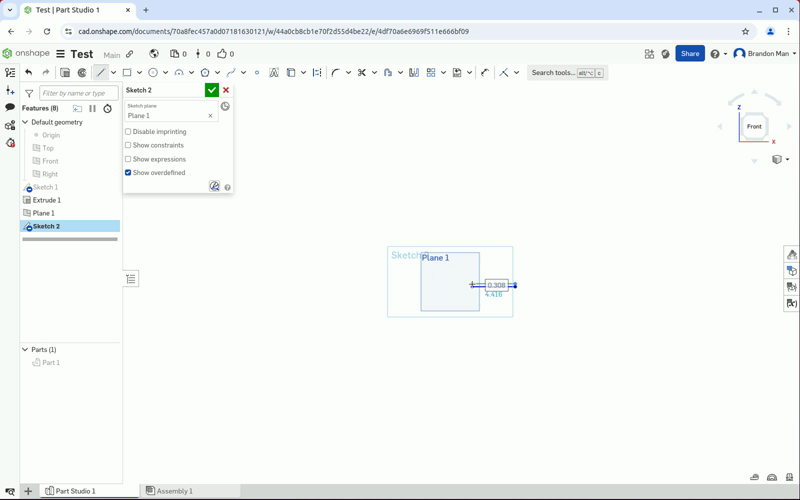
scroll(6)
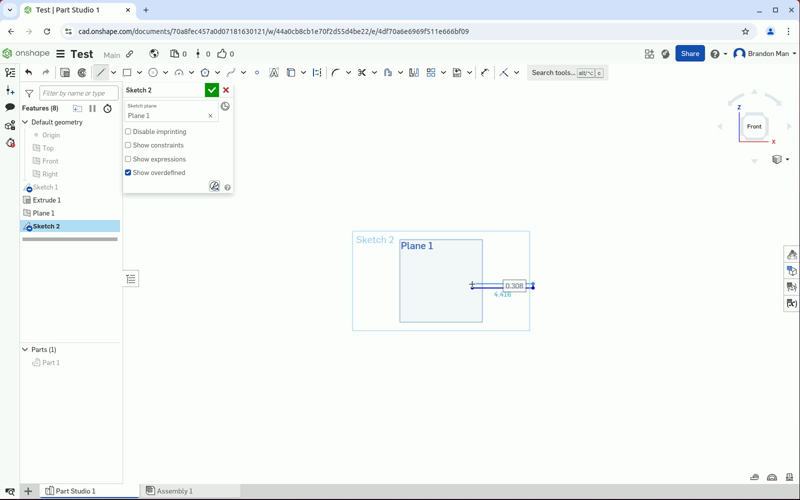
scroll(6)
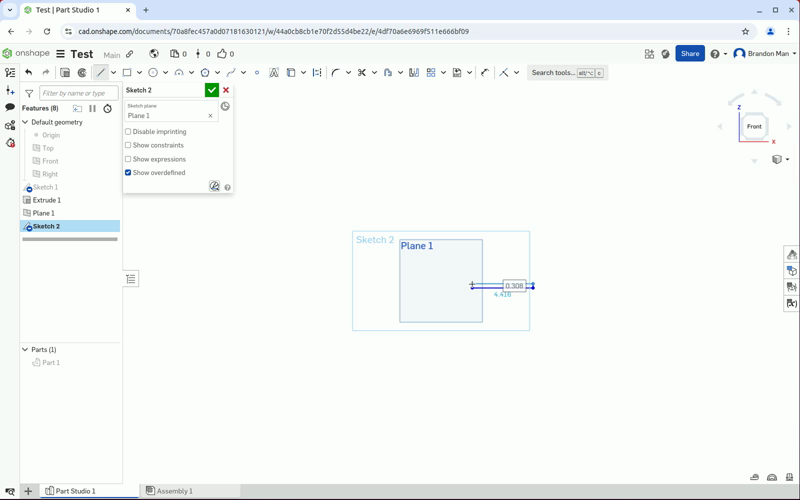
scroll(6)
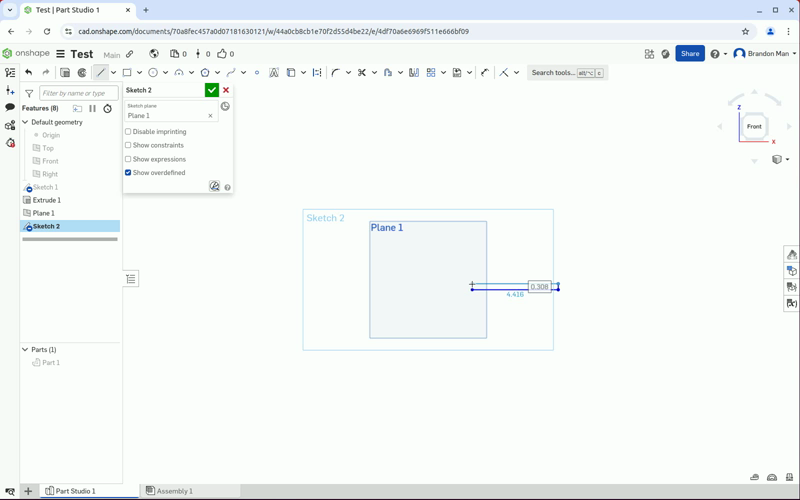
scroll(6)
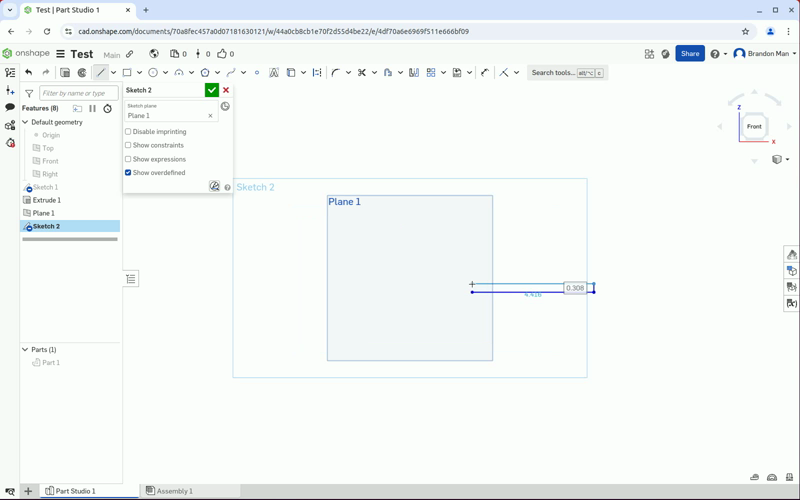
scroll(6)
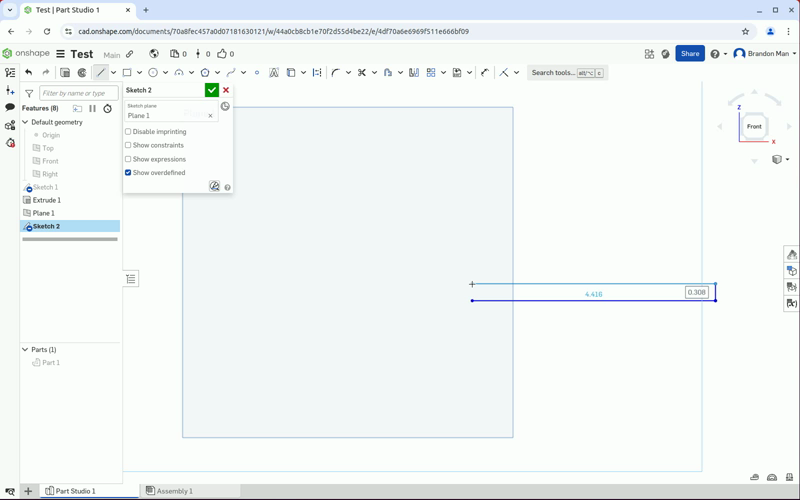
click(472, 283)
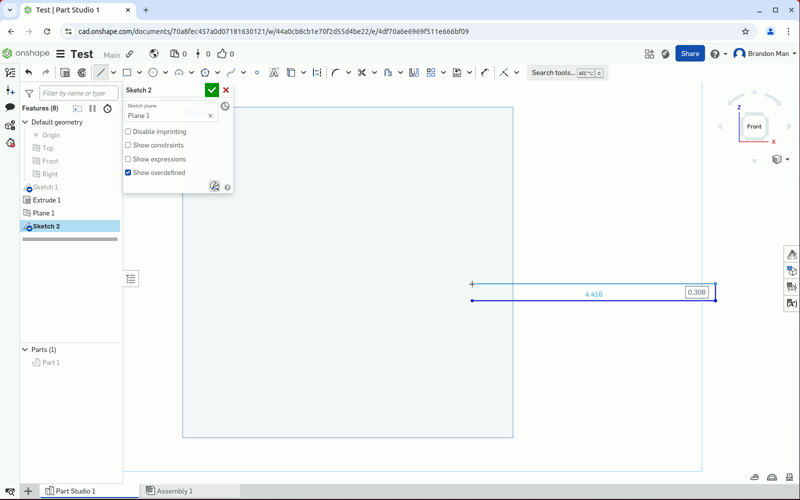
scroll(-6)
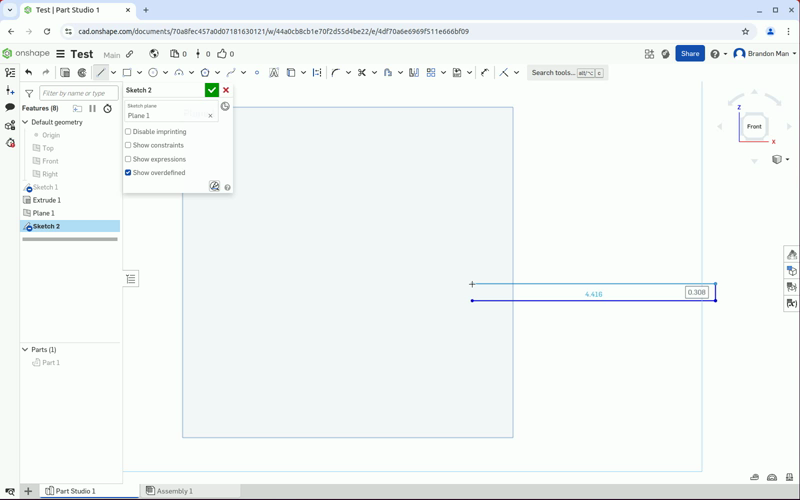
scroll(-6)
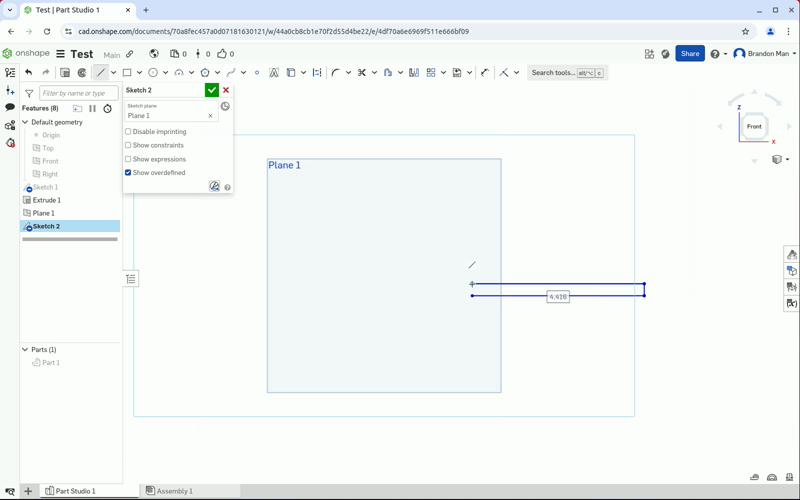
scroll(-6)
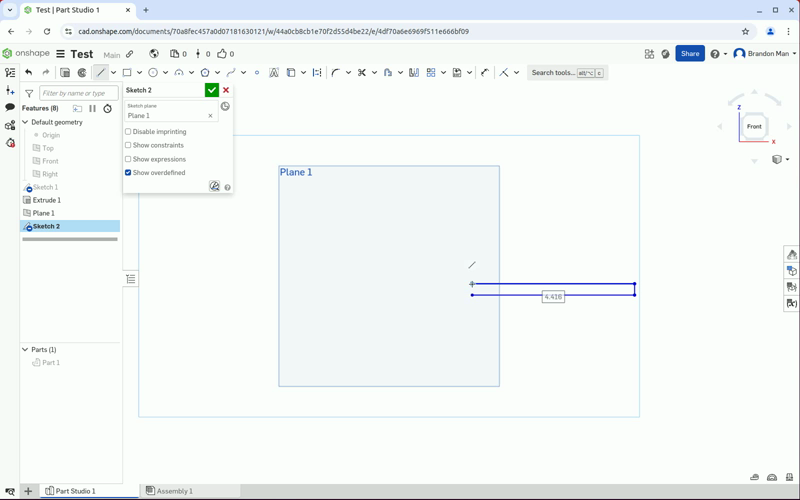
scroll(-6)
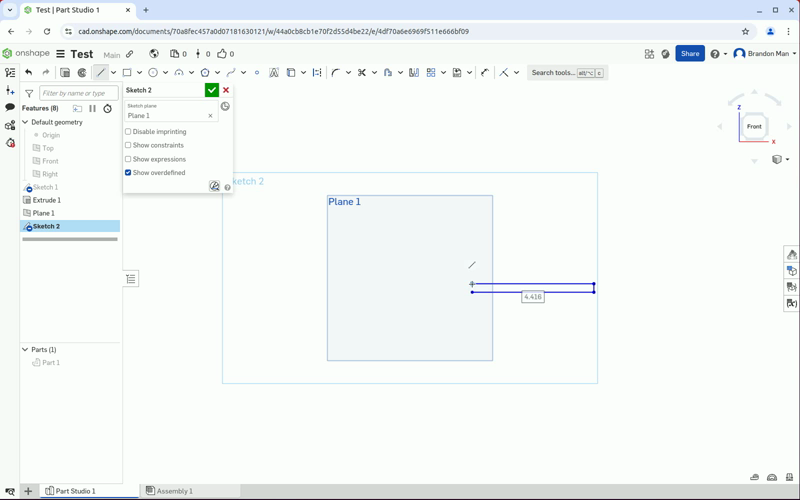
scroll(-6)
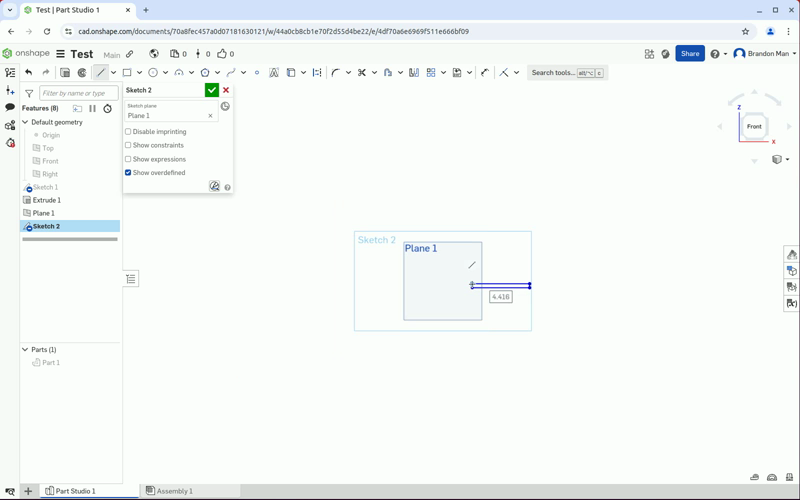
scroll(-6)
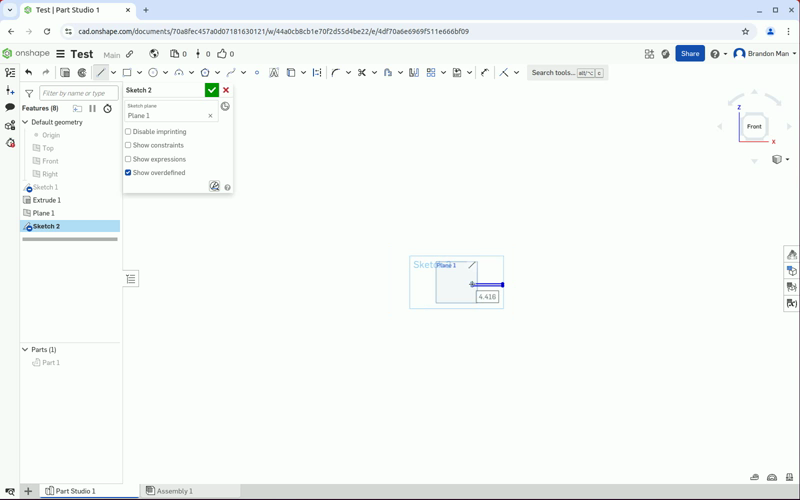
scroll(-6)
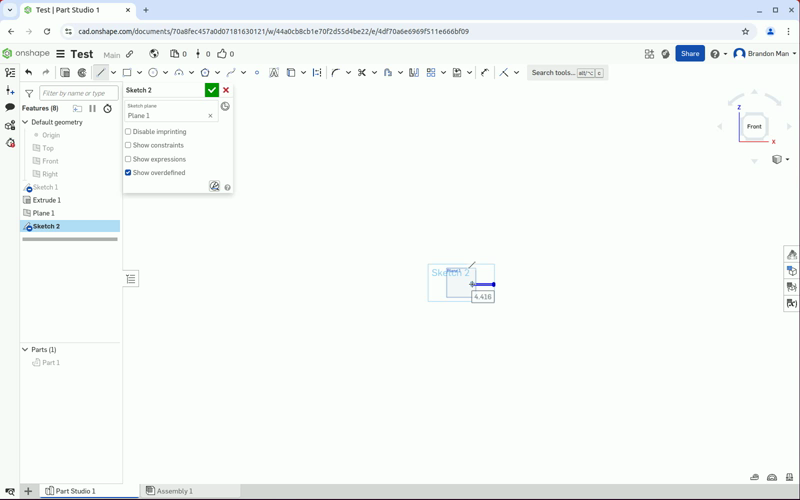
key_up(shift)
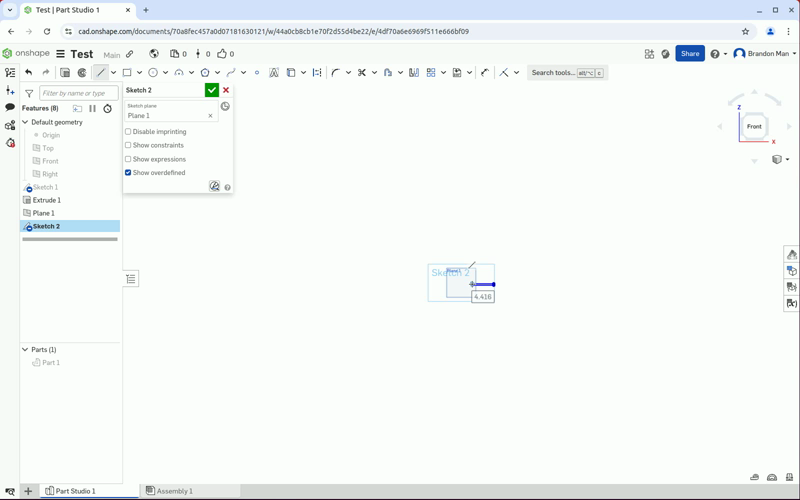
mouse_move(502, 283)
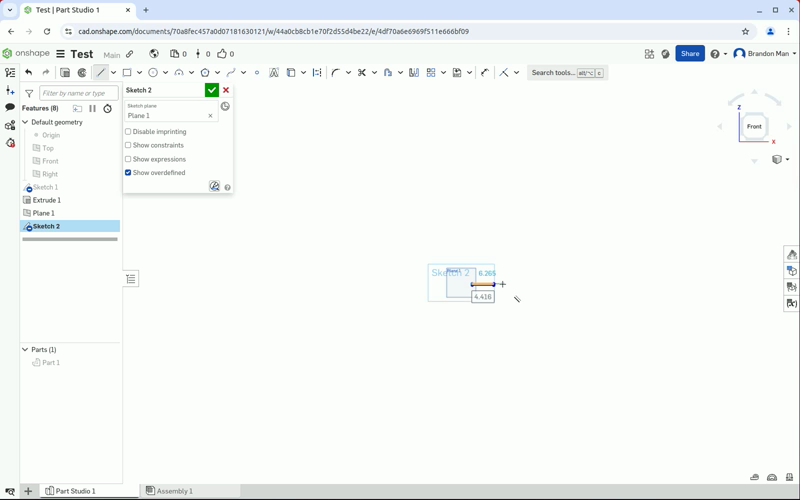
key_down(shift)
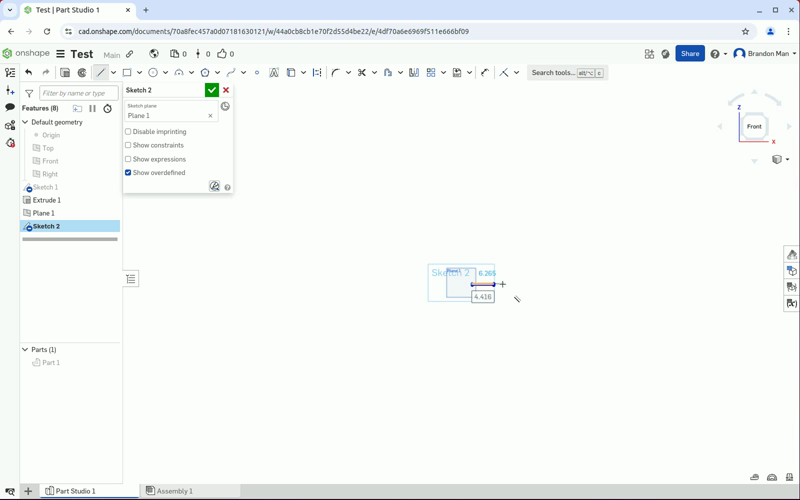
mouse_move(472, 285)
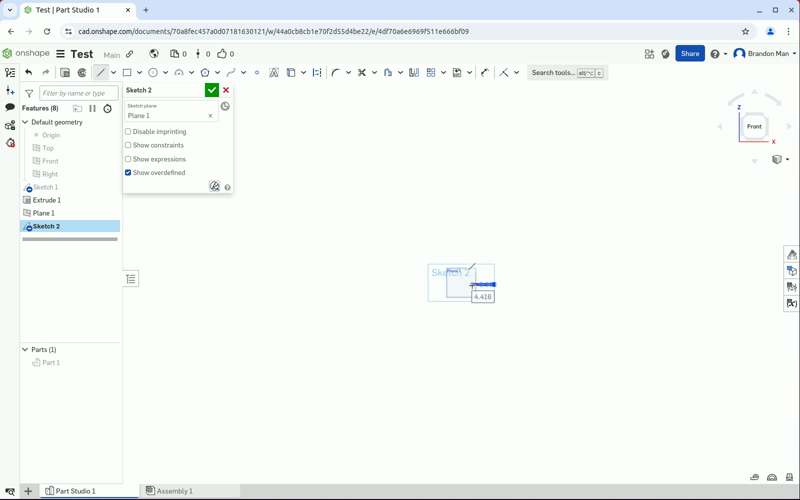
scroll(6)
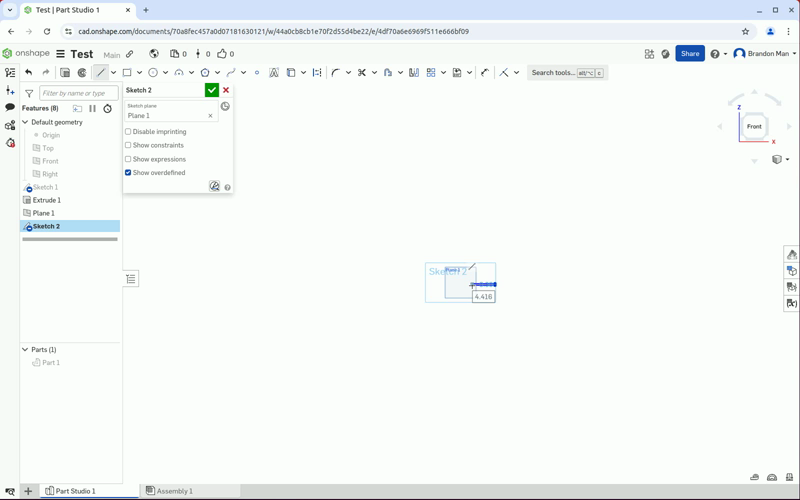
scroll(6)
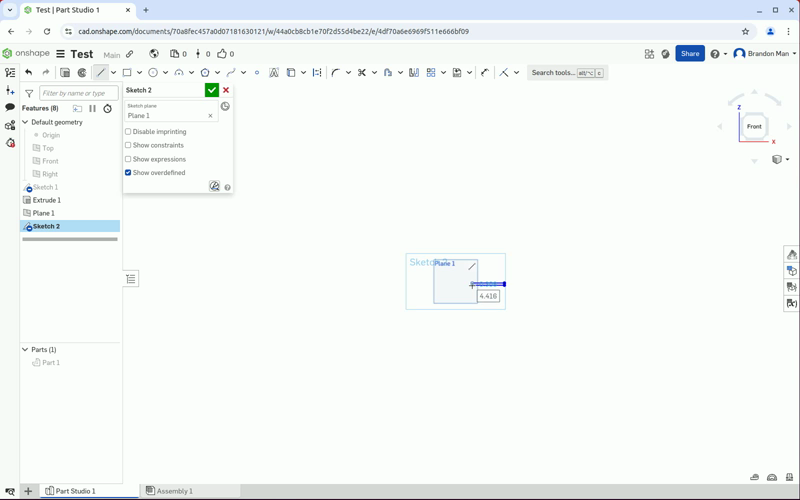
scroll(6)
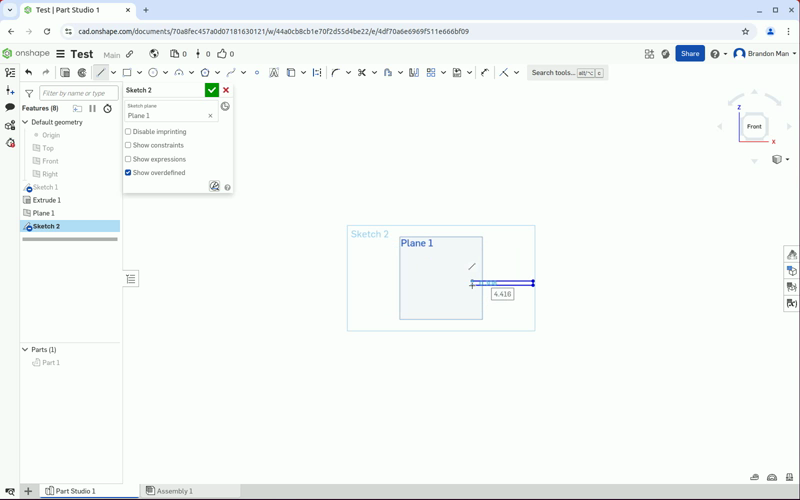
scroll(6)
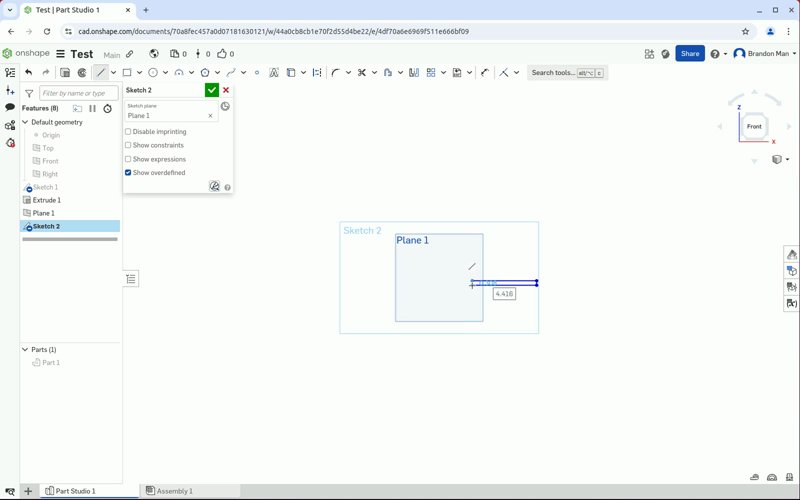
scroll(6)
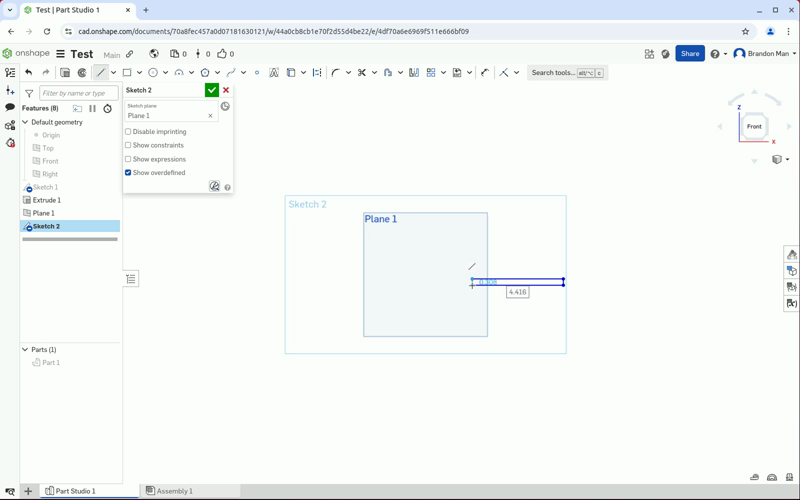
scroll(6)
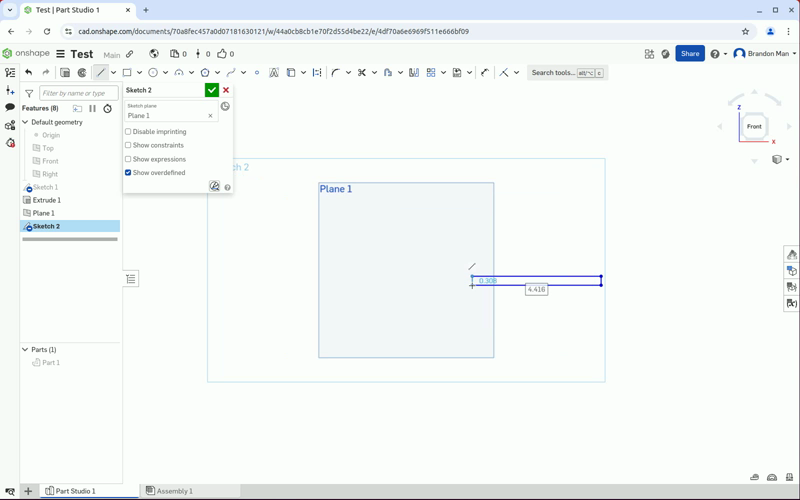
scroll(6)
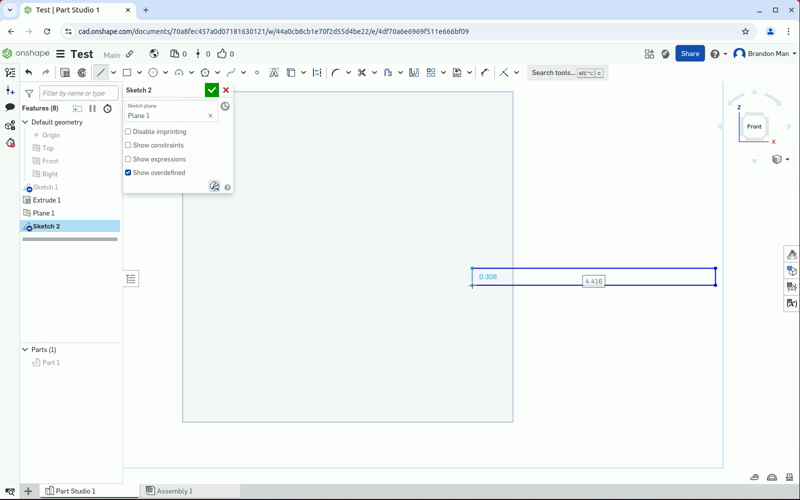
key_up(shift)
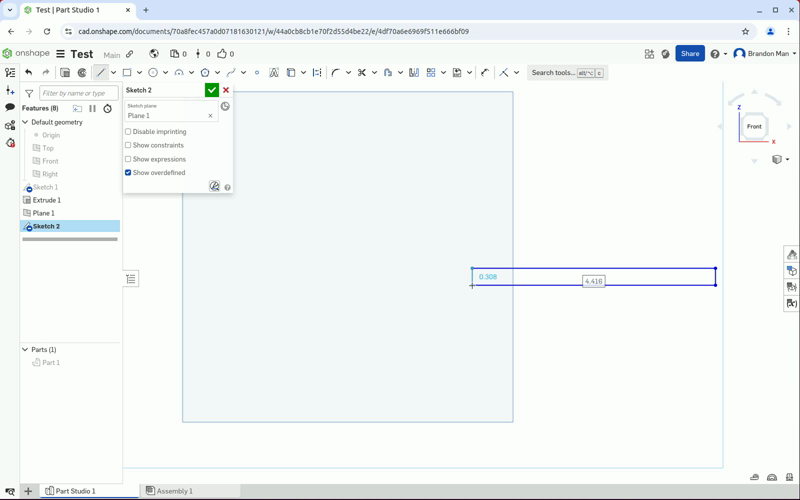
click(472, 285)
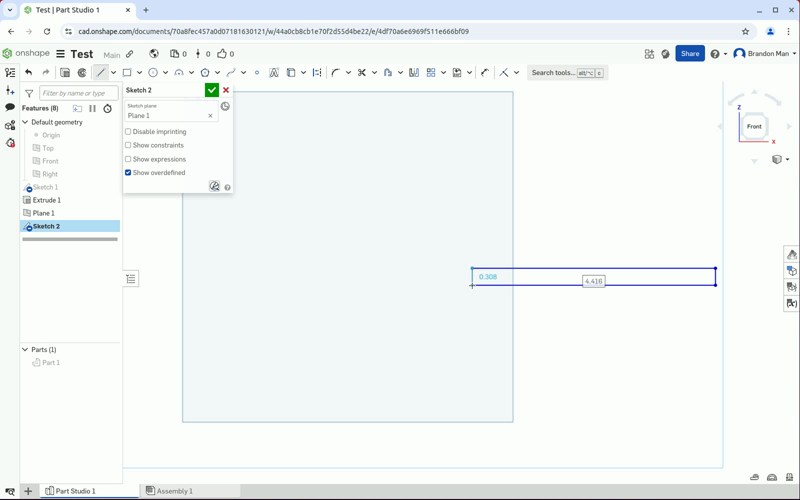
scroll(-6)
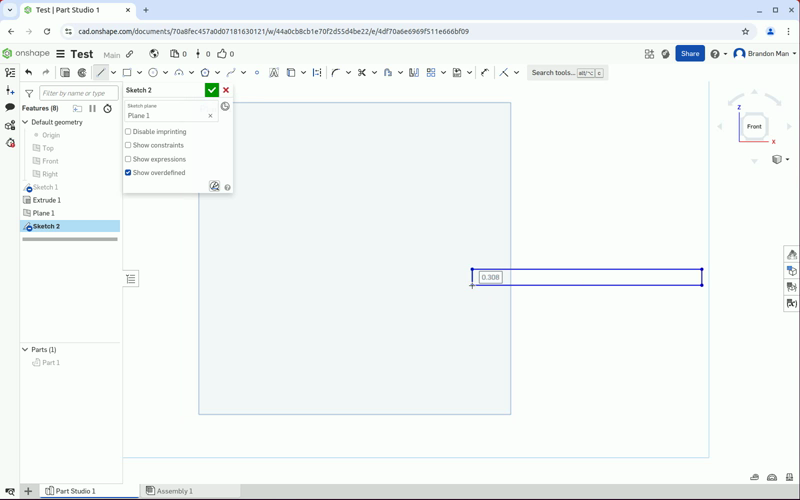
scroll(-6)
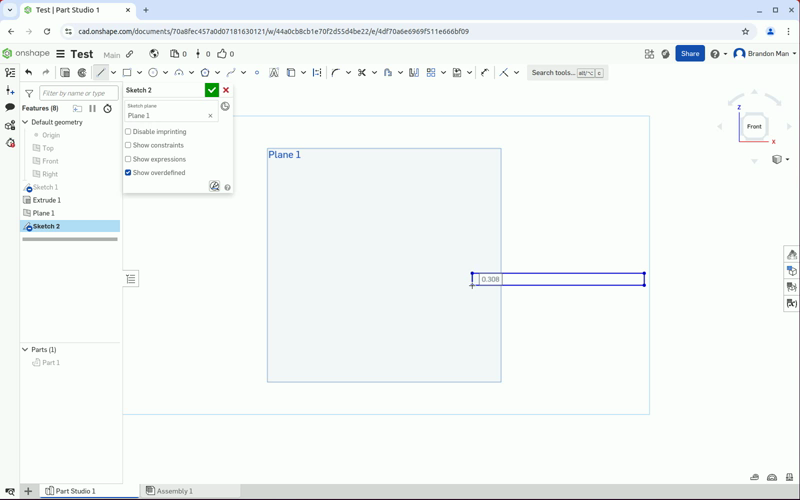
scroll(-6)
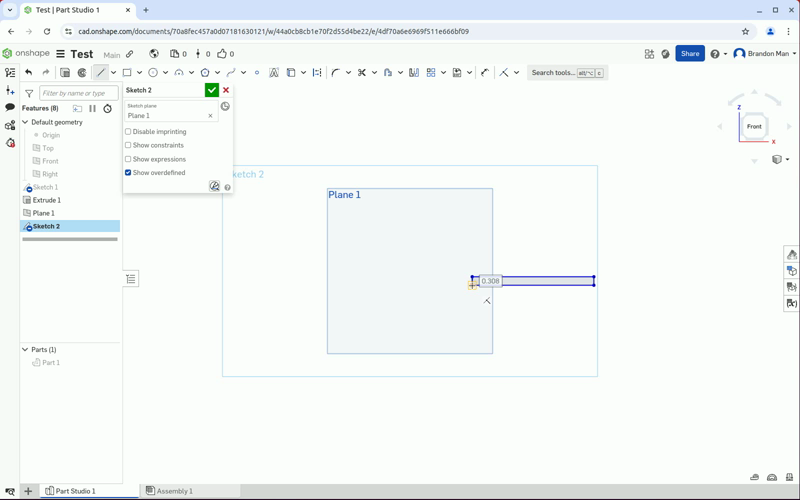
scroll(-6)
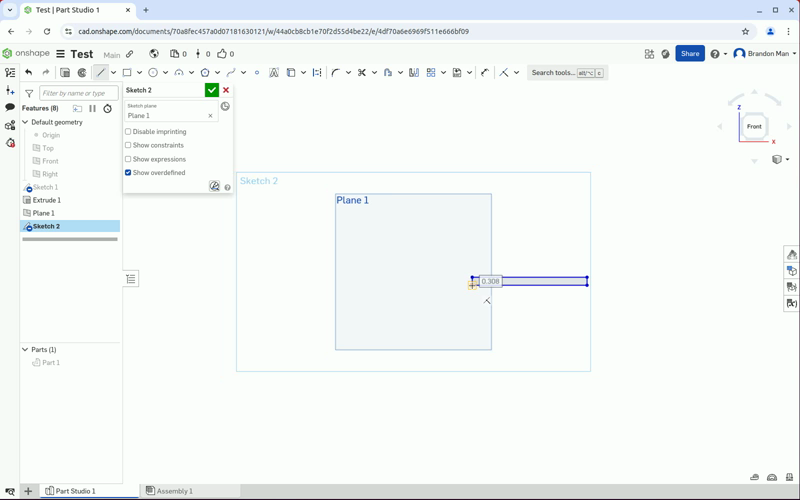
scroll(-6)
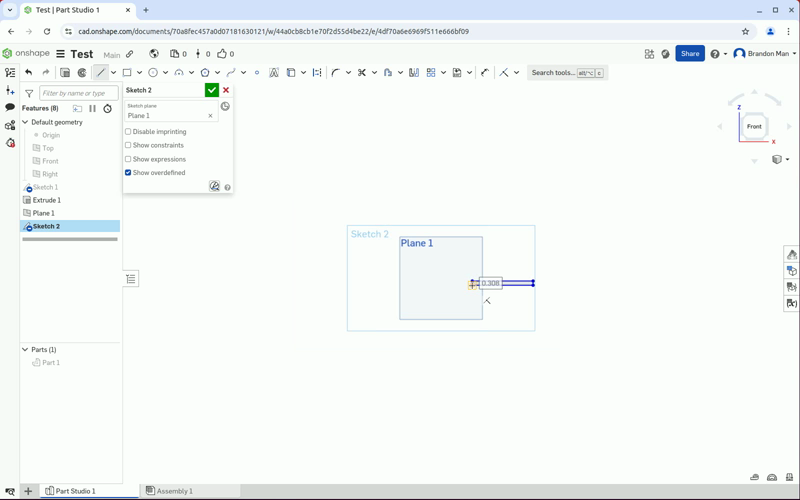
scroll(-6)
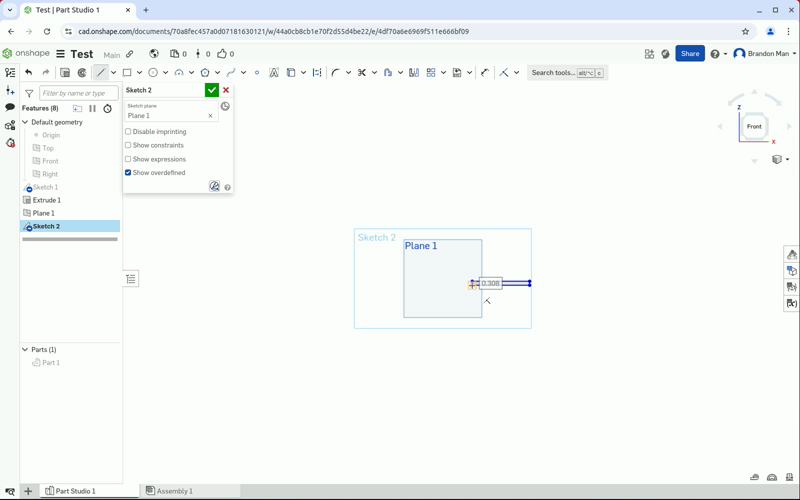
scroll(-6)
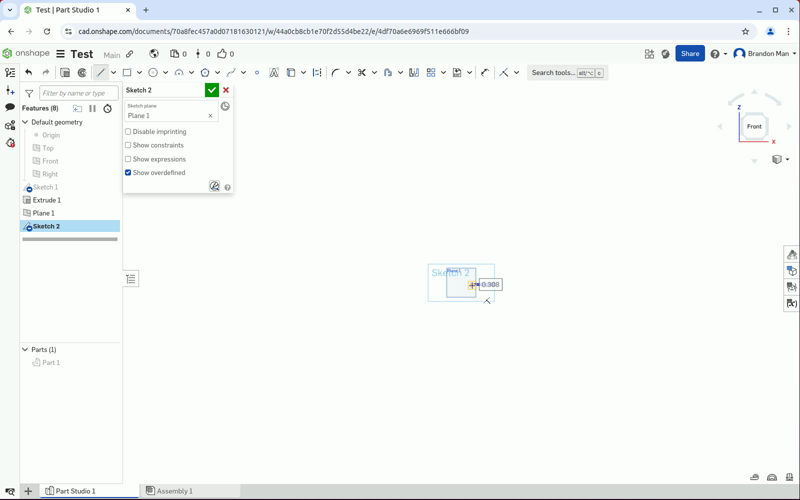
key(esc)
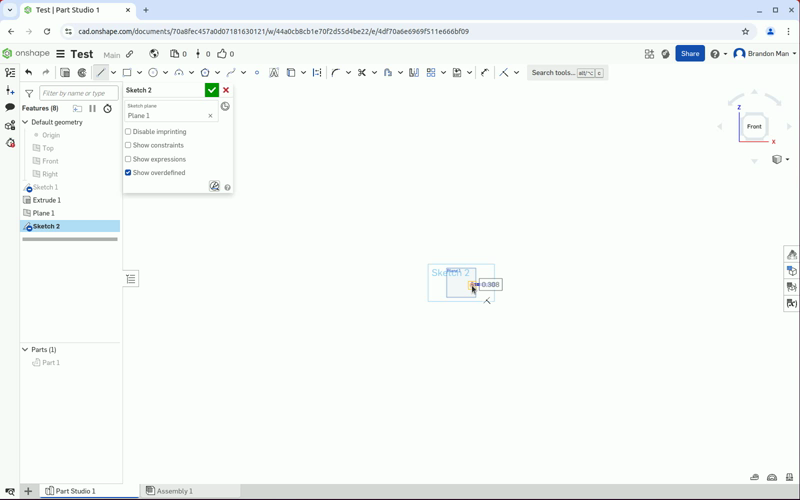
mouse_move(485, 284)
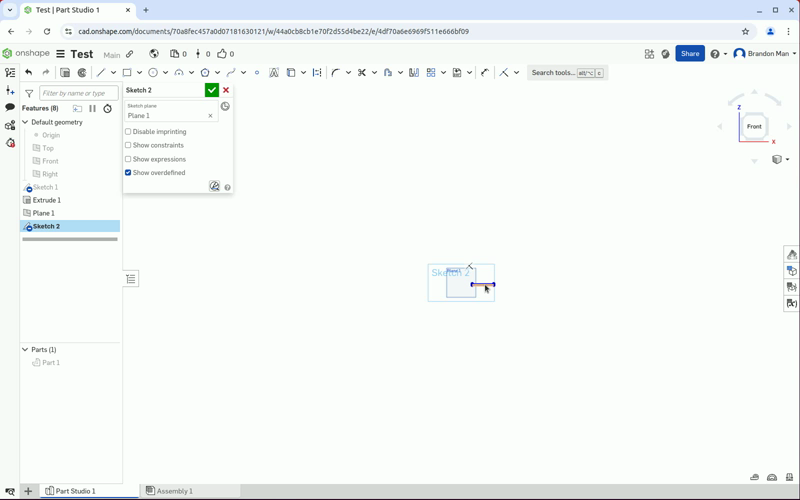
scroll(6)
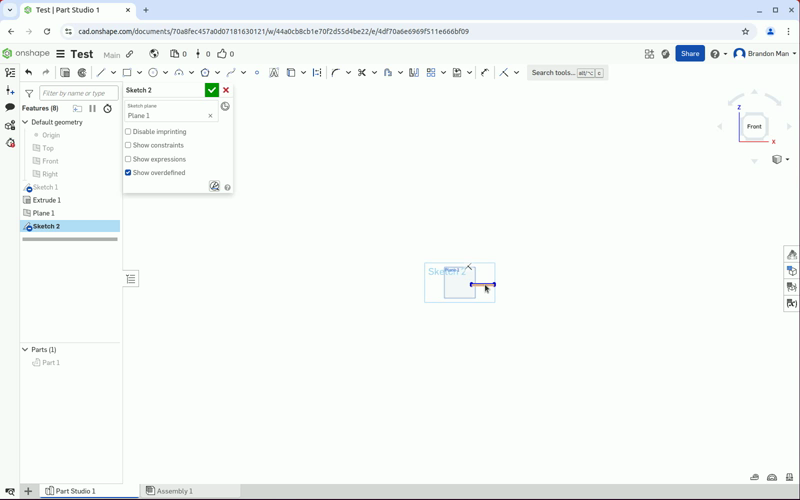
scroll(6)
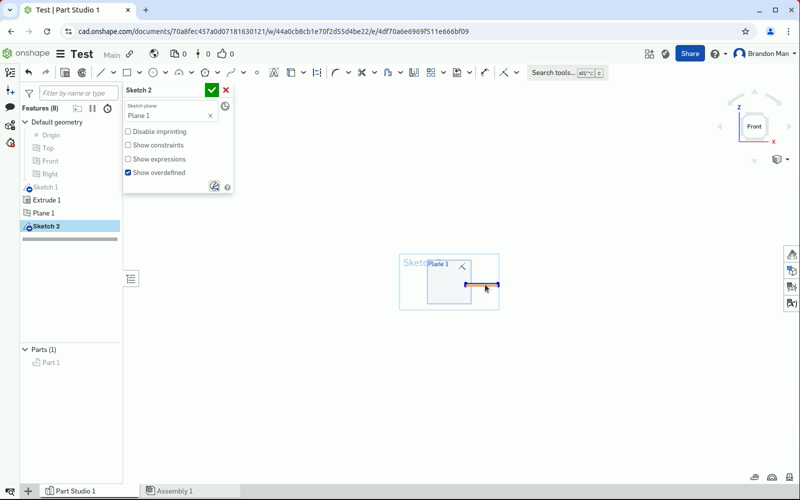
scroll(6)
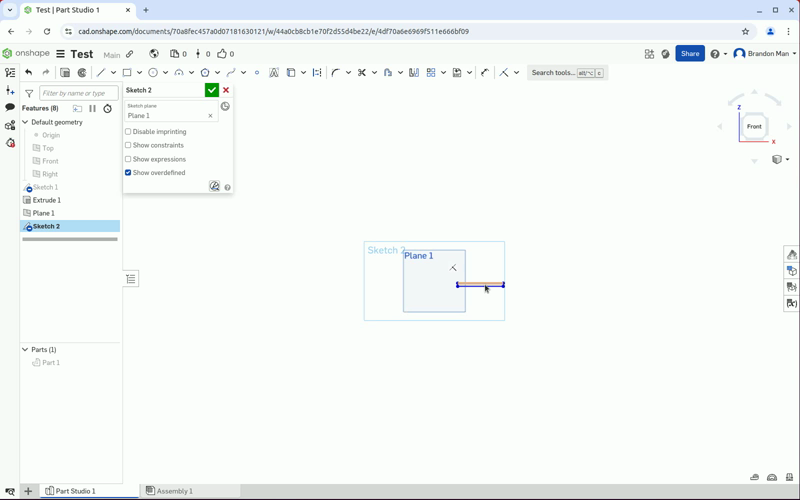
scroll(6)
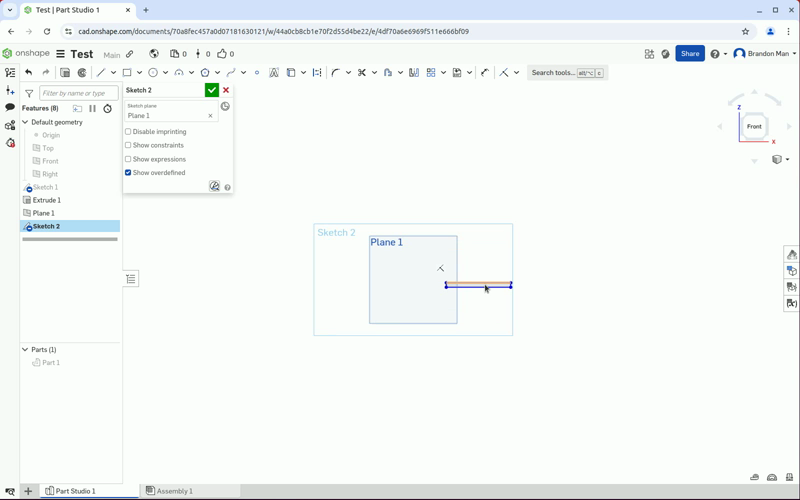
scroll(6)
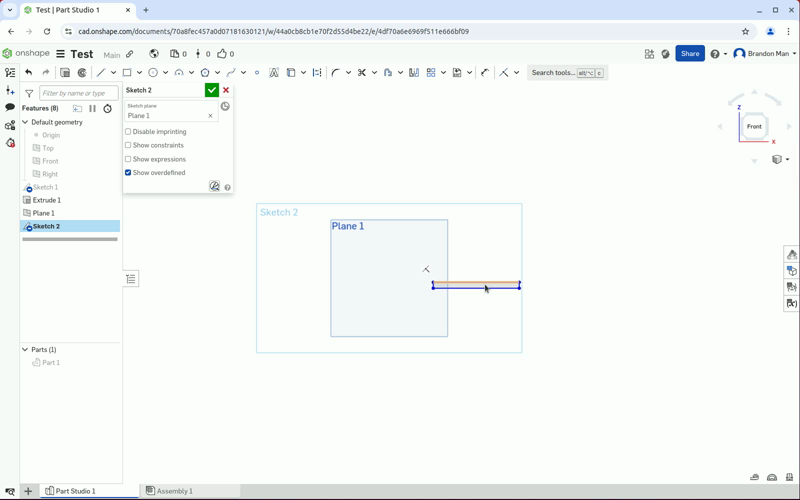
scroll(6)
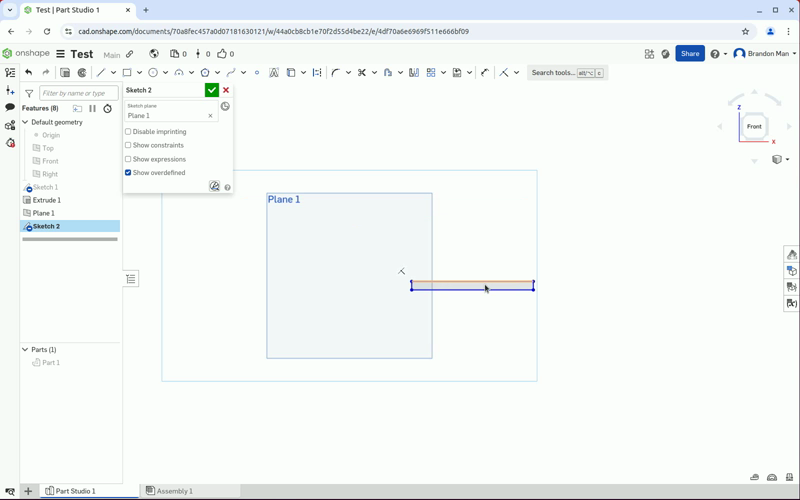
scroll(6)
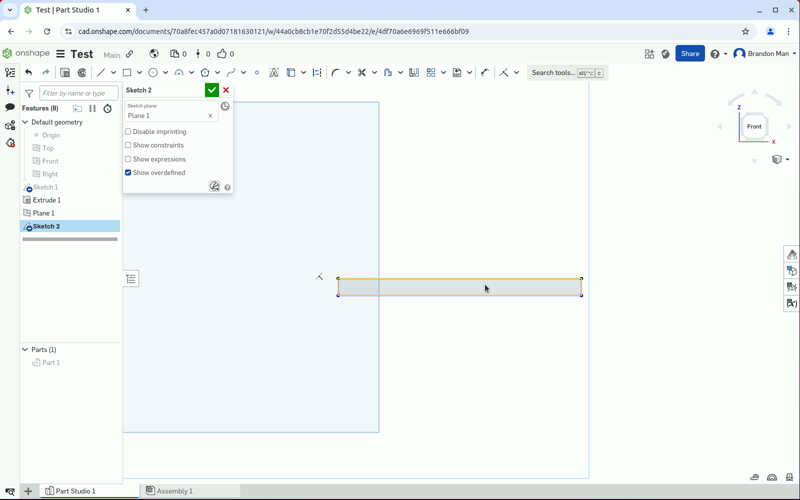
click(485, 284)
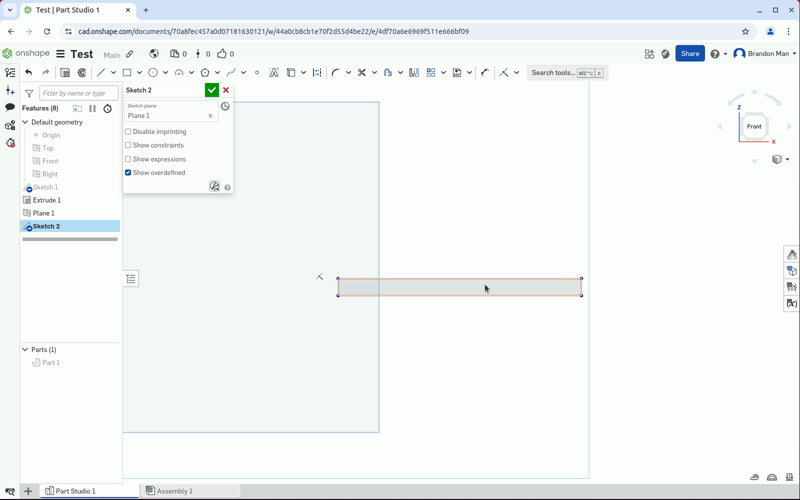
scroll(-6)
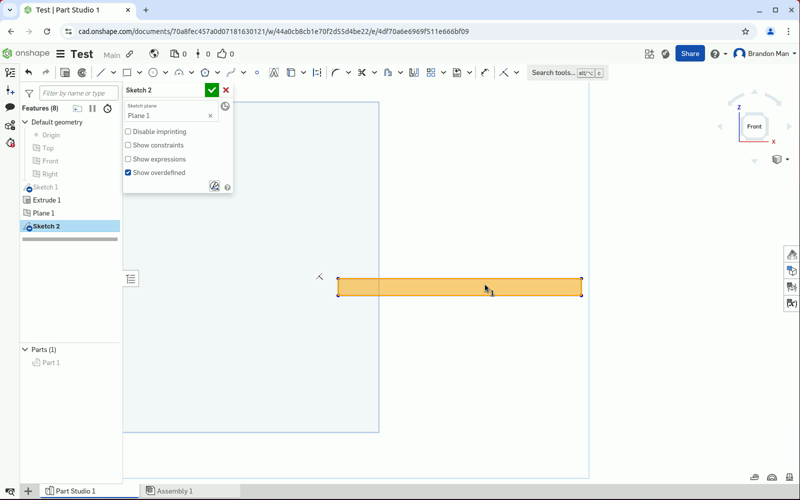
scroll(-6)
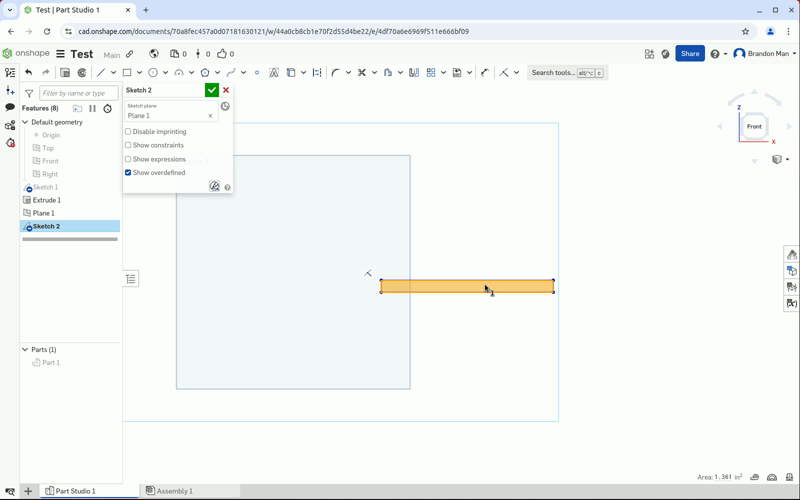
scroll(-6)
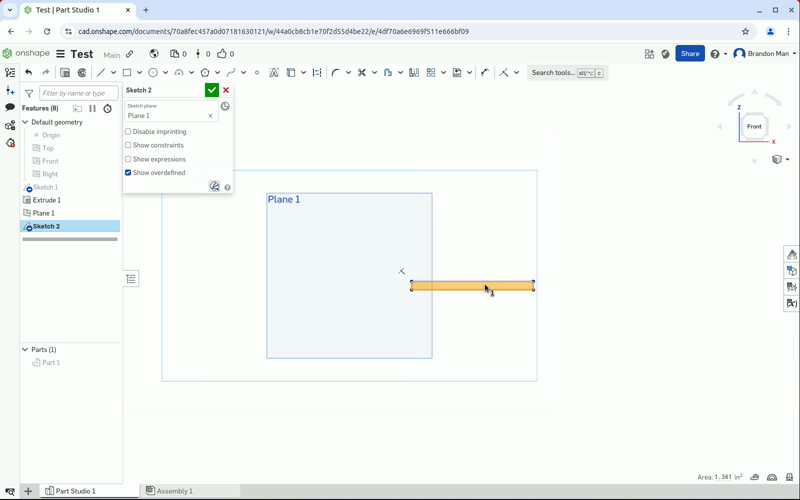
scroll(-6)
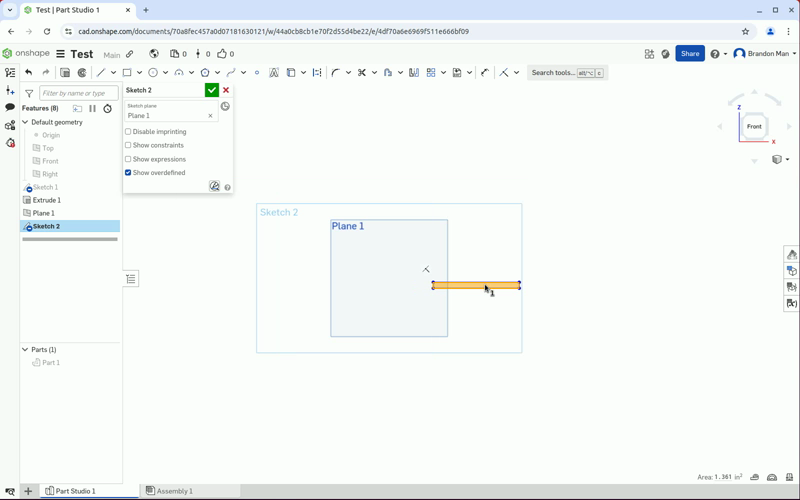
scroll(-6)
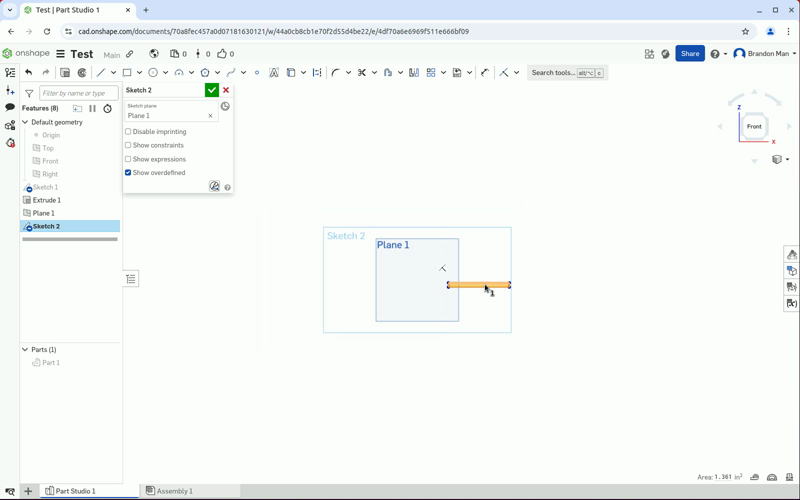
scroll(-6)
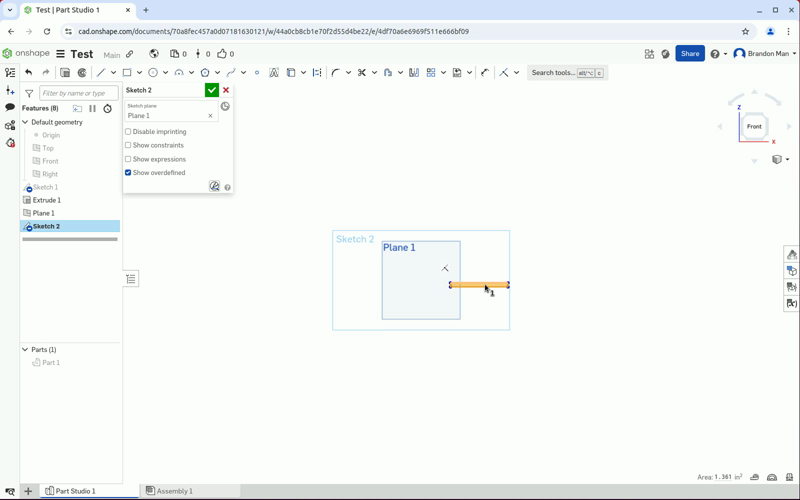
scroll(-6)
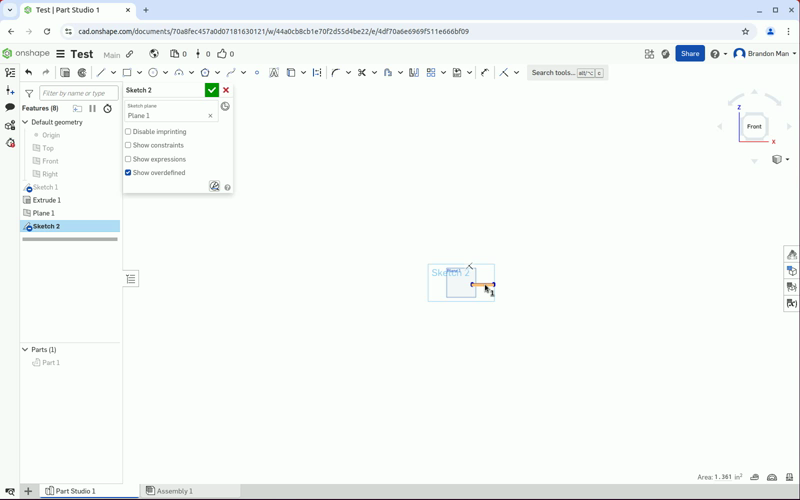
mouse_move(73, 352)
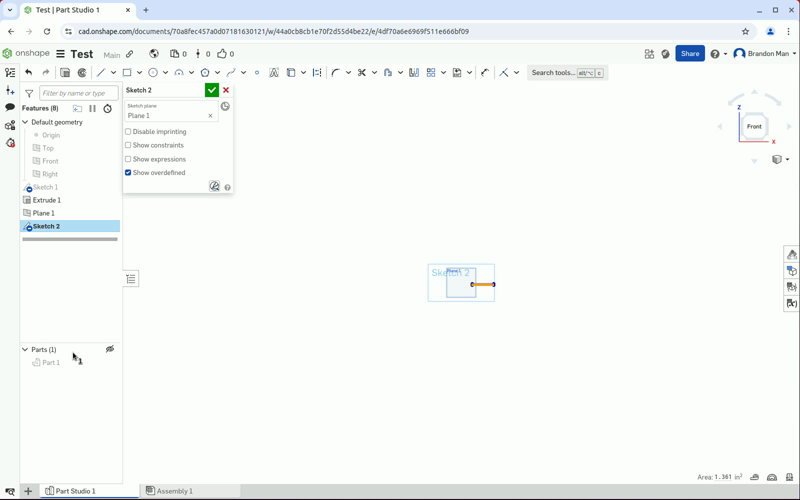
key(shift+y)
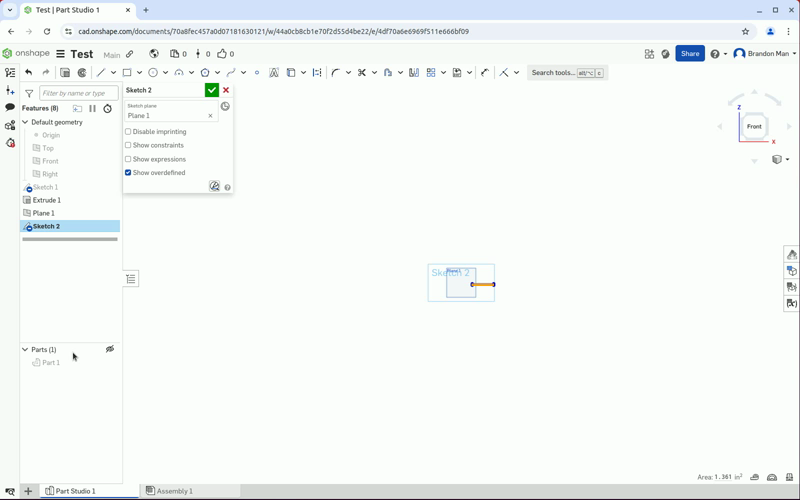
key(shift+e)
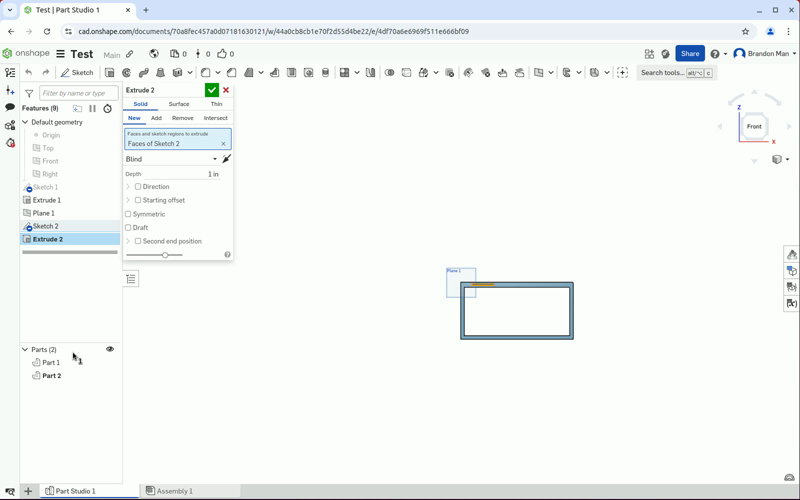
mouse_move(143, 106)
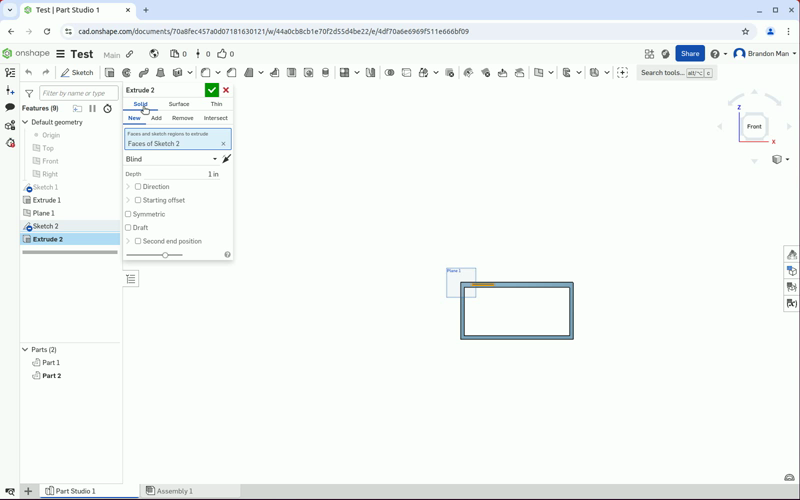
click(143, 106)
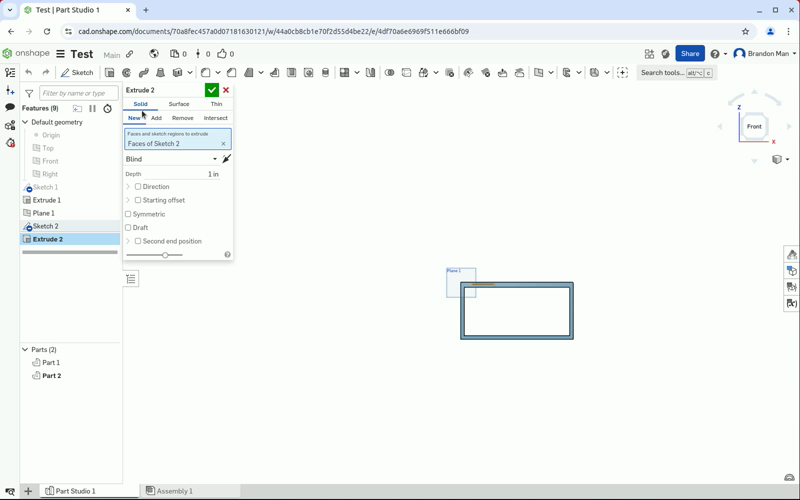
mouse_move(137, 120)
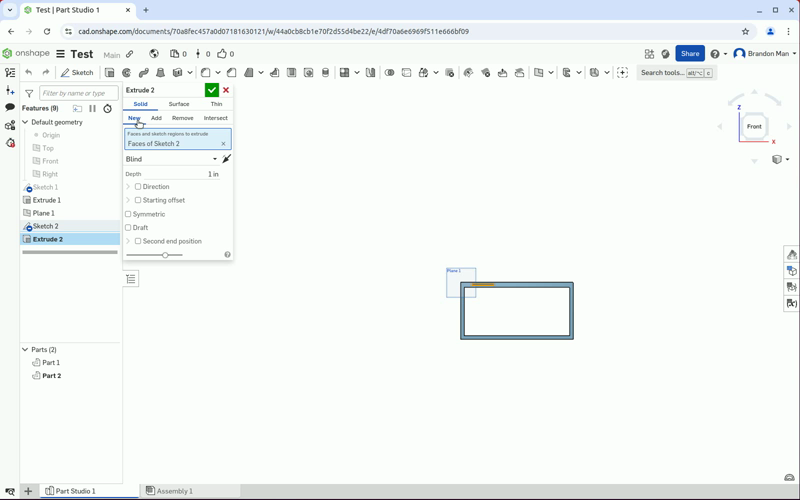
click(137, 120)
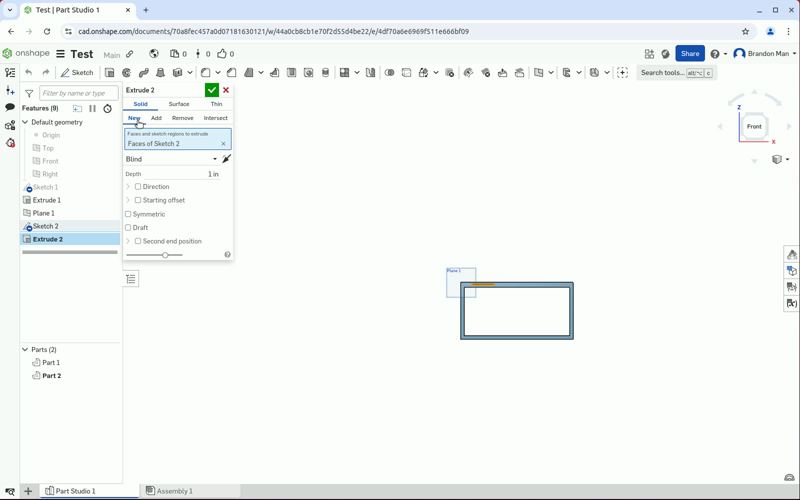
key(tab, 4)
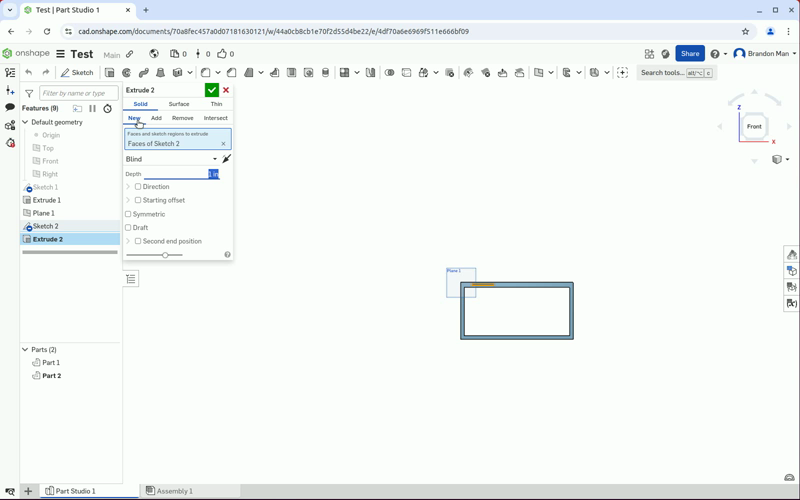
text(0.241)
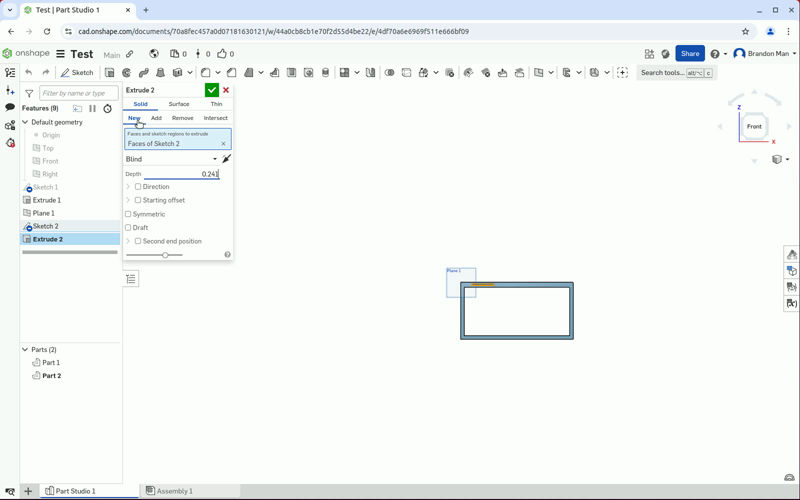
key(enter)
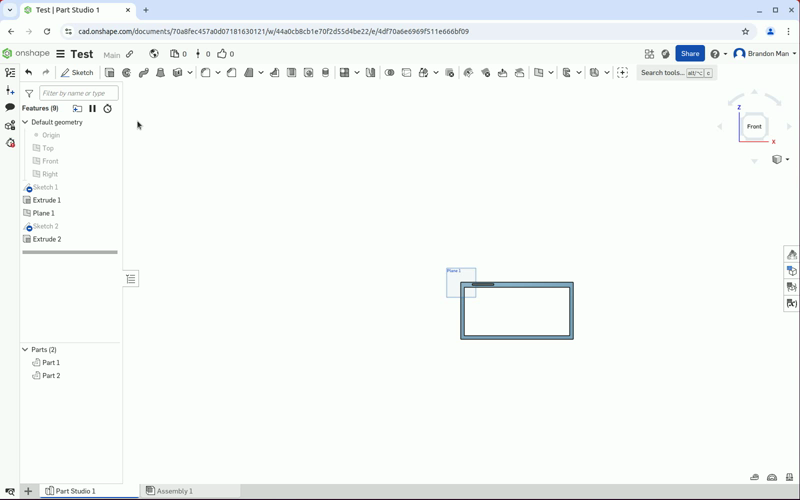
key(shift+h)
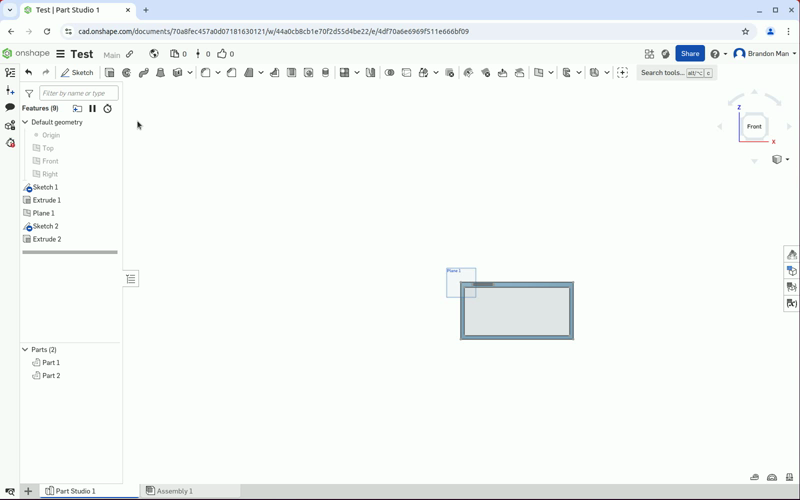
key(shift+h)
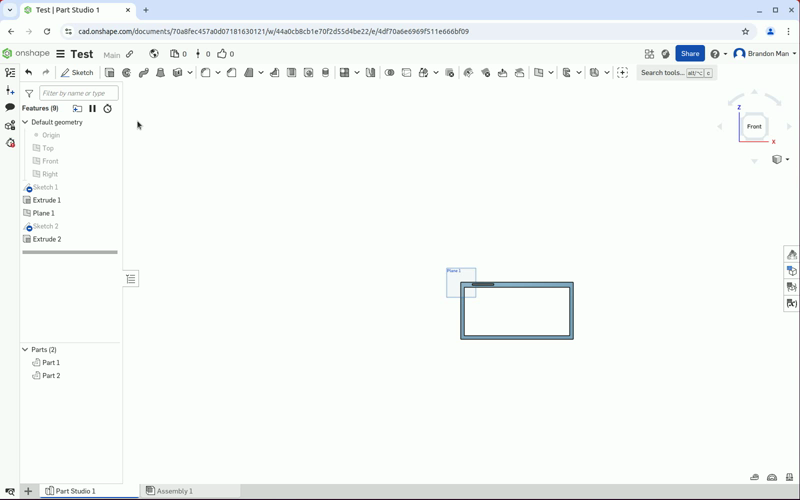
mouse_move(73, 189)
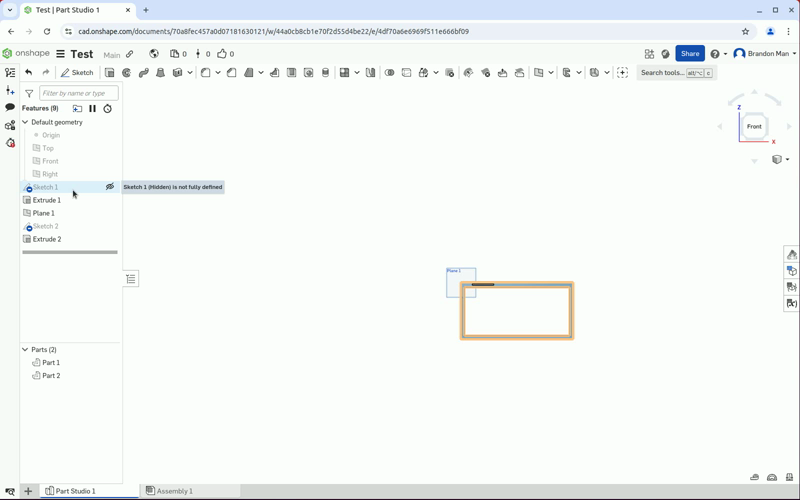
click(73, 189)
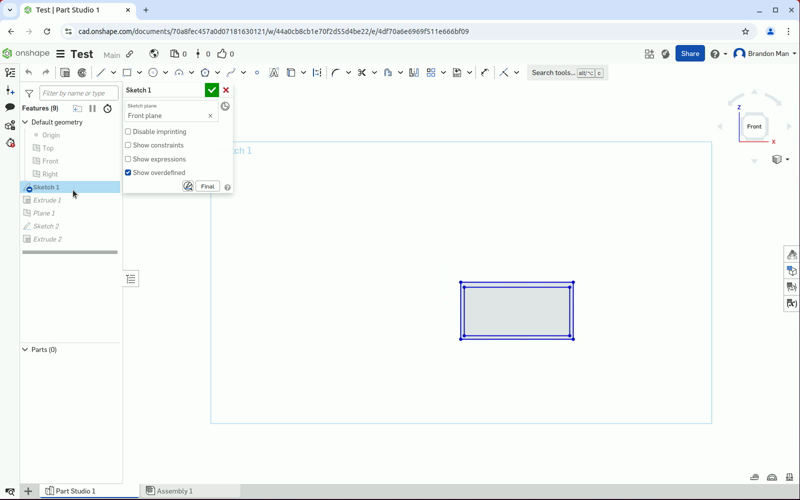
mouse_move(229, 92)
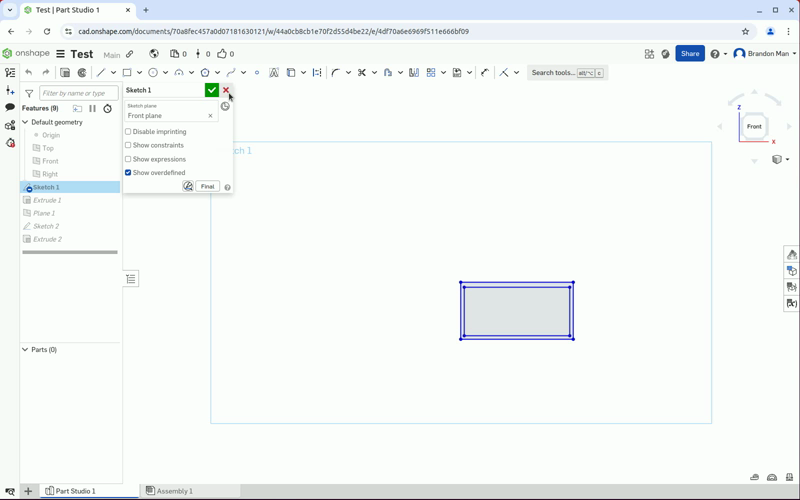
click(229, 92)
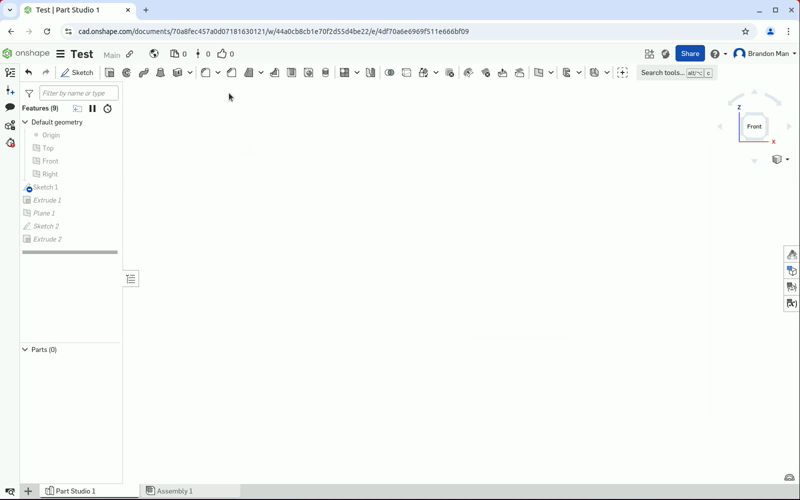
key(shift+s)
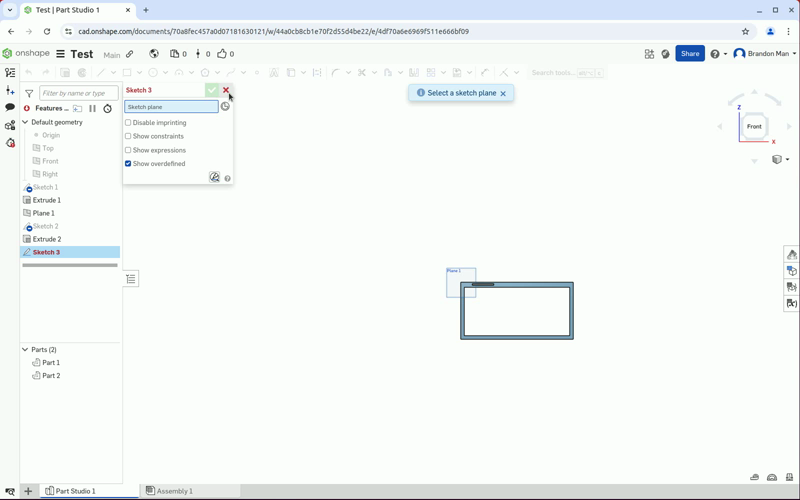
mouse_move(73, 215)
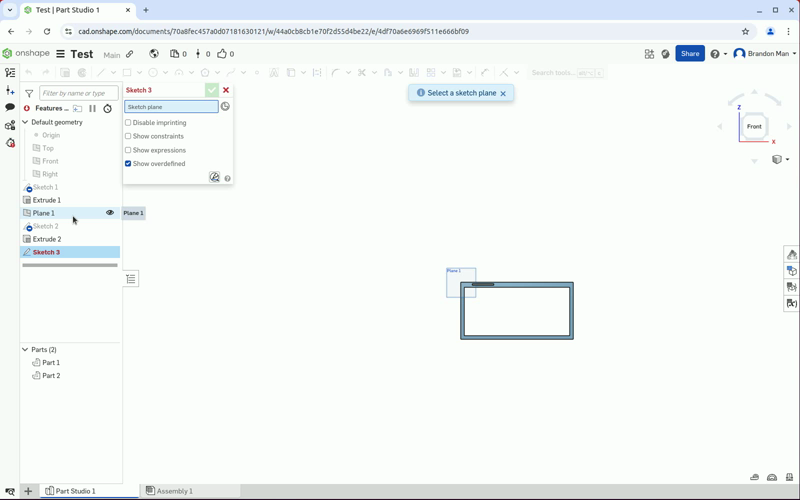
click(73, 215)
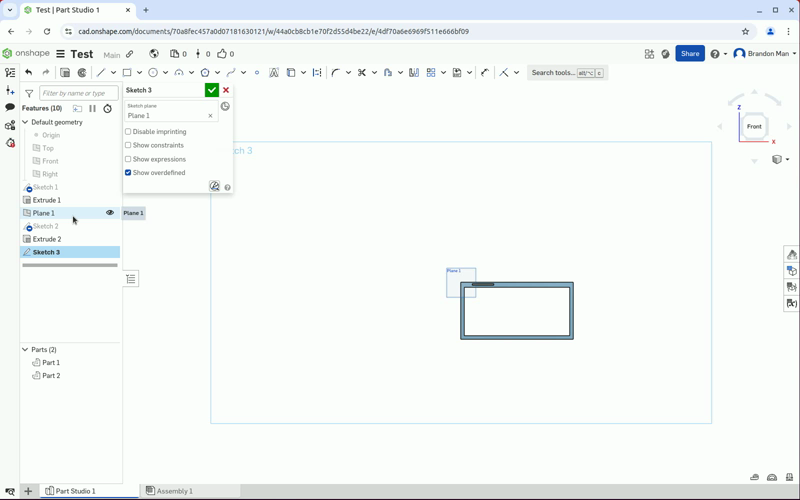
mouse_move(73, 352)
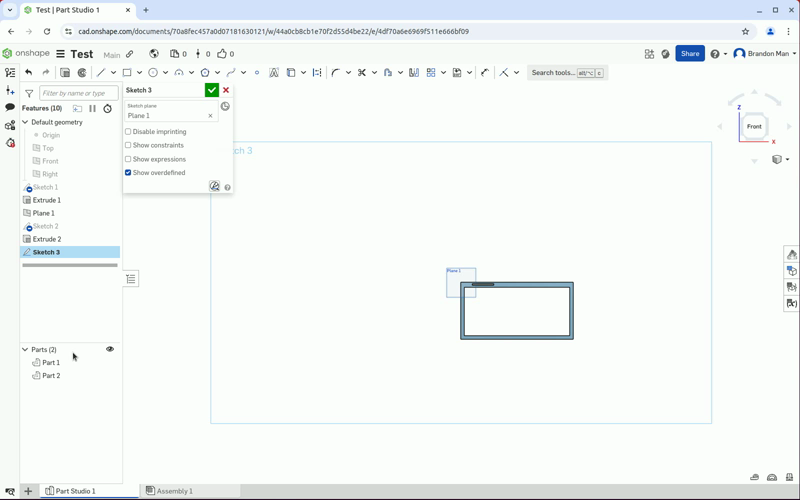
key(y)
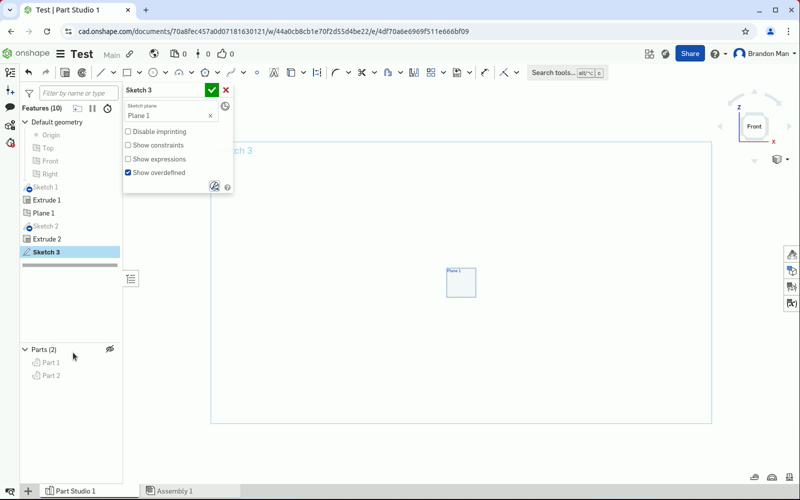
key(l)
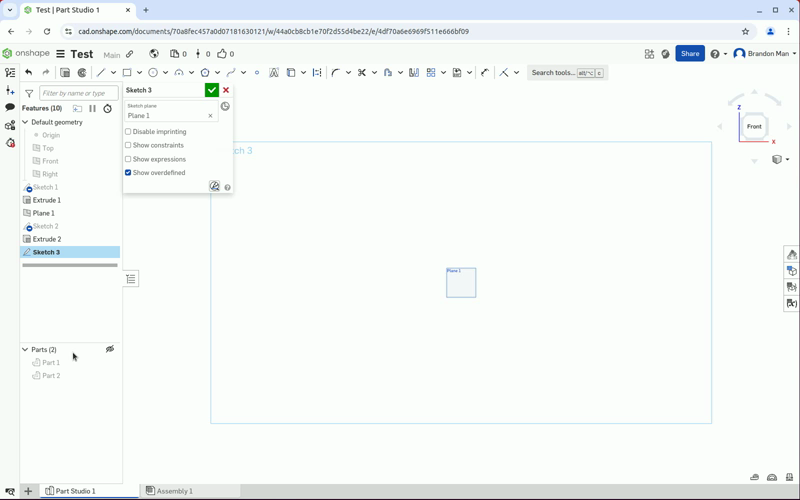
key_down(shift)
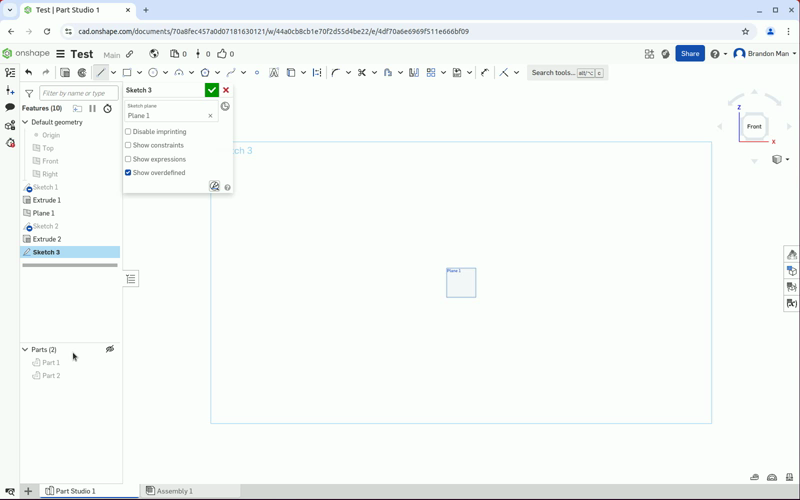
mouse_move(472, 337)
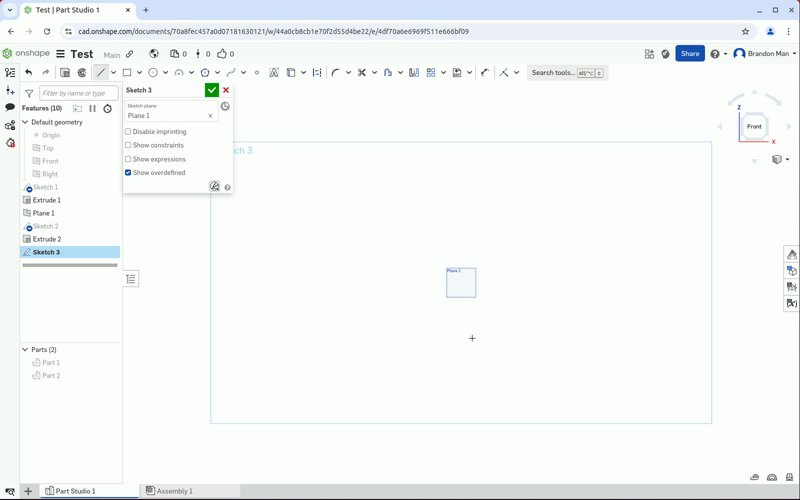
click(472, 337)
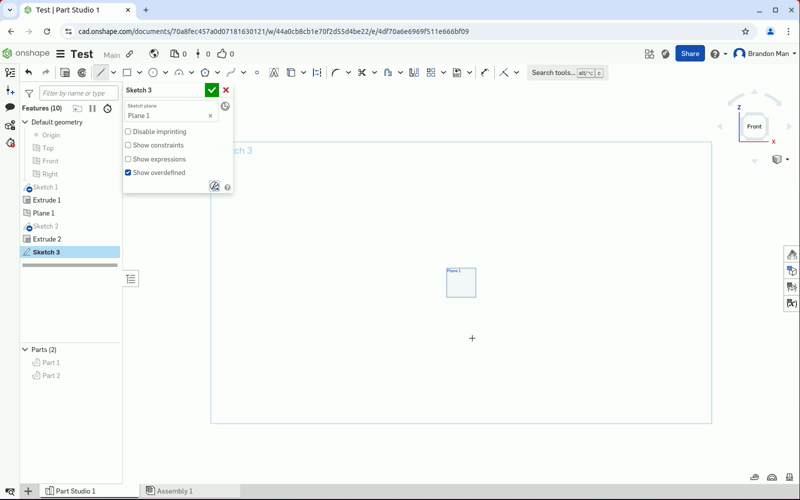
key_up(shift)
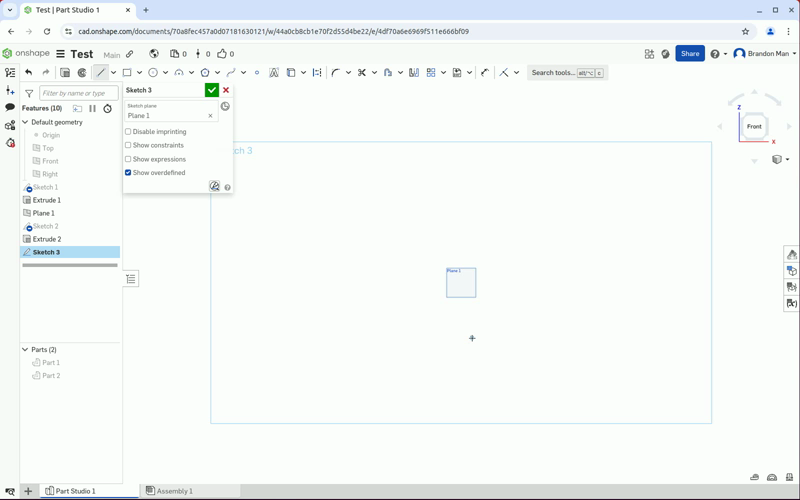
key_down(shift)
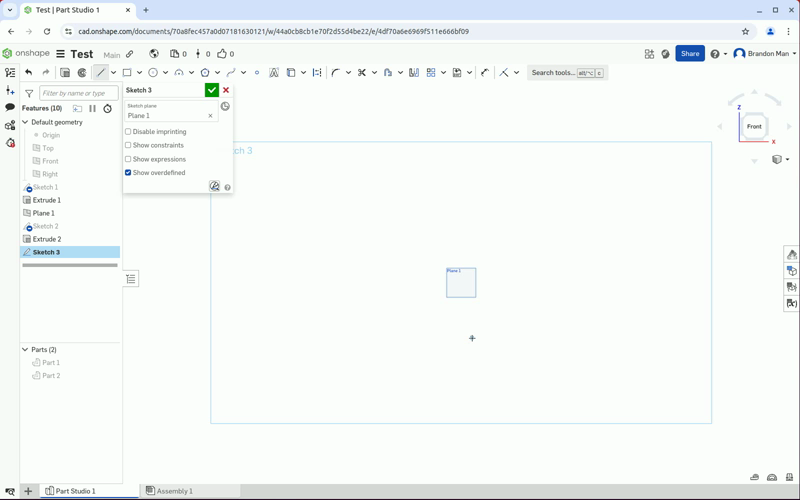
mouse_move(502, 337)
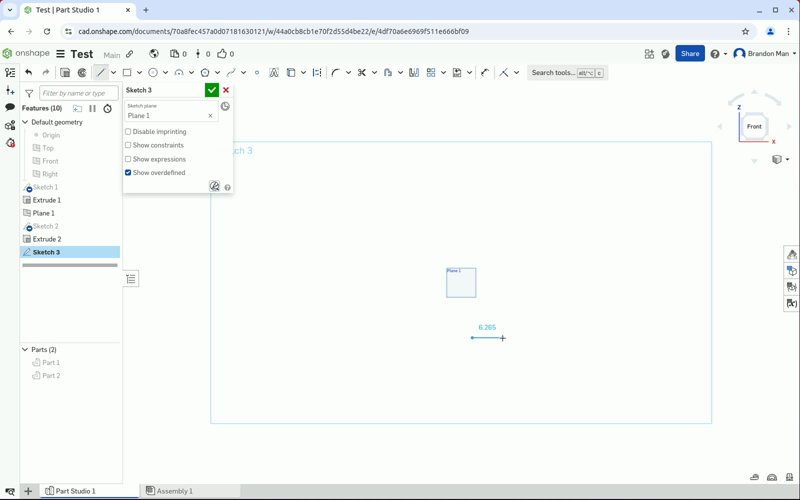
mouse_move(493, 337)
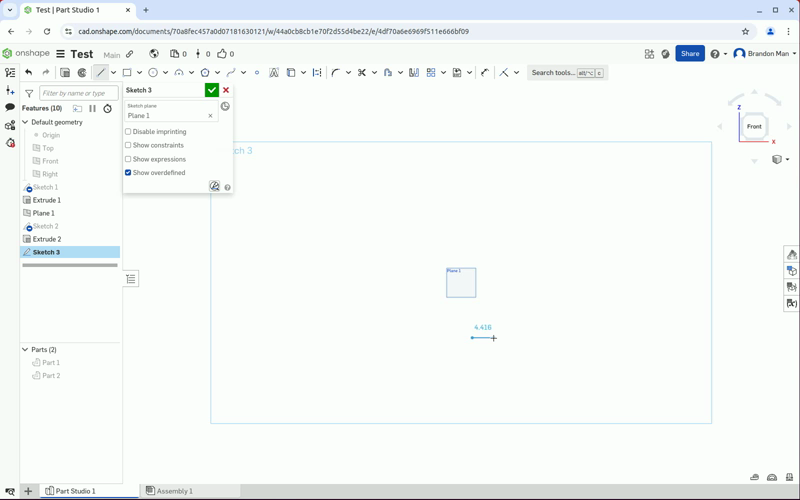
click(493, 337)
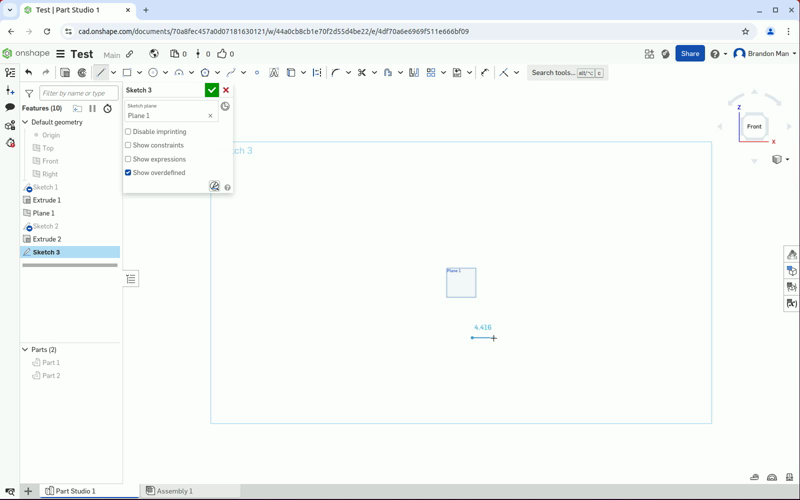
key_up(shift)
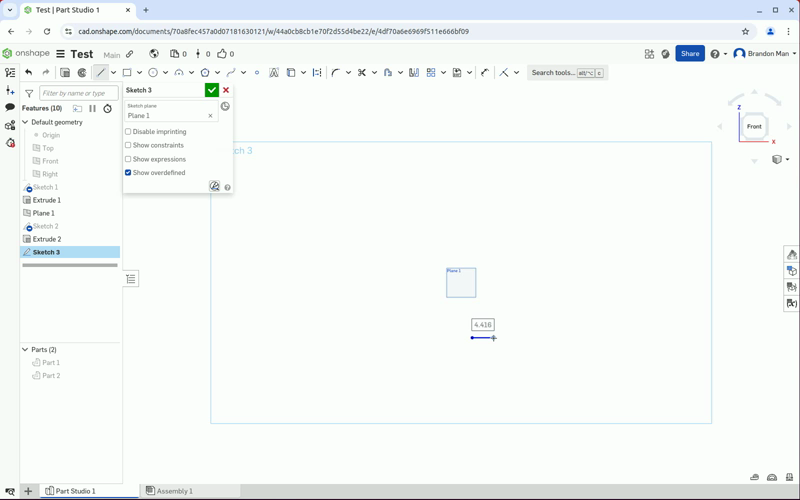
key_down(shift)
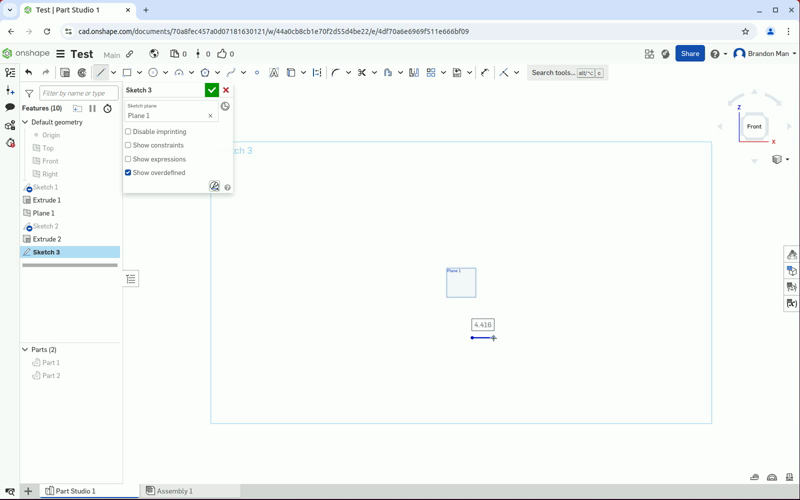
mouse_move(523, 337)
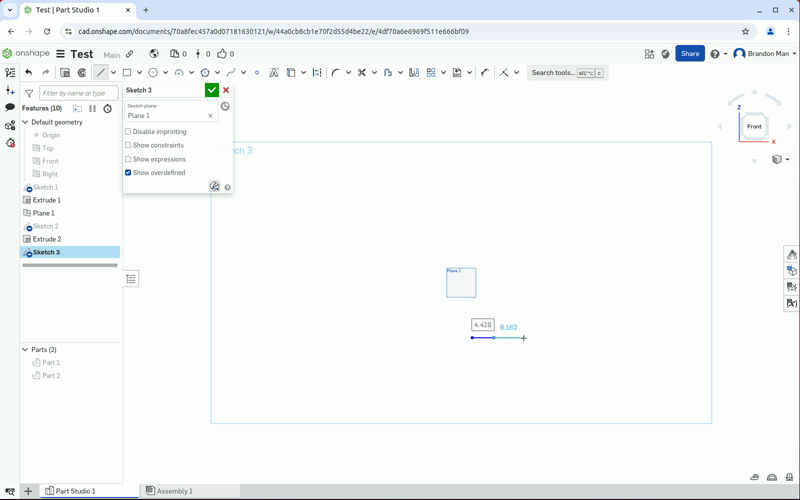
mouse_move(493, 336)
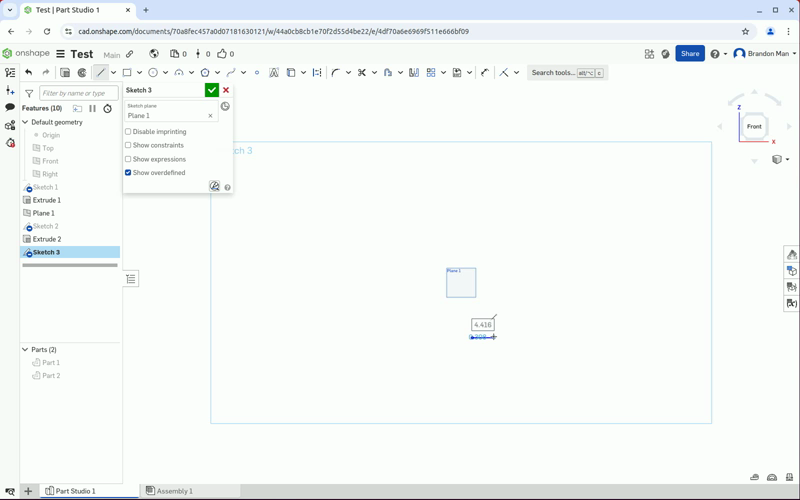
scroll(6)
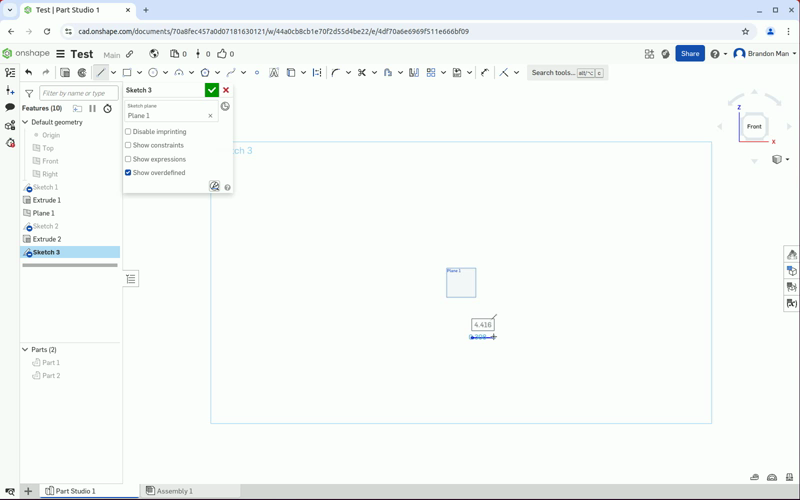
scroll(6)
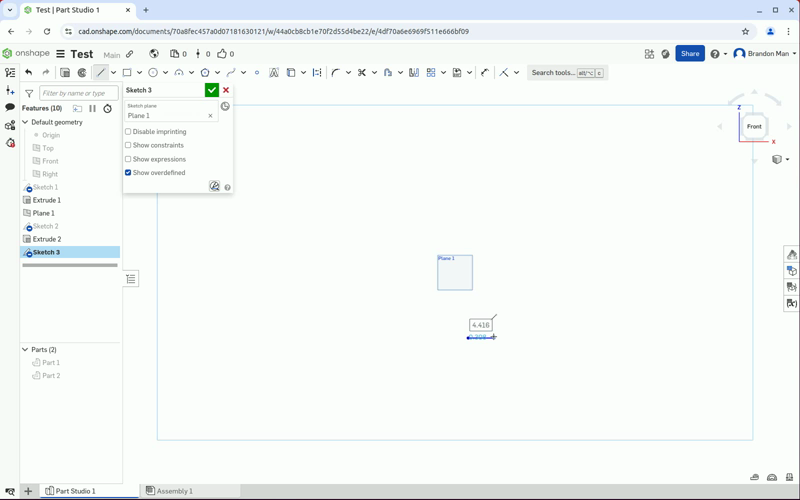
scroll(6)
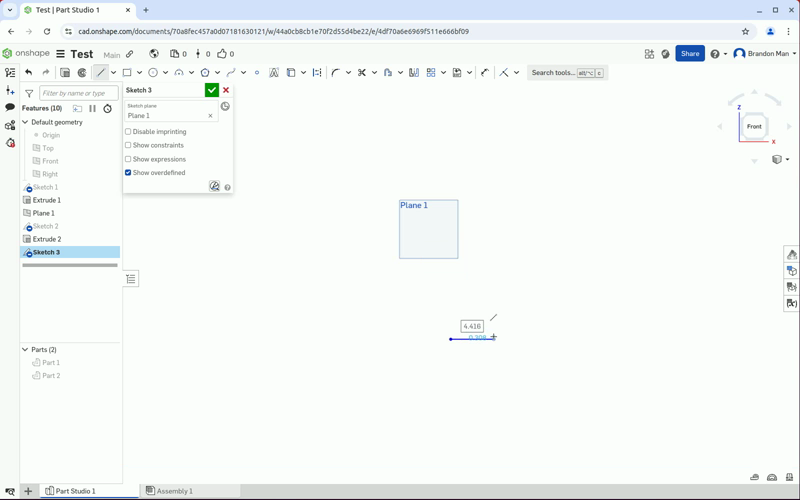
scroll(6)
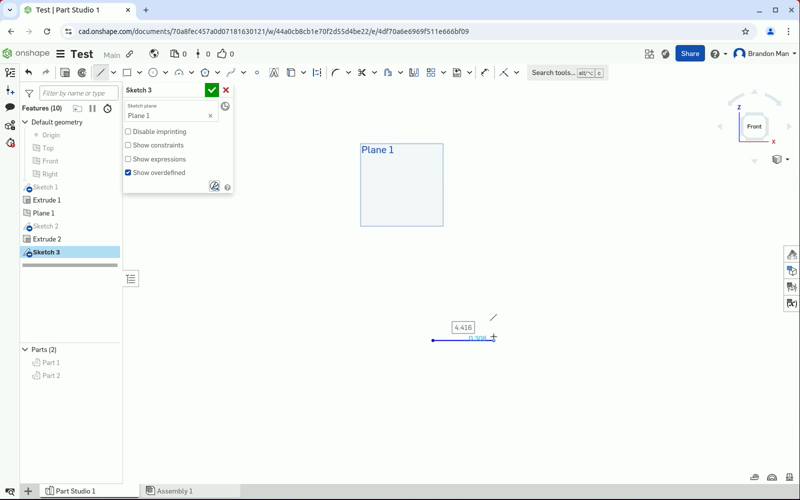
scroll(6)
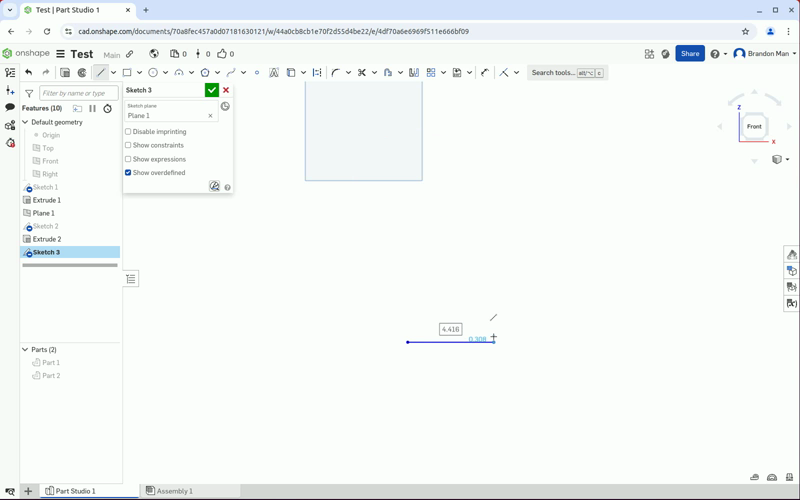
scroll(6)
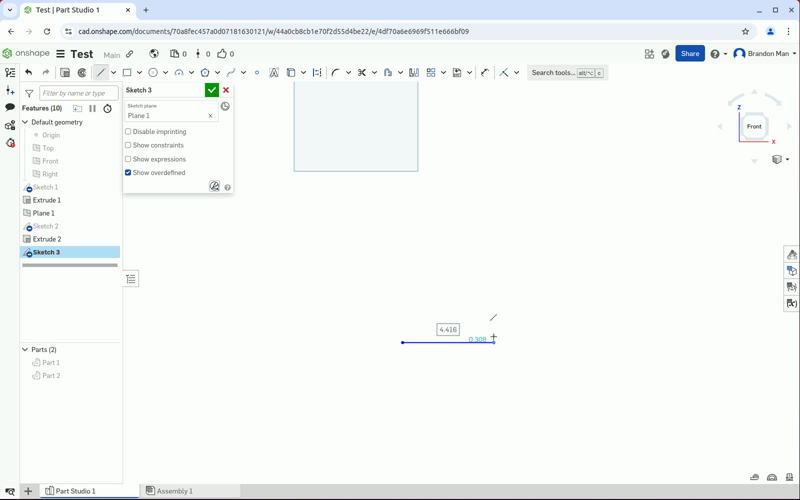
scroll(6)
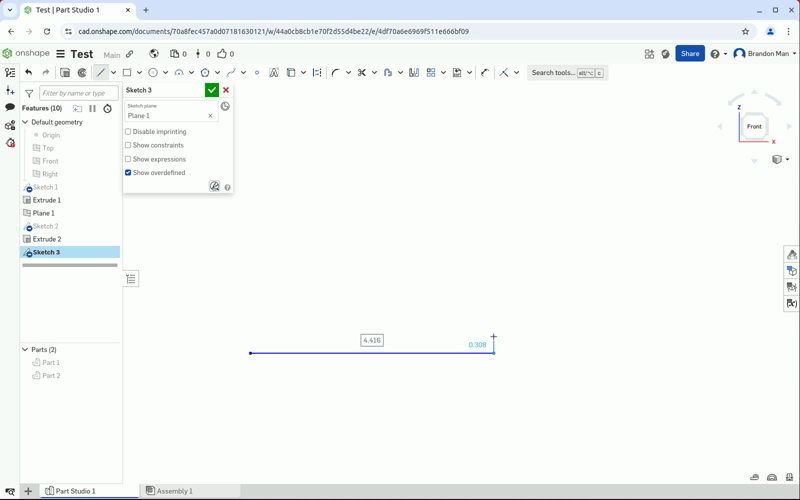
click(493, 336)
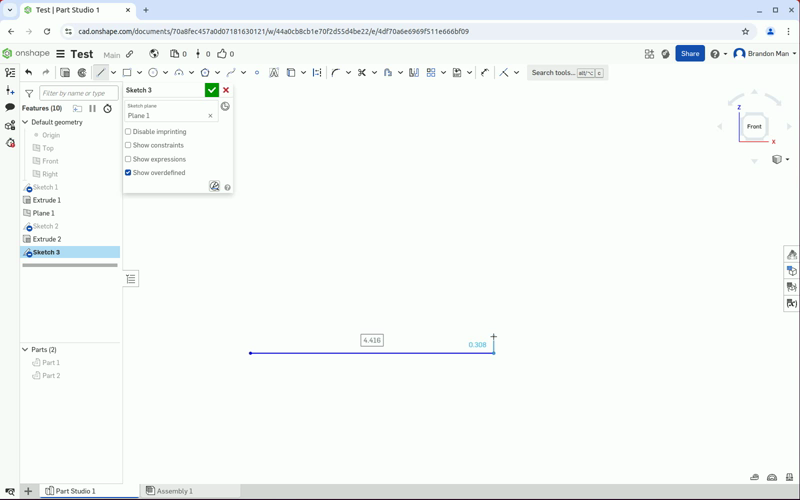
scroll(-6)
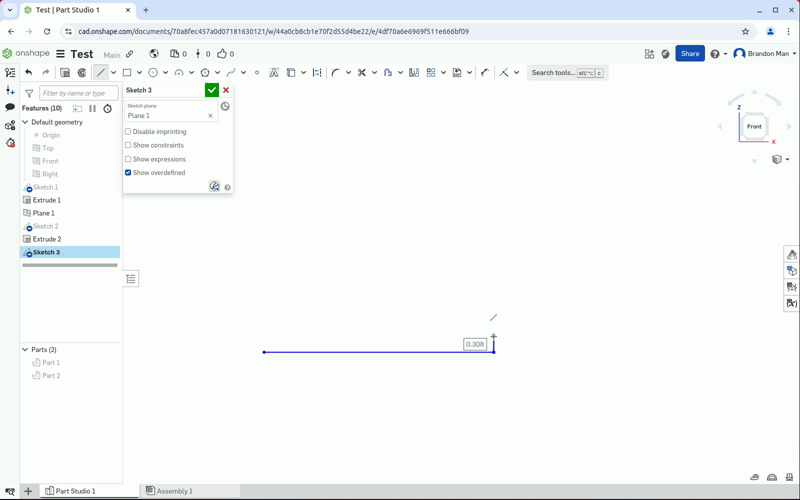
scroll(-6)
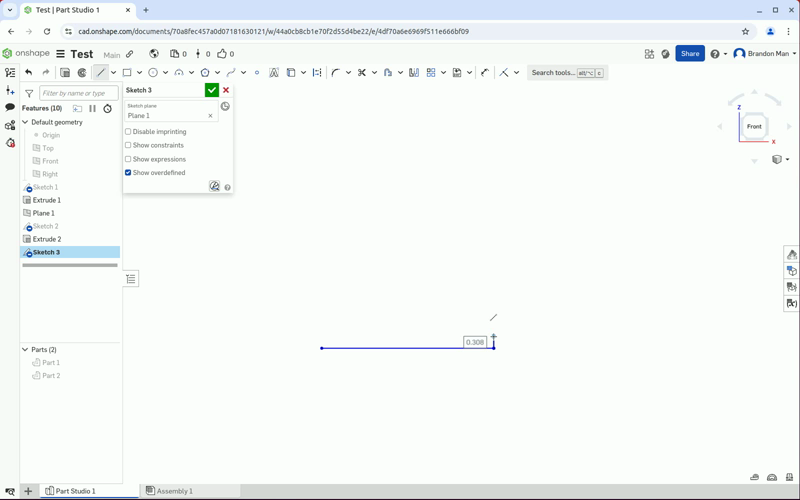
scroll(-6)
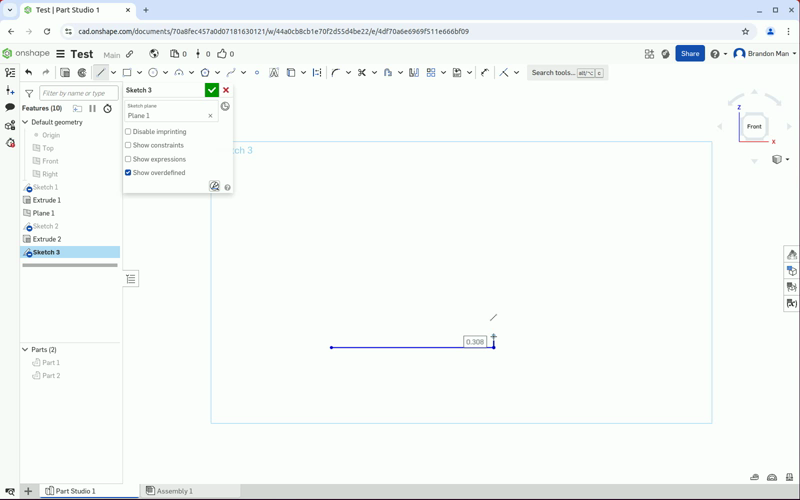
scroll(-6)
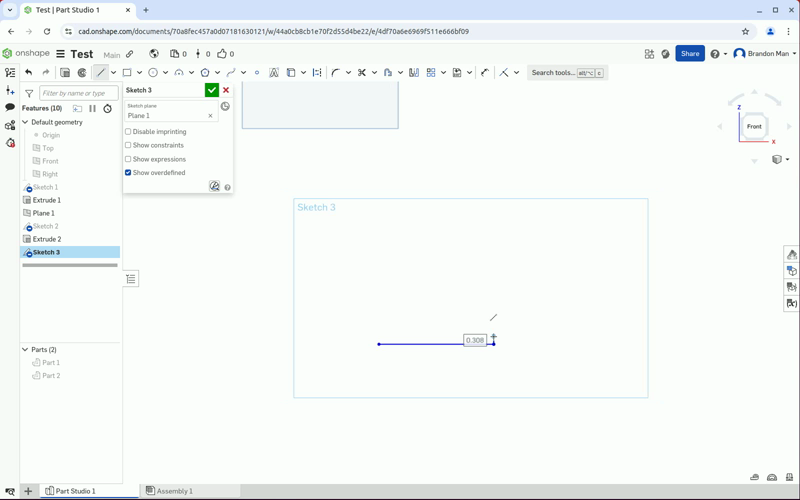
scroll(-6)
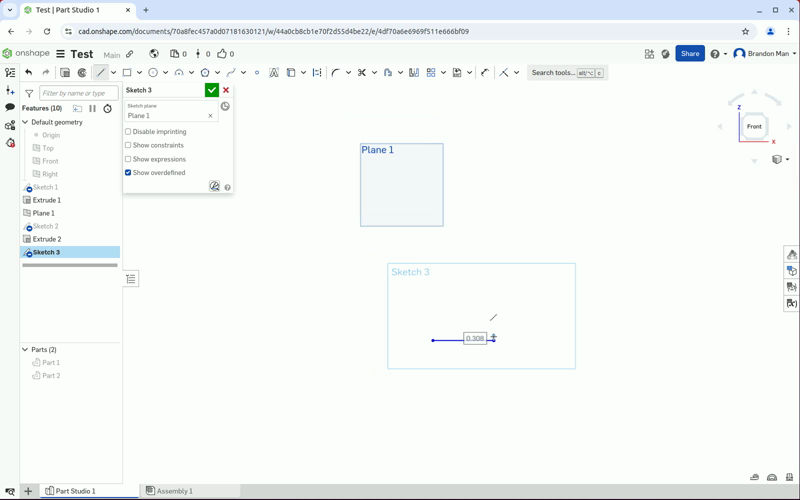
scroll(-6)
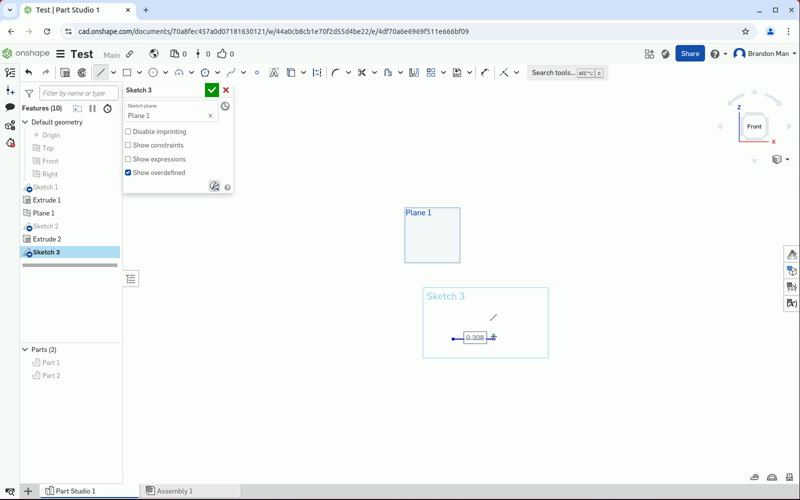
scroll(-6)
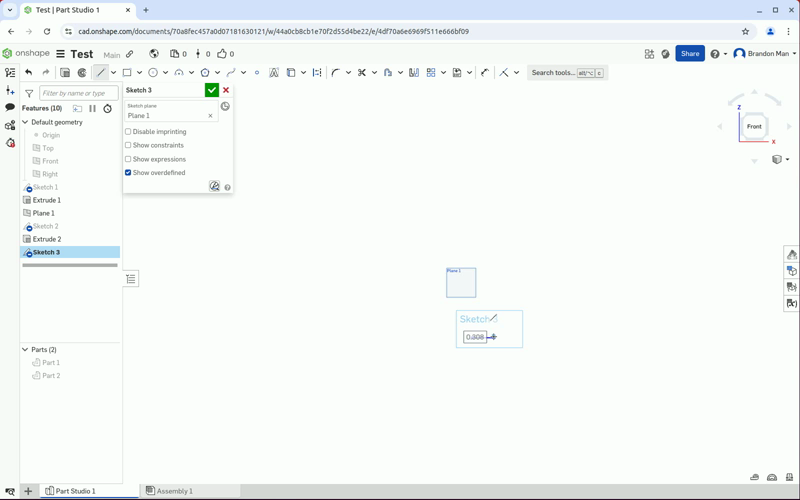
key_up(shift)
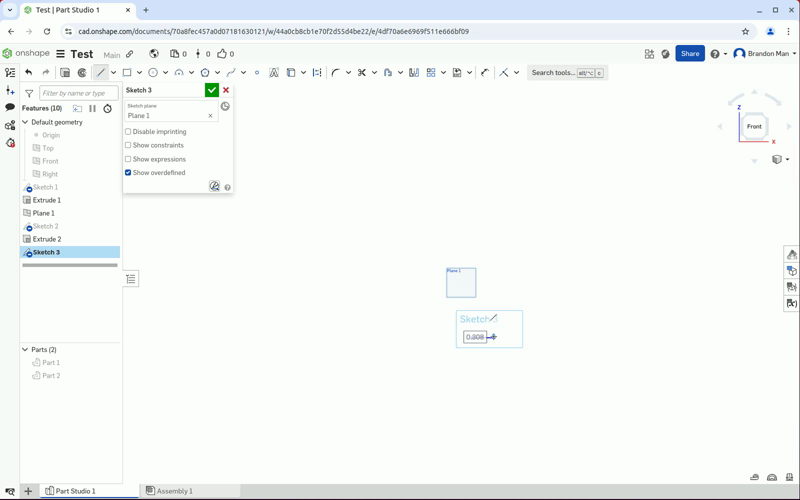
key_down(shift)
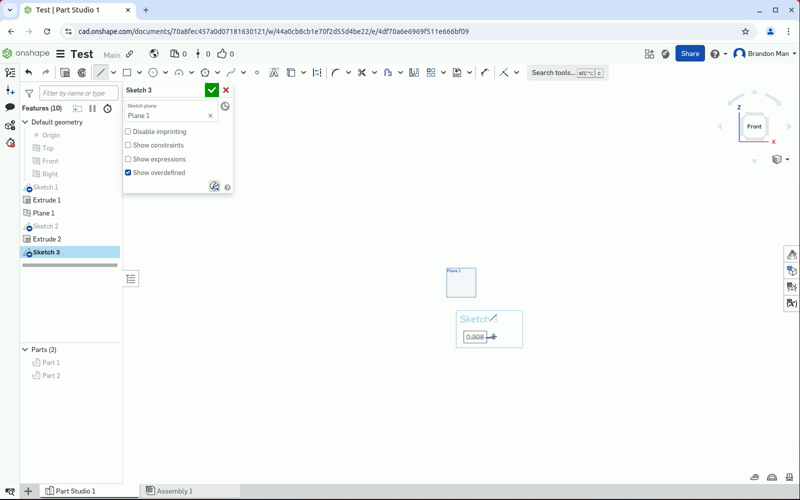
mouse_move(523, 336)
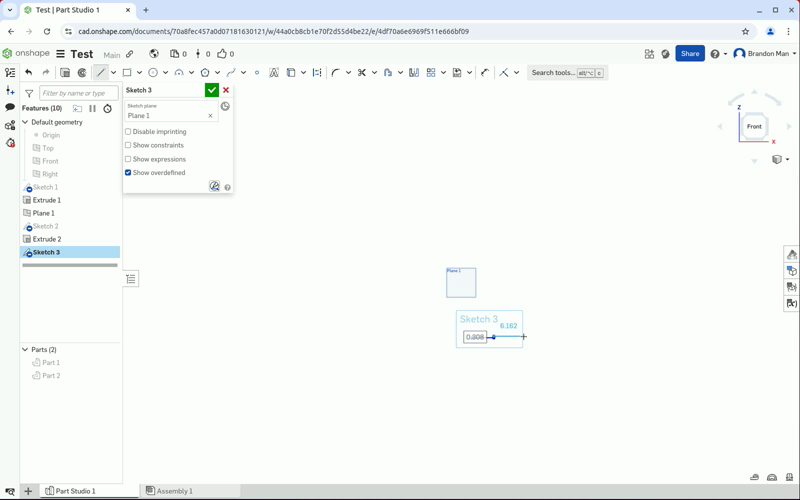
mouse_move(472, 336)
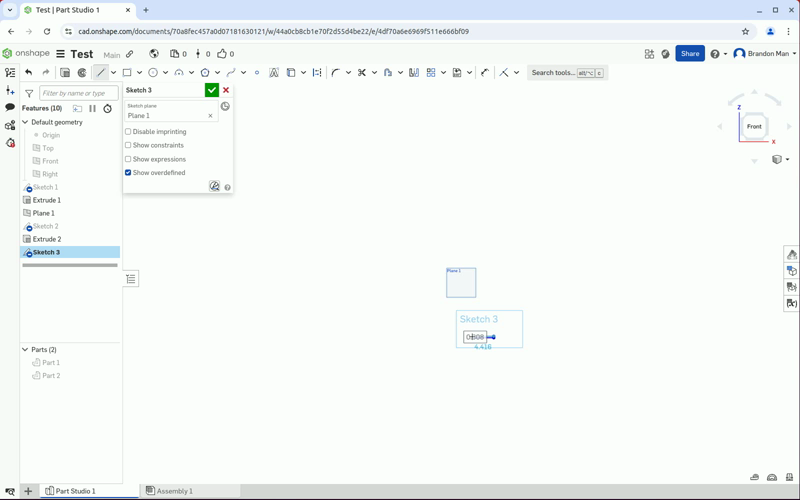
scroll(6)
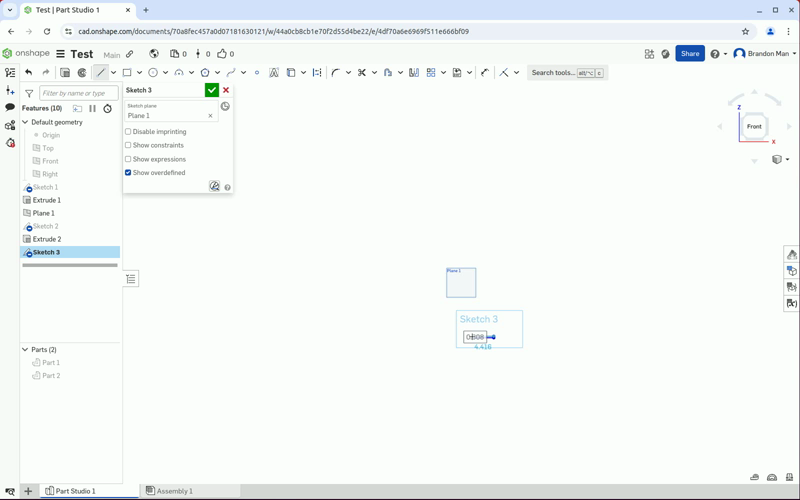
scroll(6)
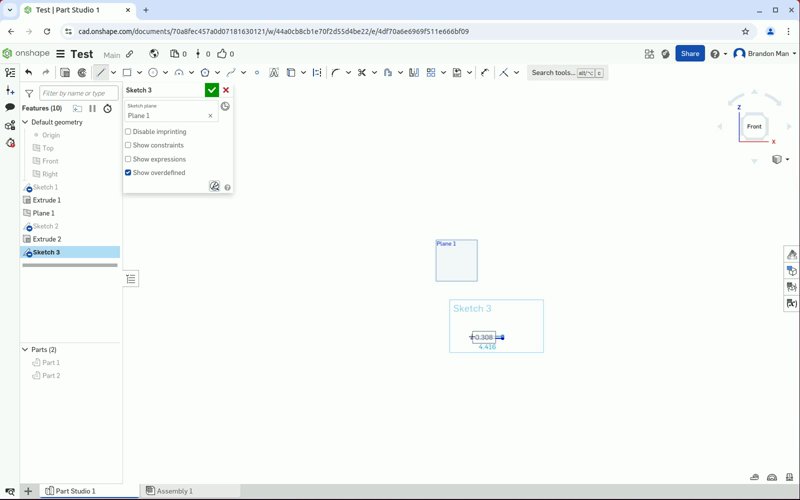
scroll(6)
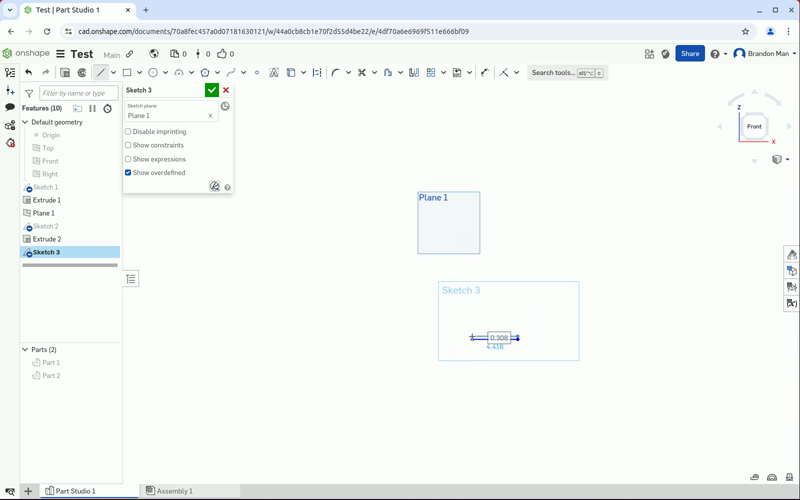
scroll(6)
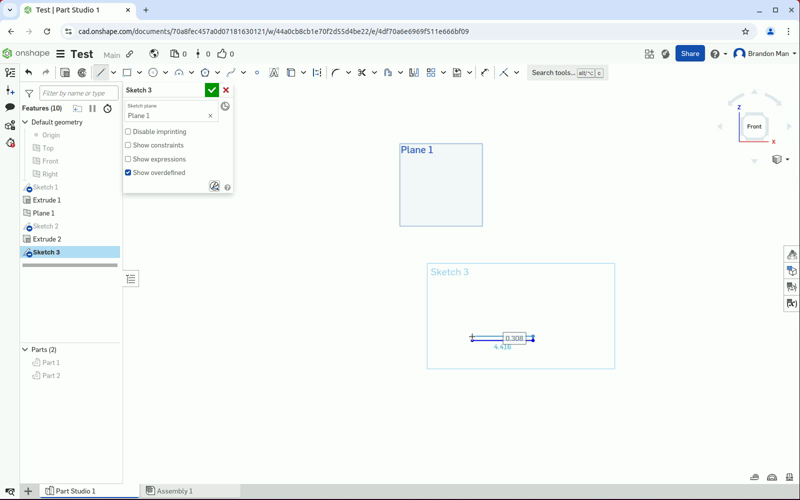
scroll(6)
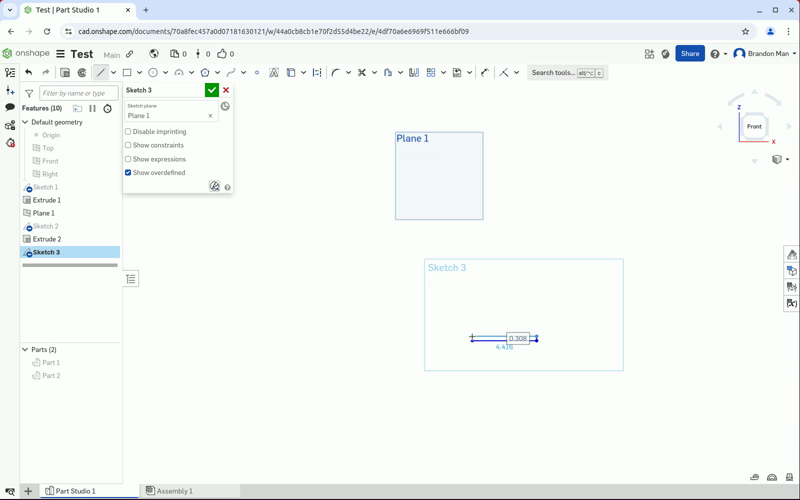
scroll(6)
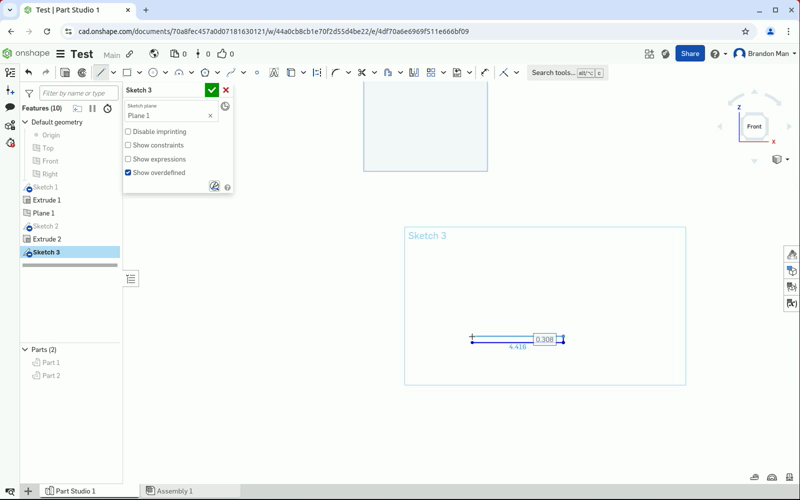
scroll(6)
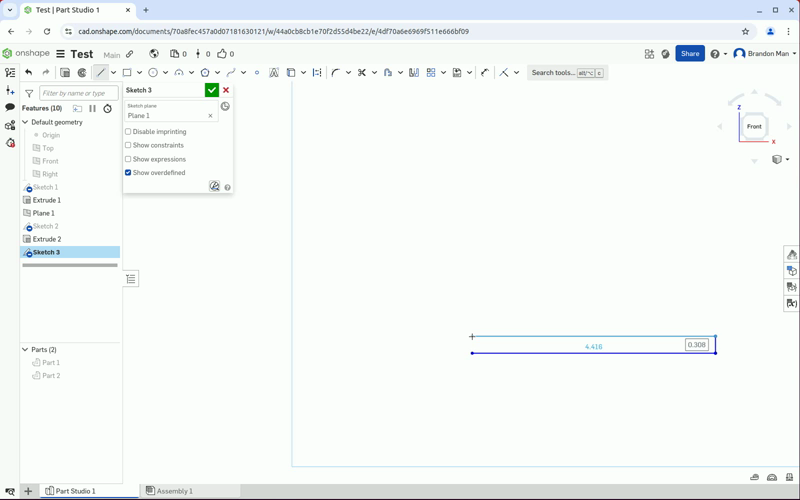
click(472, 336)
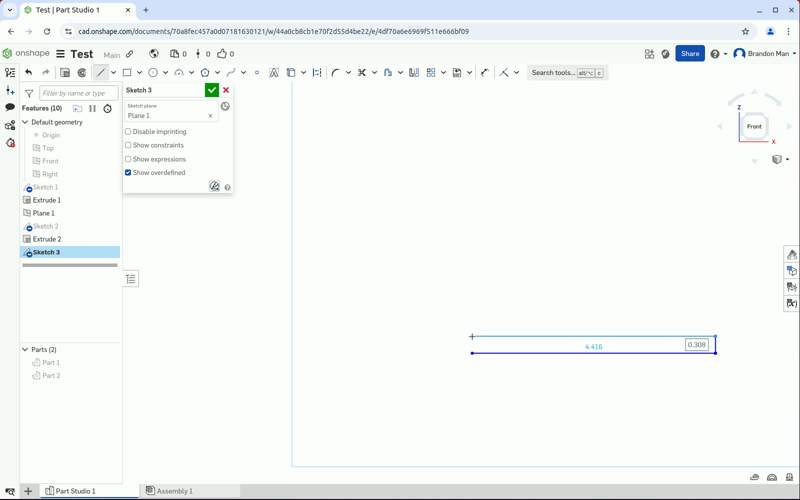
scroll(-6)
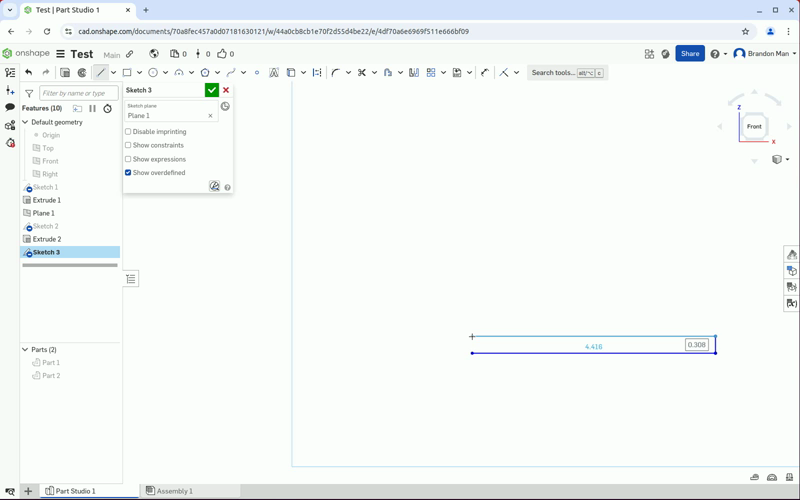
scroll(-6)
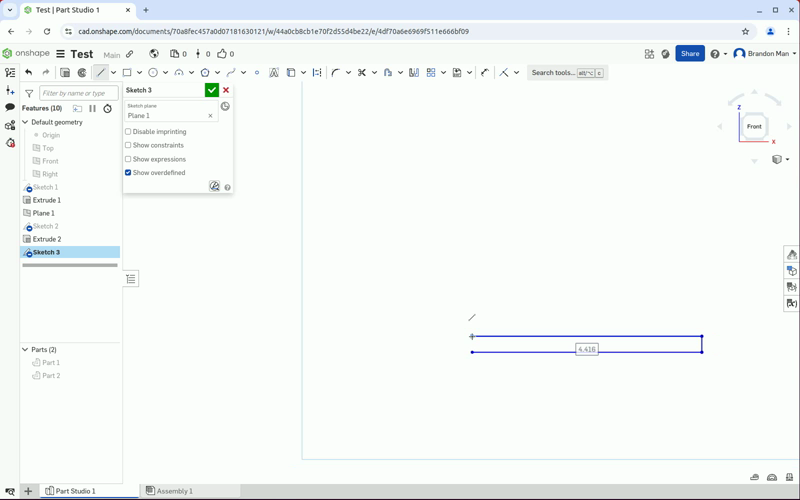
scroll(-6)
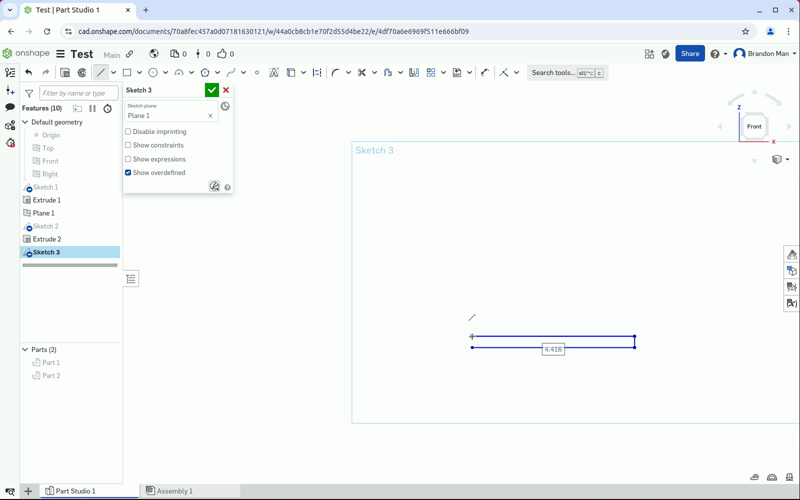
scroll(-6)
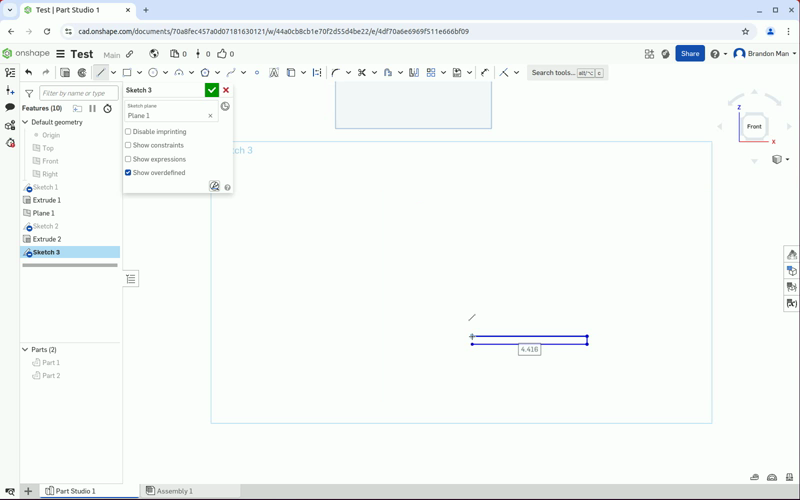
scroll(-6)
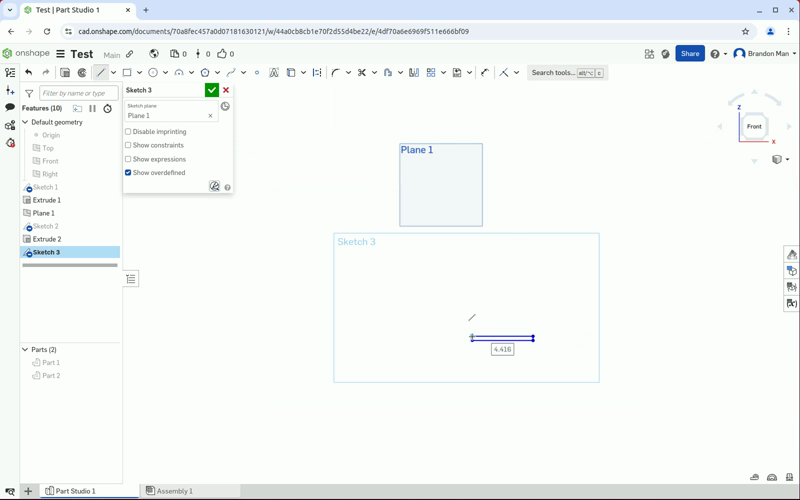
scroll(-6)
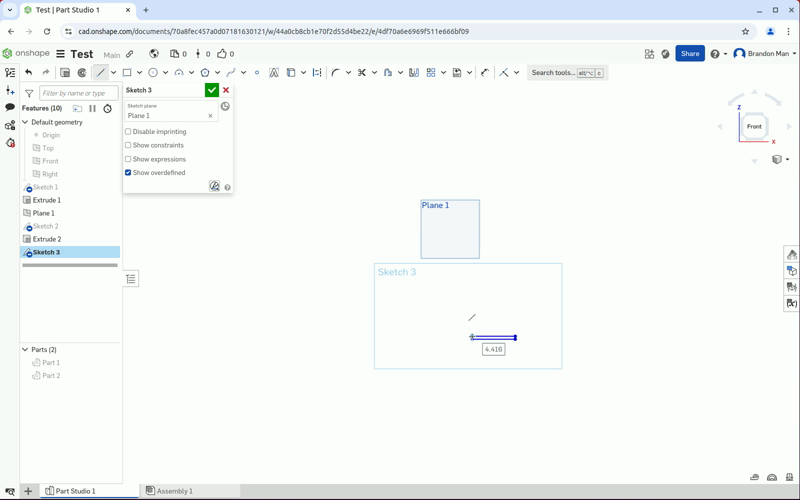
scroll(-6)
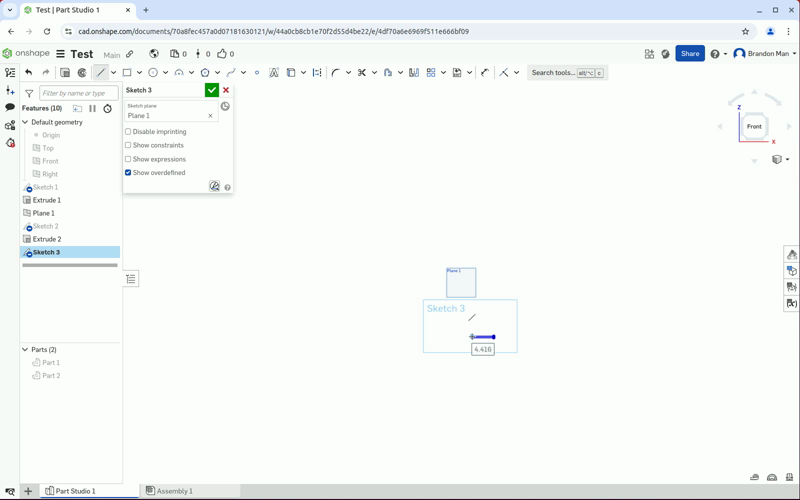
key_up(shift)
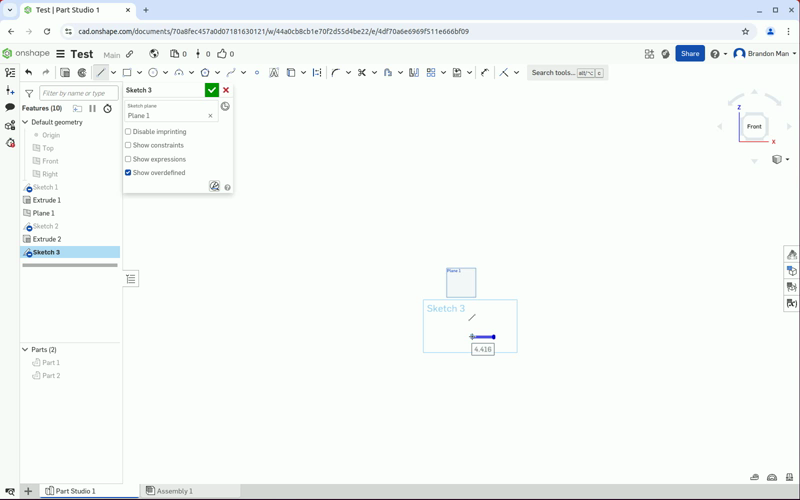
mouse_move(502, 336)
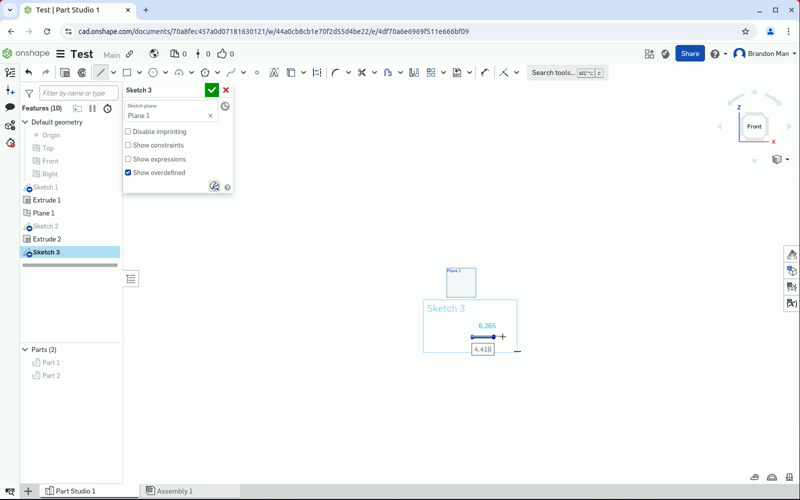
key_down(shift)
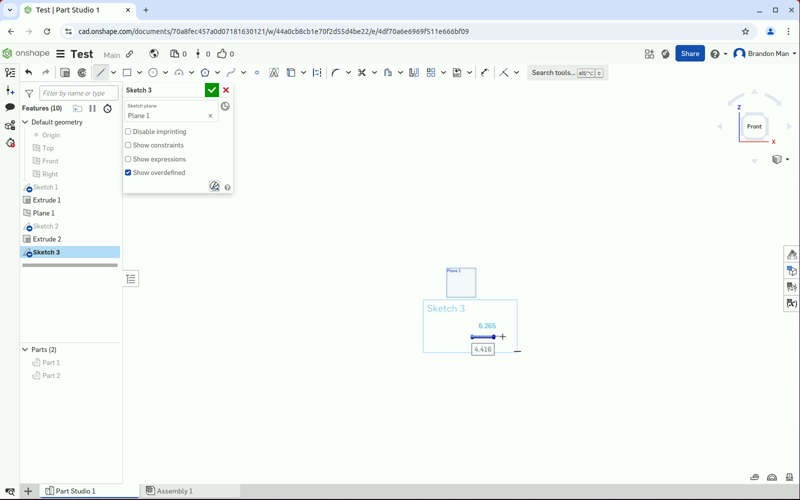
mouse_move(472, 337)
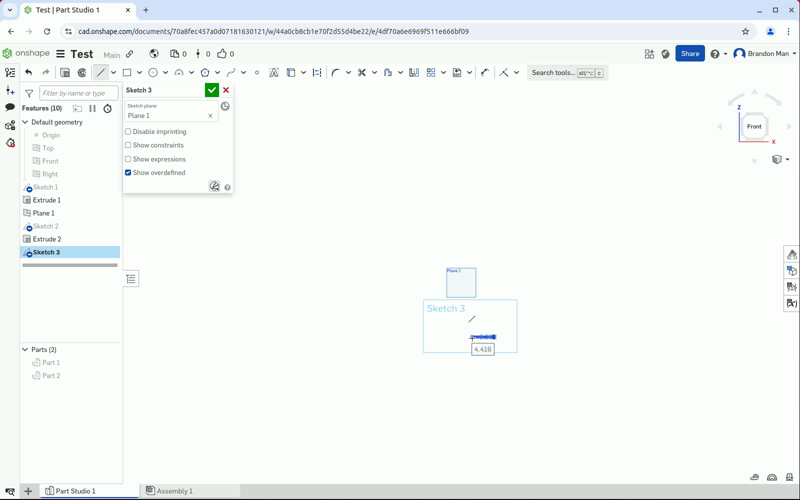
scroll(6)
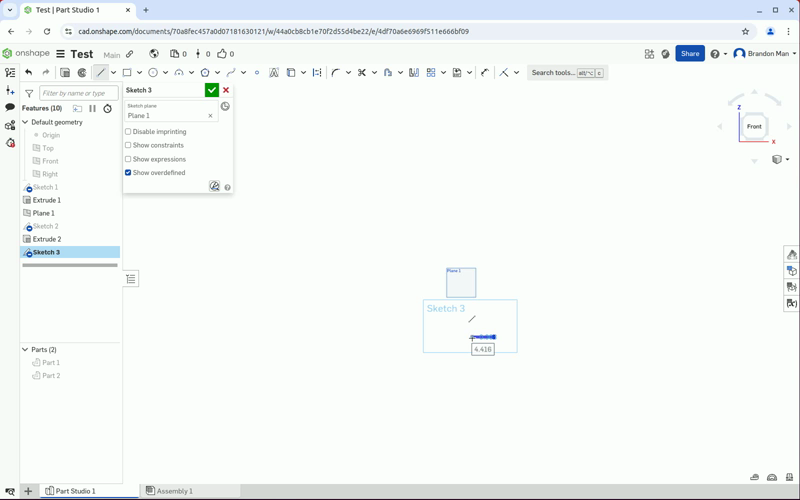
scroll(6)
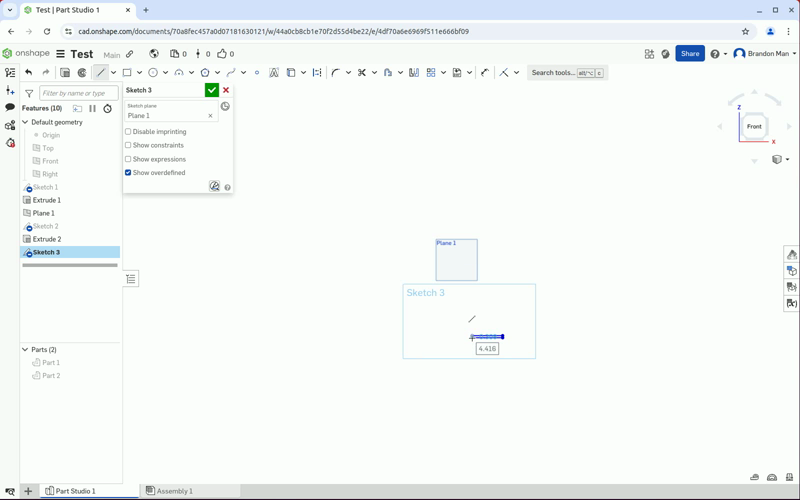
scroll(6)
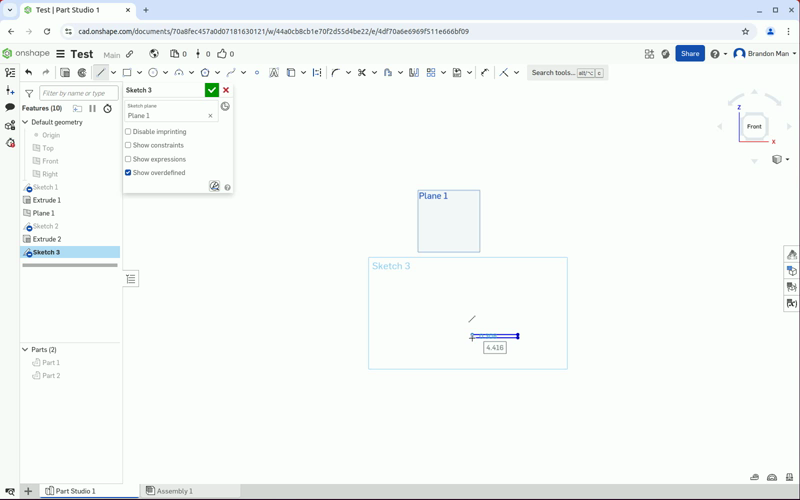
scroll(6)
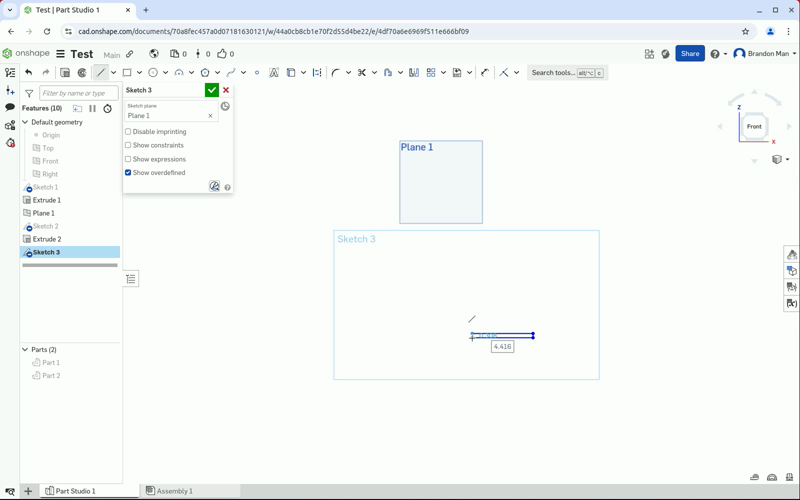
scroll(6)
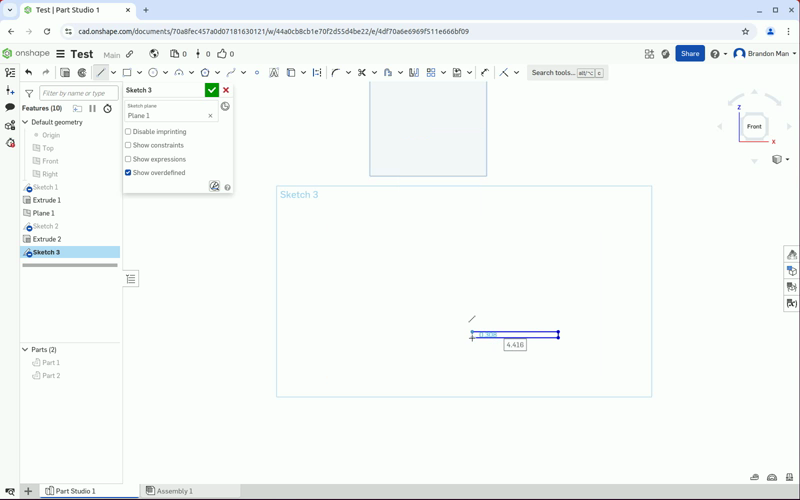
scroll(6)
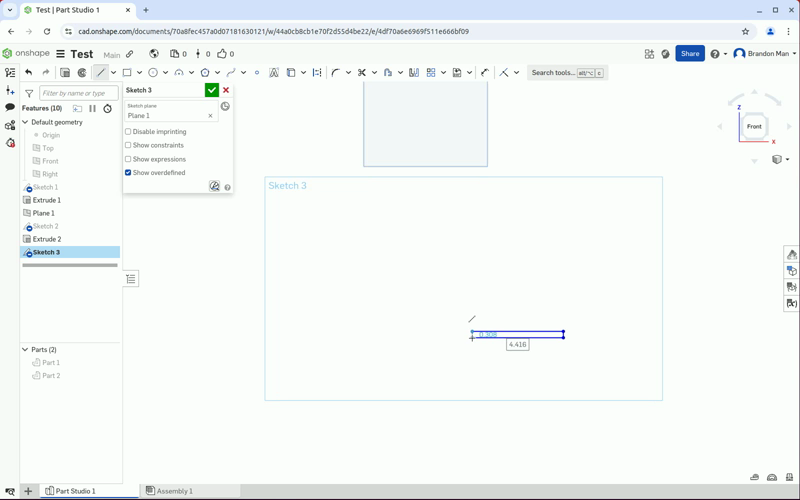
scroll(6)
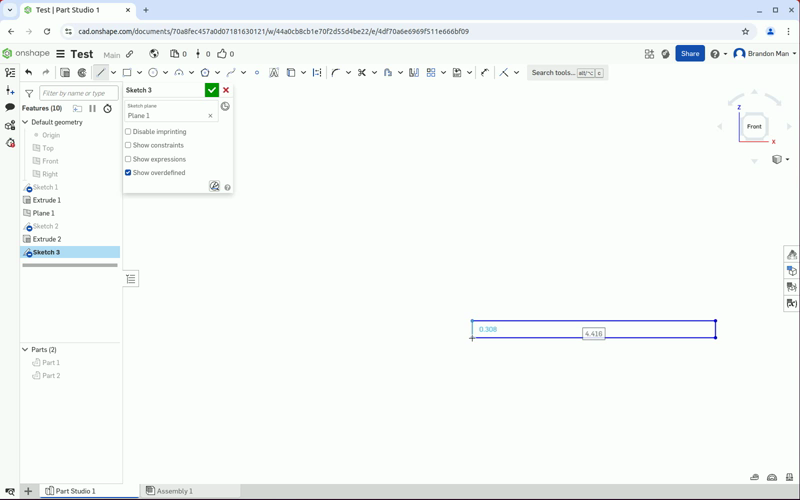
key_up(shift)
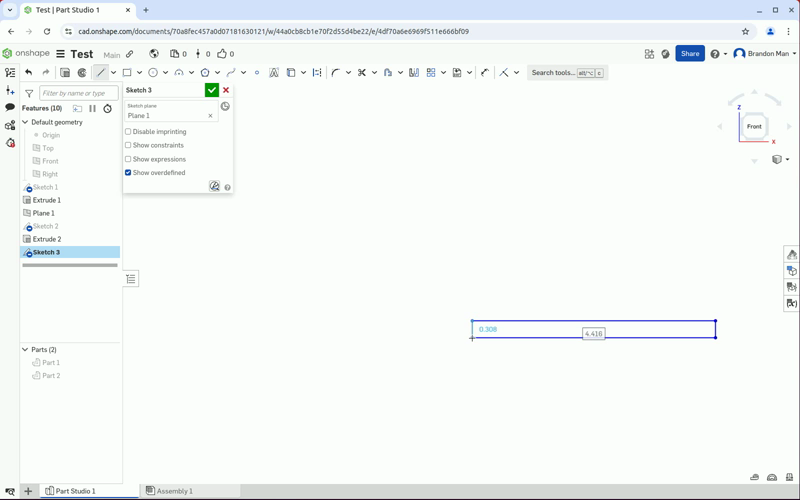
click(472, 337)
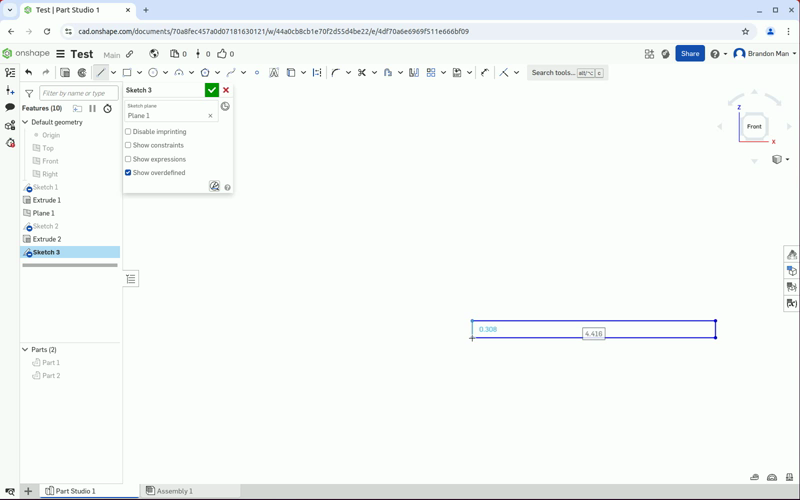
scroll(-6)
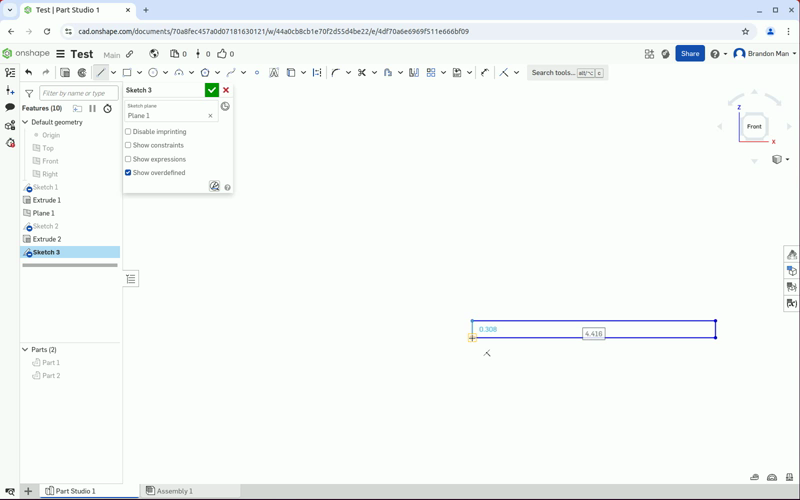
scroll(-6)
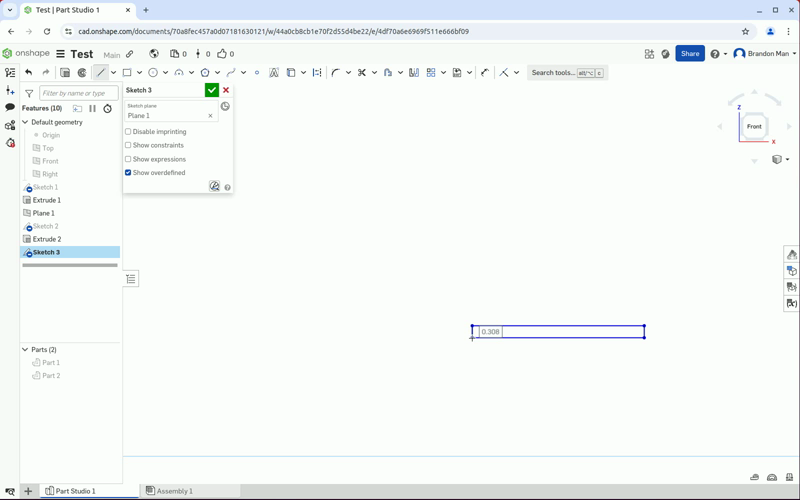
scroll(-6)
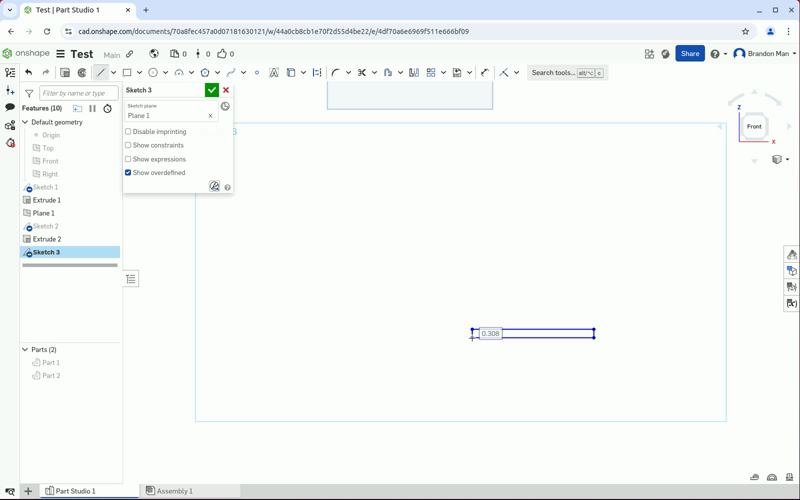
scroll(-6)
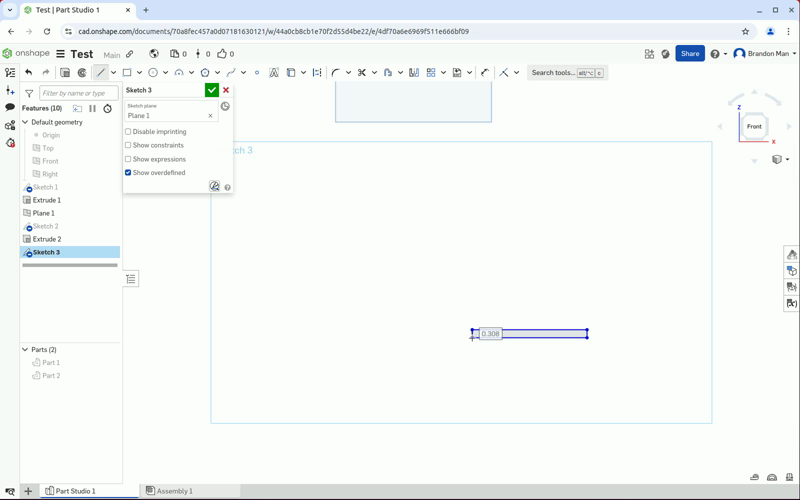
scroll(-6)
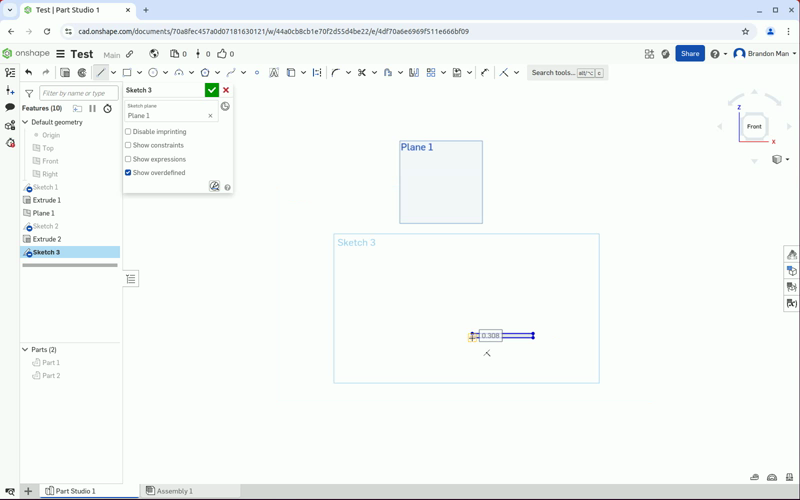
scroll(-6)
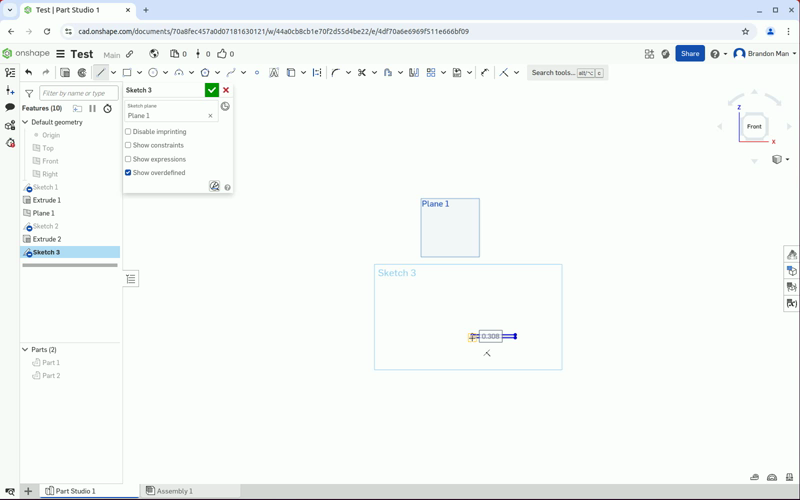
scroll(-6)
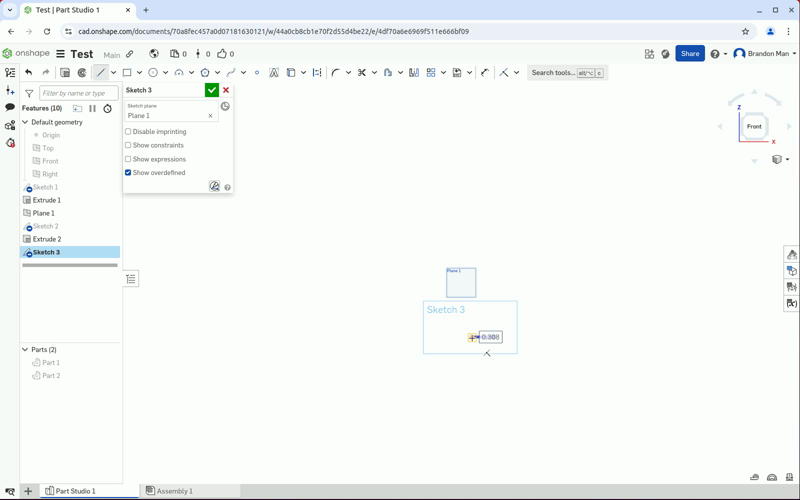
key(esc)
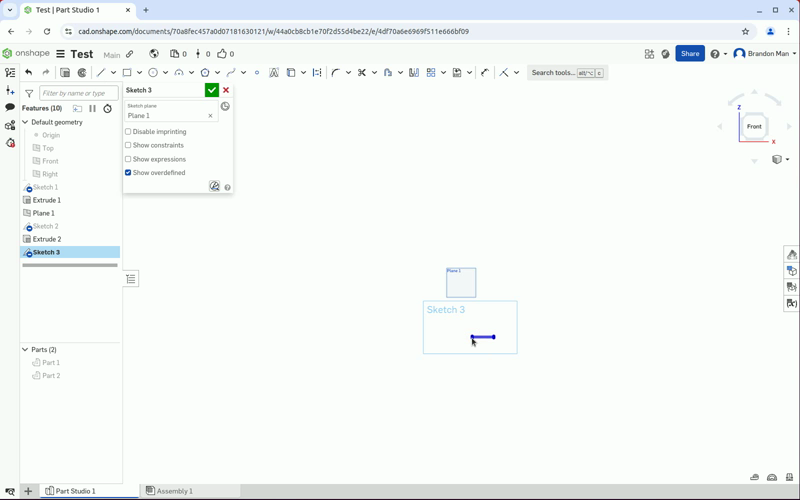
mouse_move(475, 337)
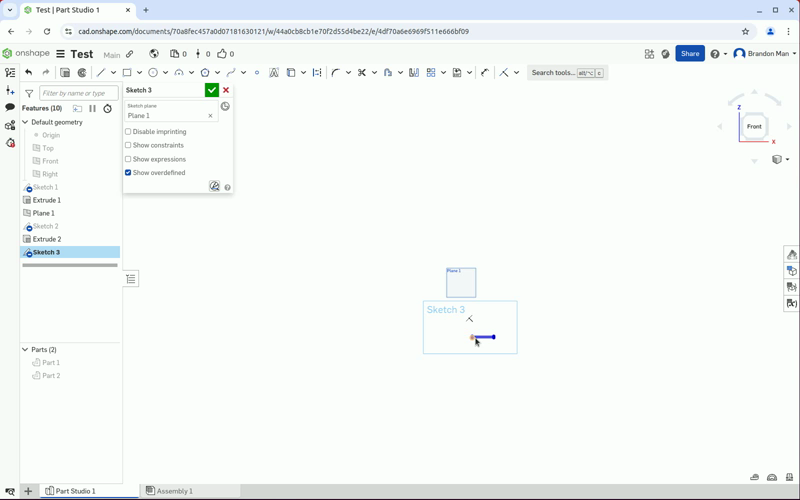
scroll(6)
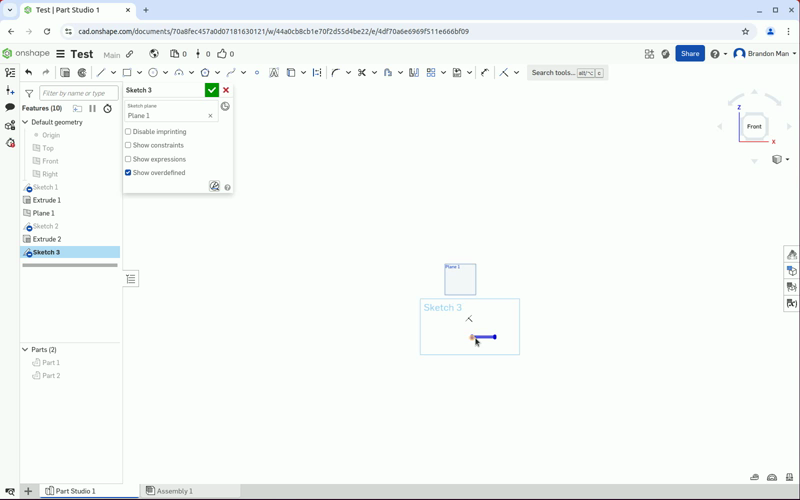
scroll(6)
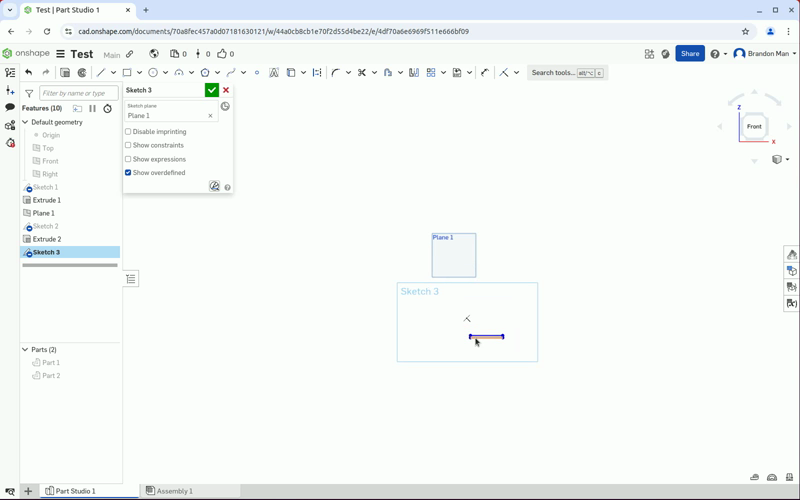
scroll(6)
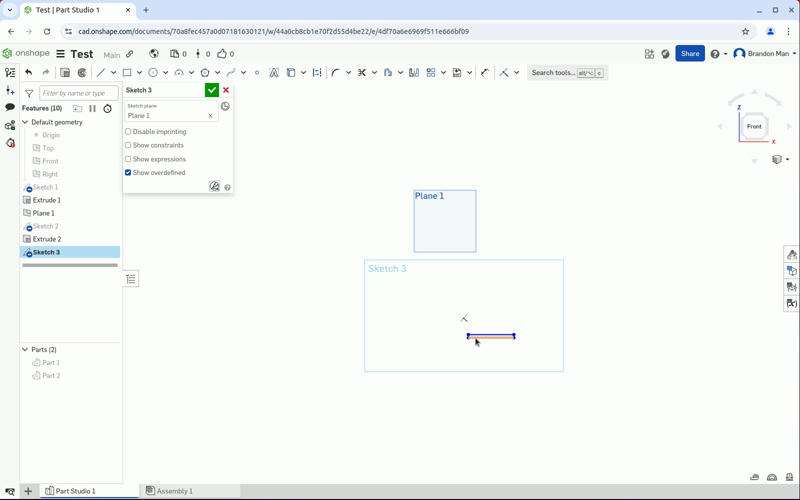
scroll(6)
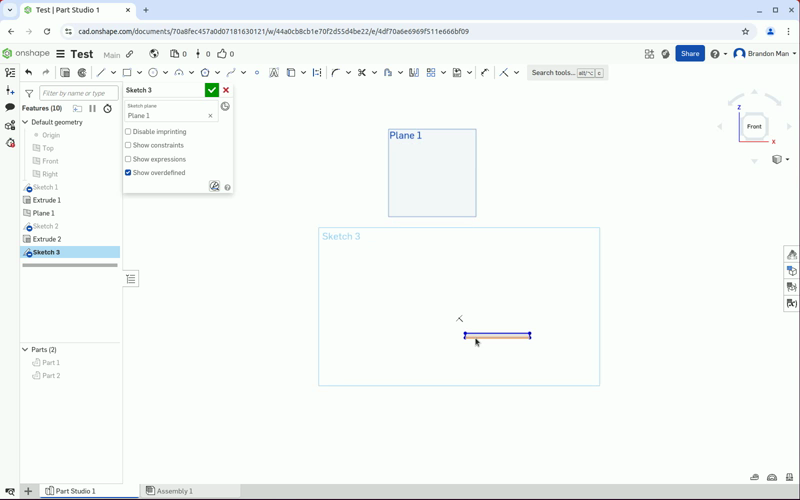
scroll(6)
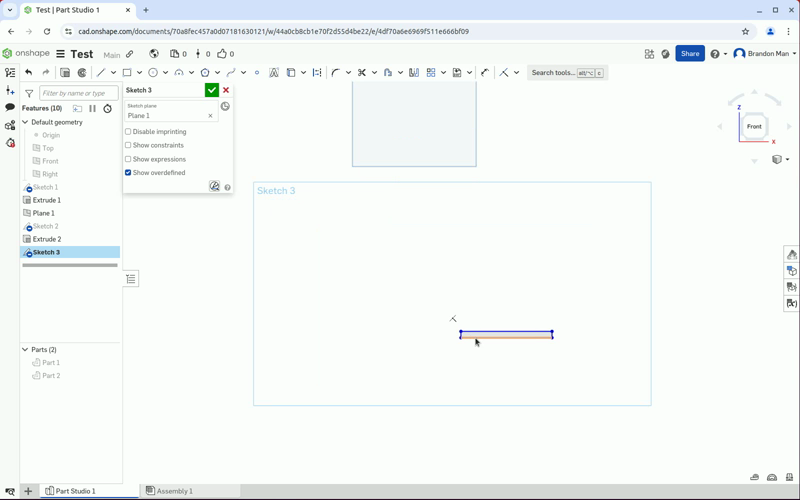
scroll(6)
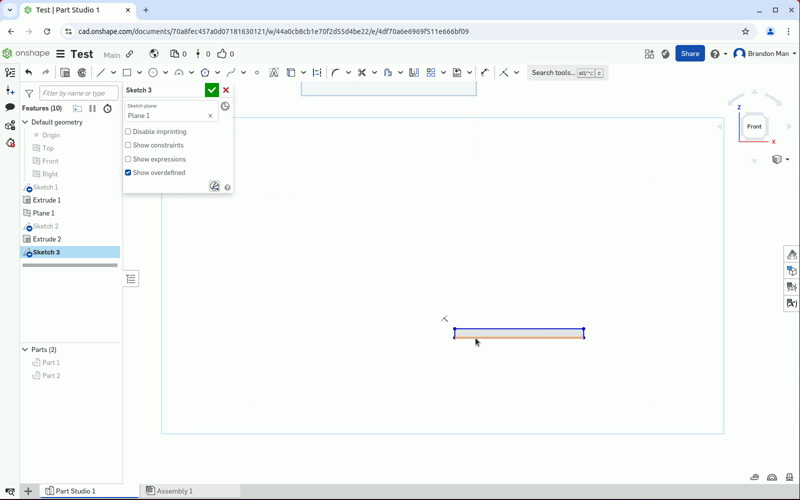
scroll(6)
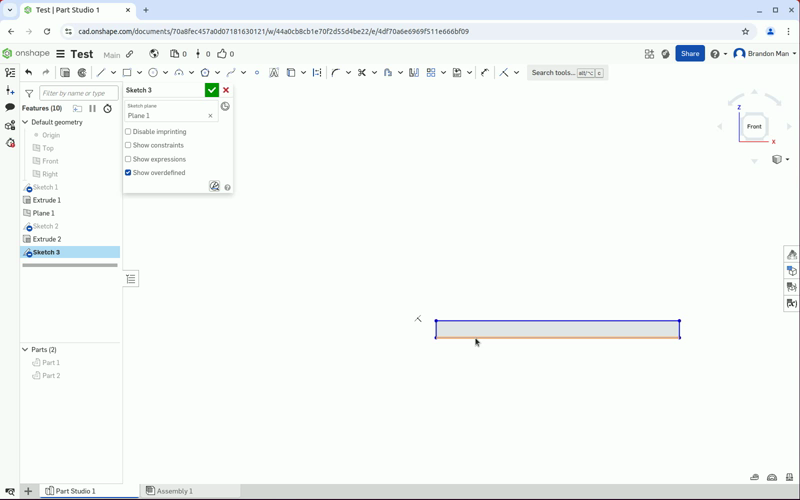
click(475, 337)
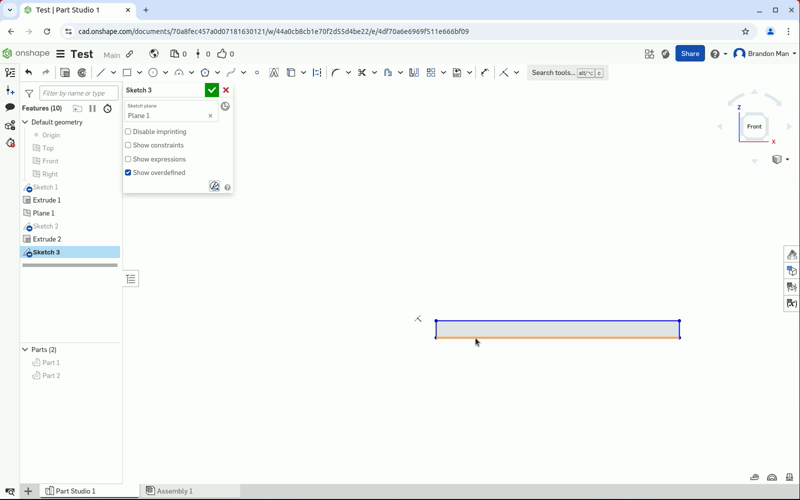
scroll(-6)
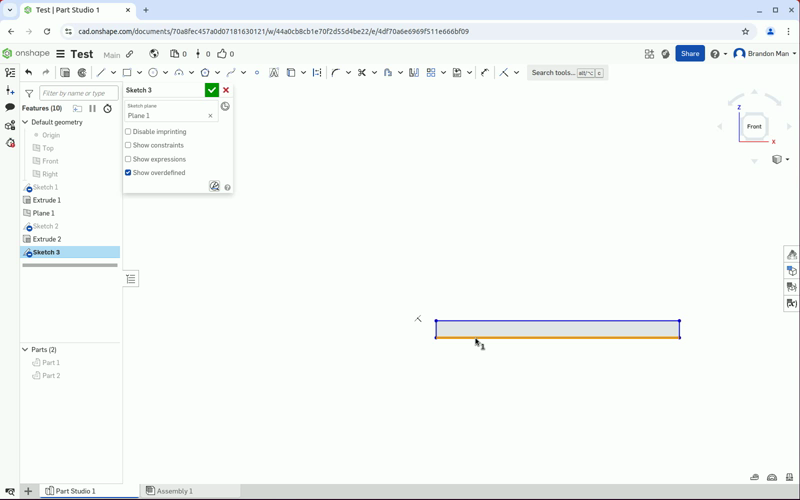
scroll(-6)
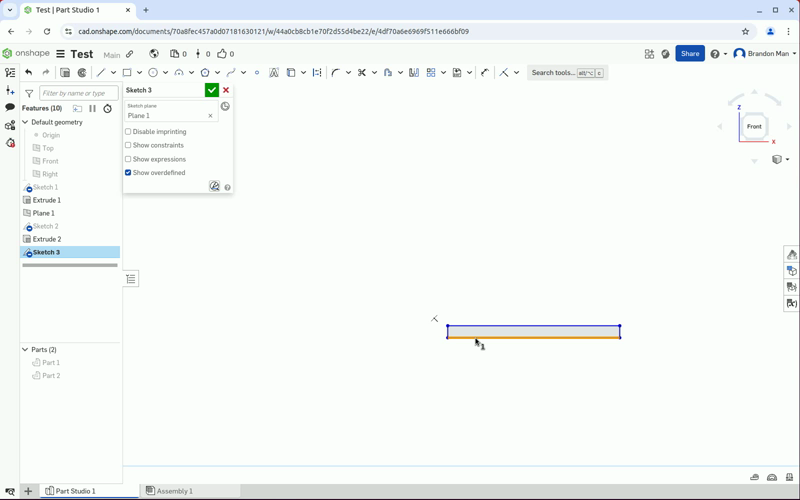
scroll(-6)
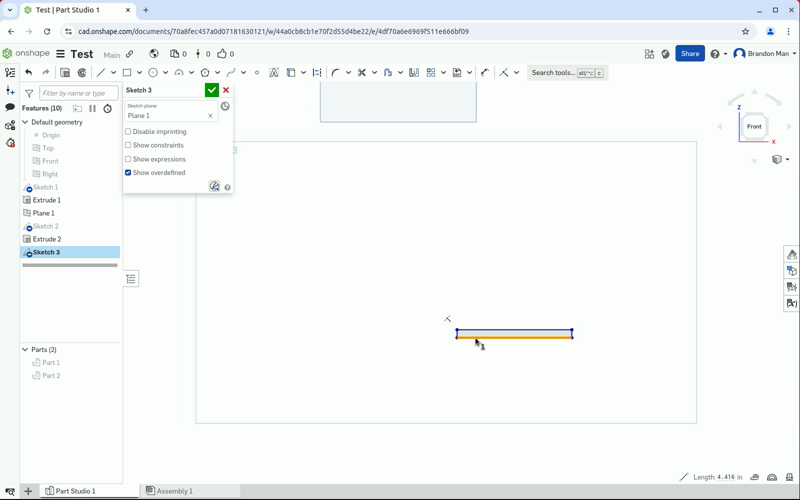
scroll(-6)
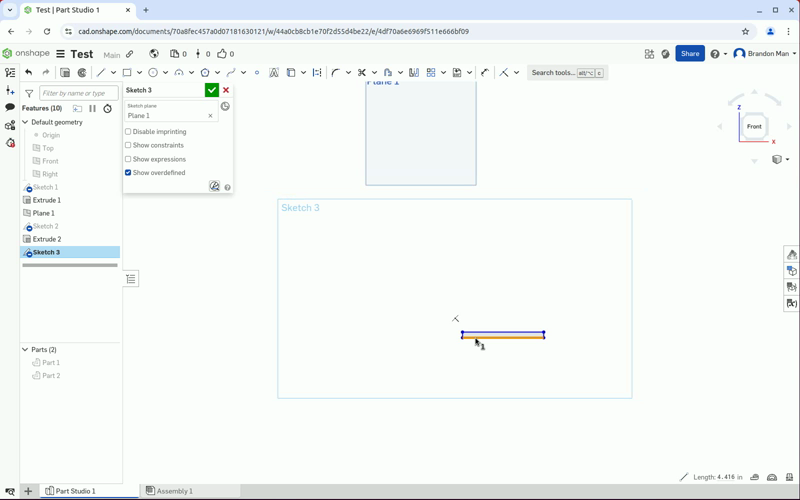
scroll(-6)
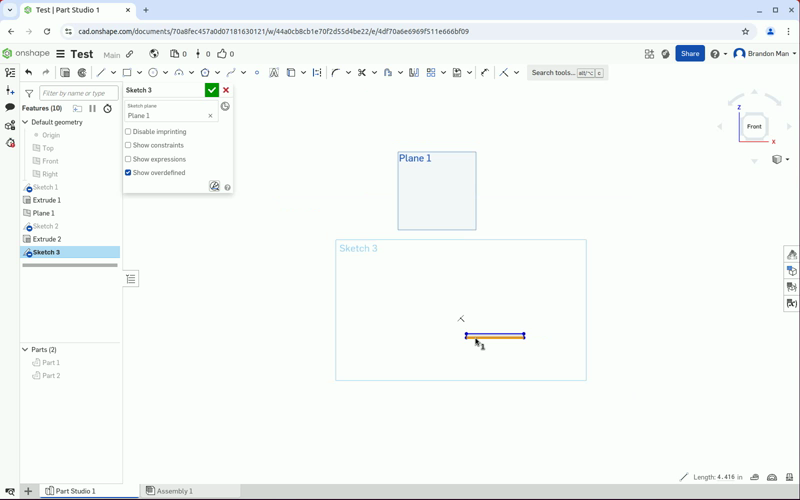
scroll(-6)
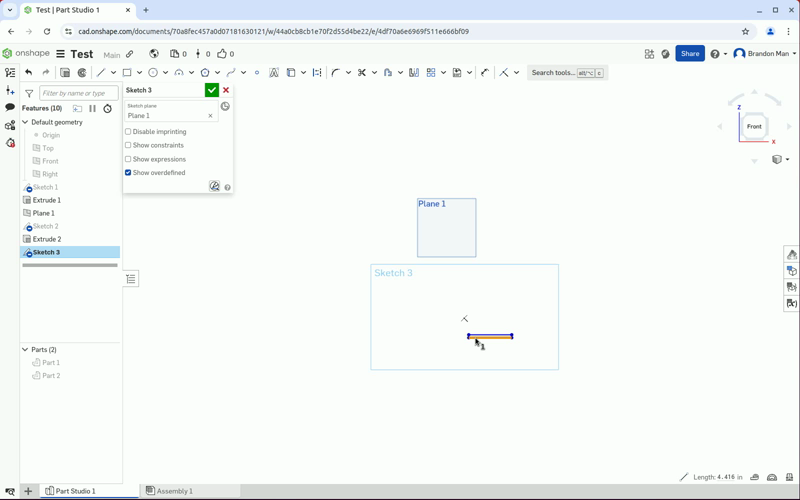
scroll(-6)
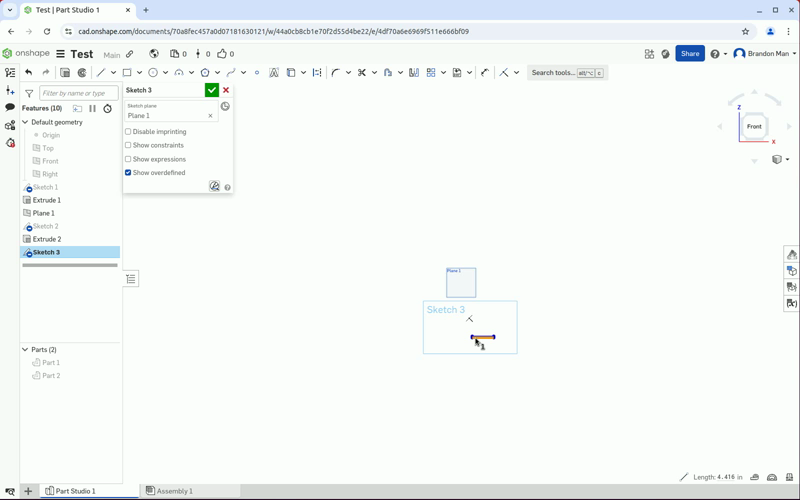
mouse_move(73, 352)
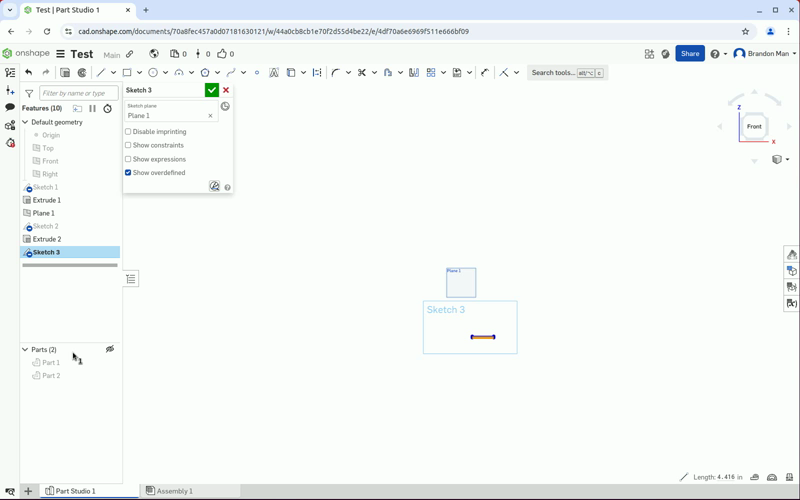
key(shift+y)
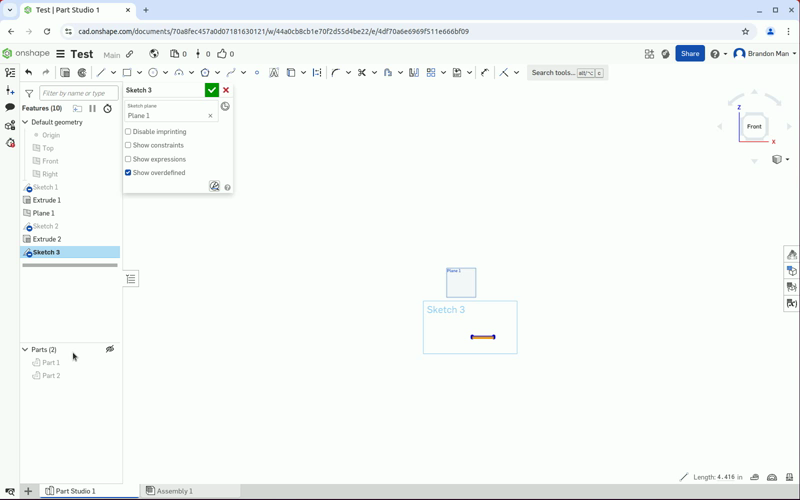
key(shift+e)
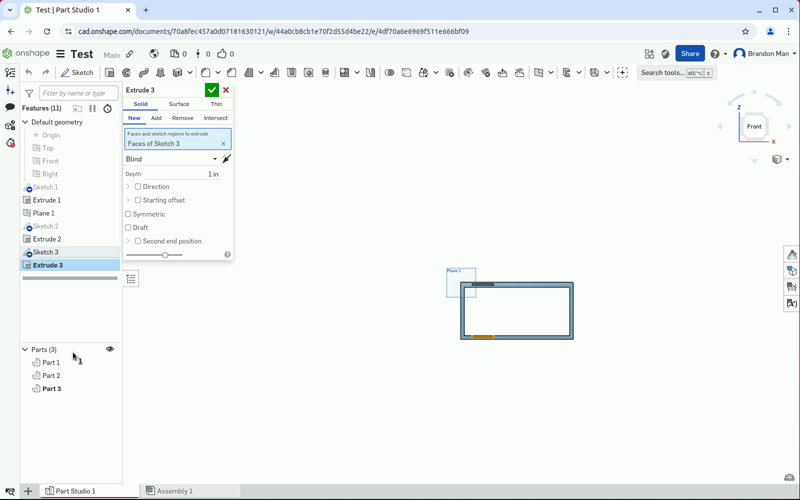
mouse_move(143, 106)
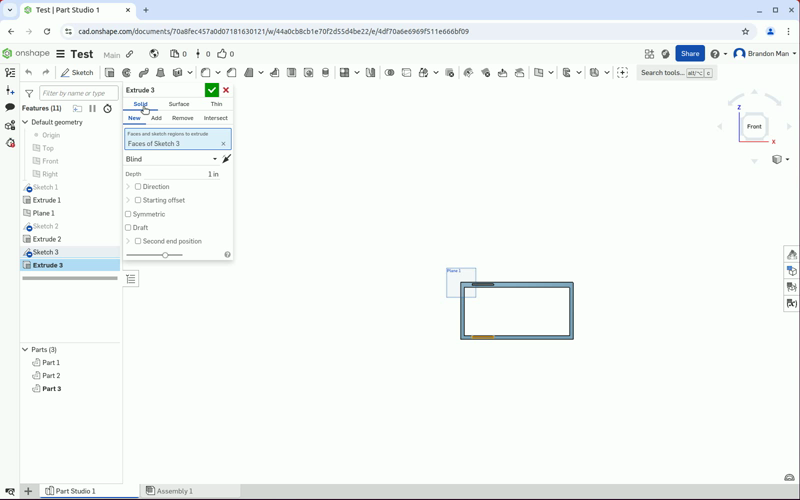
click(143, 106)
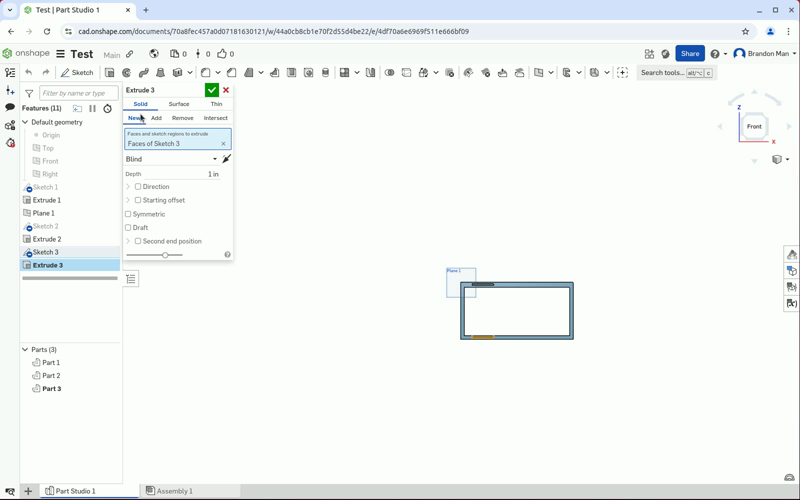
mouse_move(137, 120)
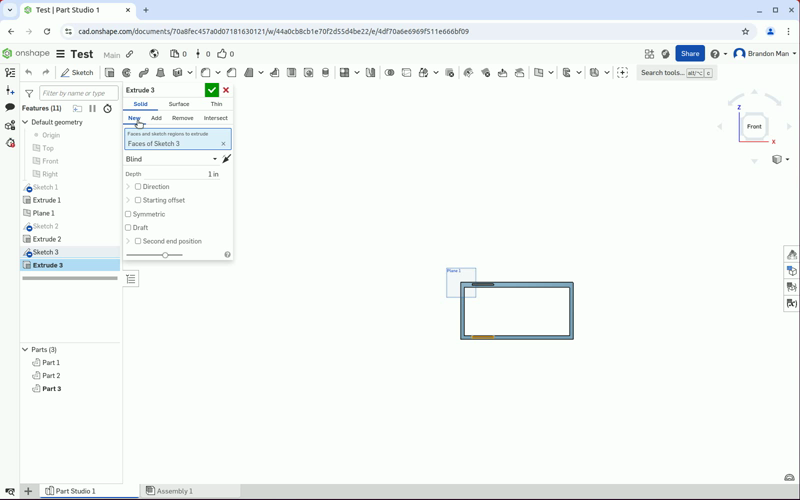
click(137, 120)
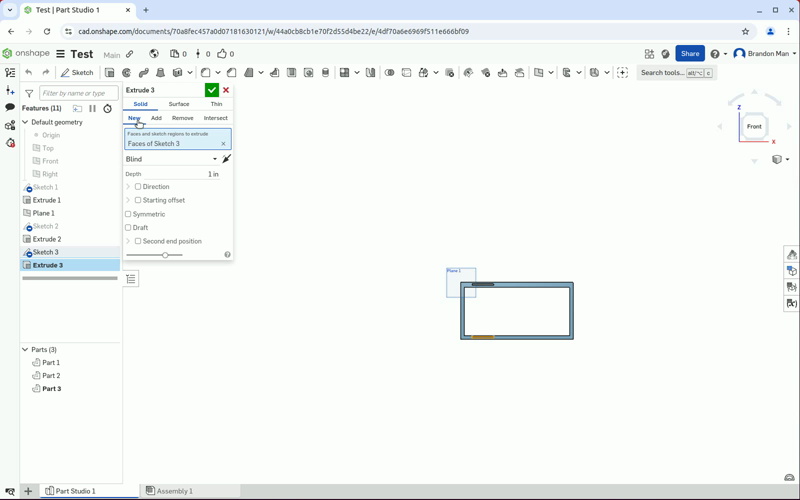
key(tab, 4)
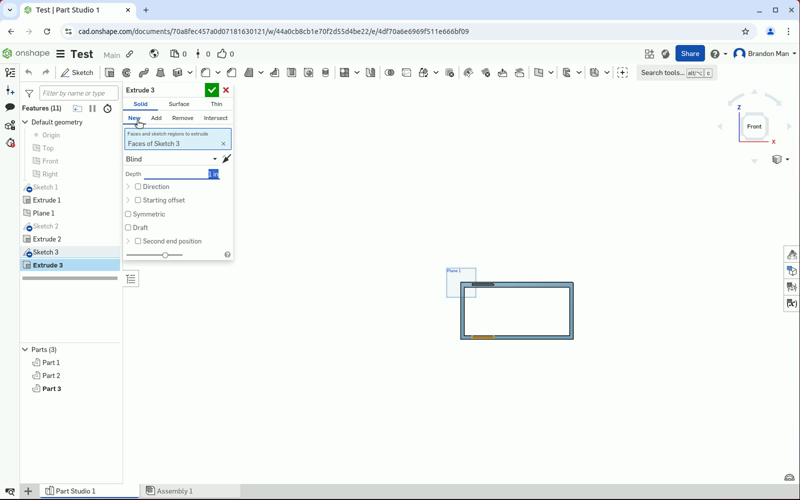
text(0.241)
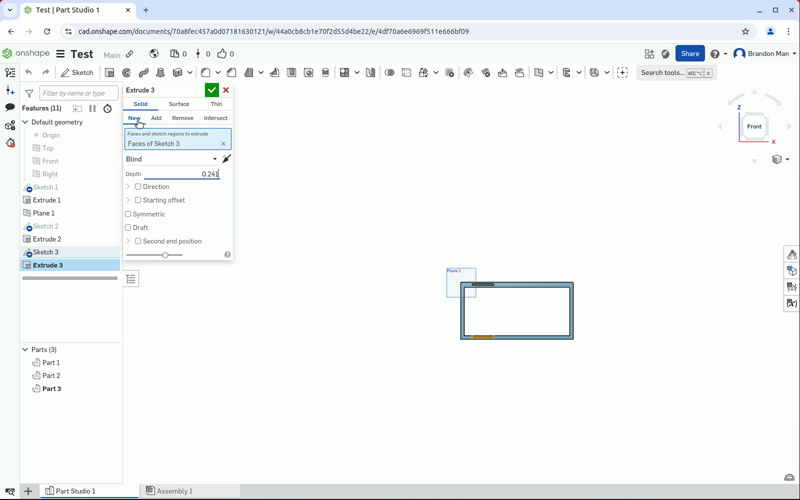
key(enter)
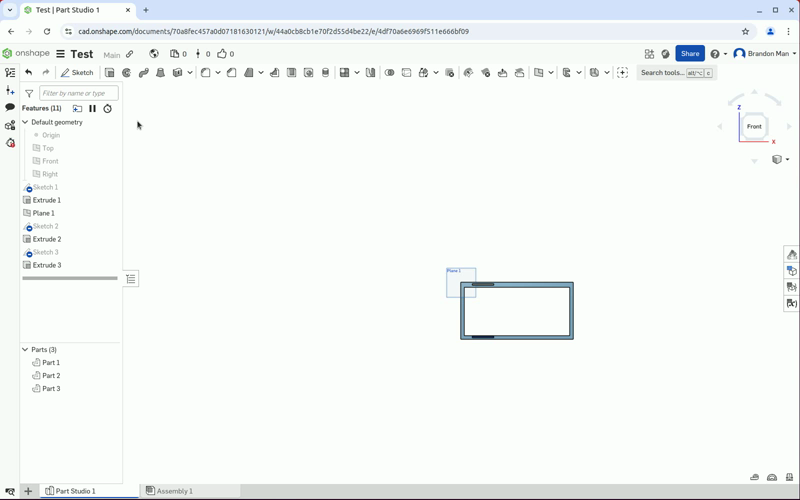
key(shift+h)
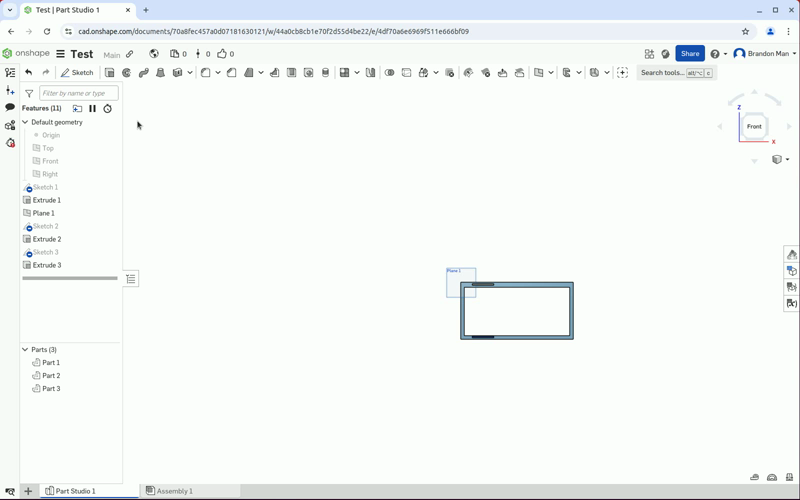
key(shift+h)
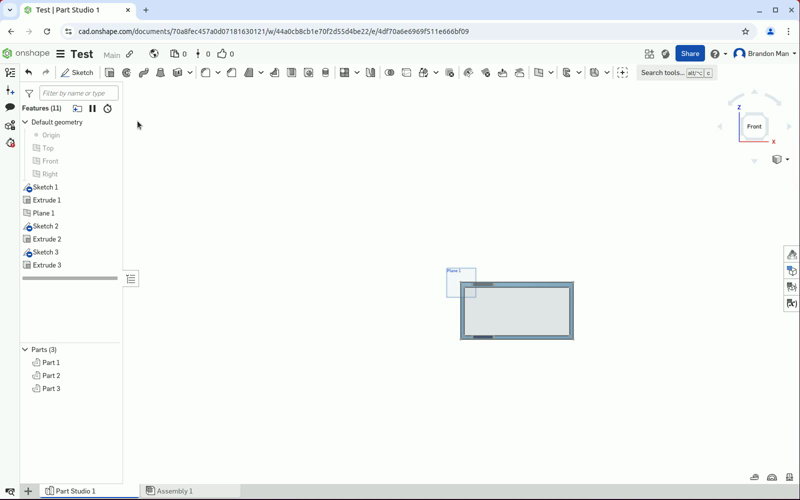
key(shift+7)
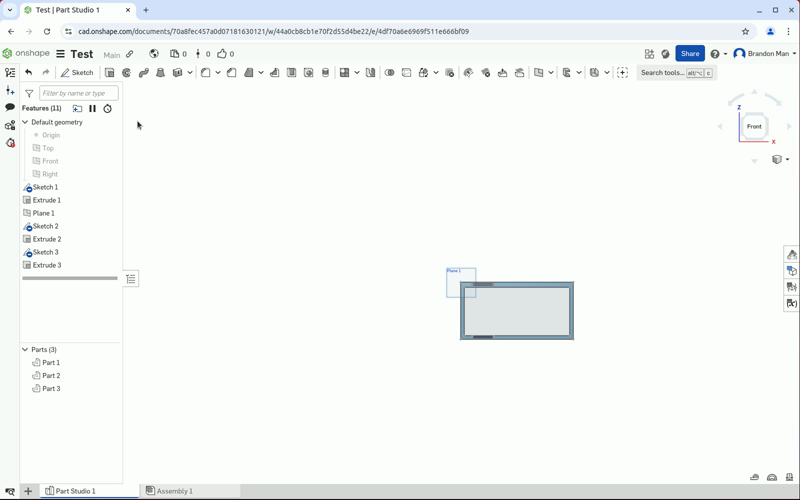
key(left, 2)
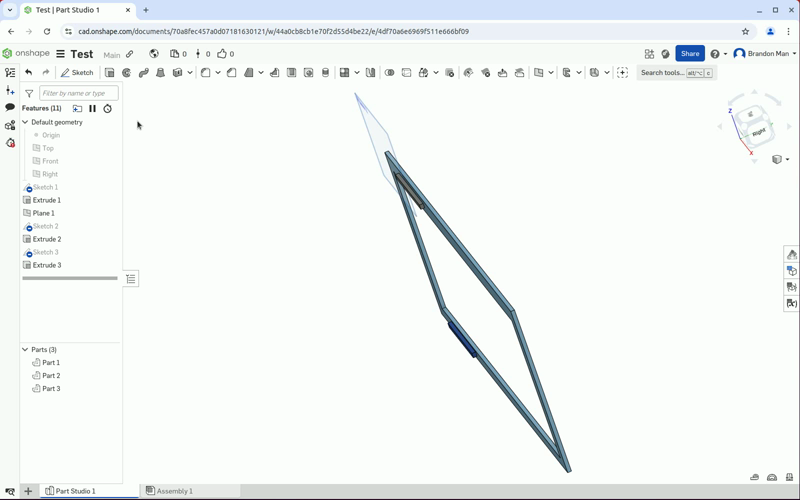
key(down, 2)
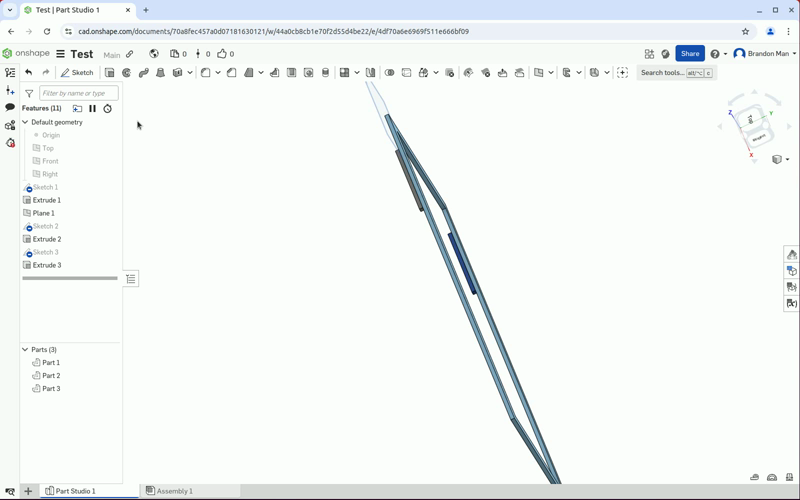
key(up, 2)
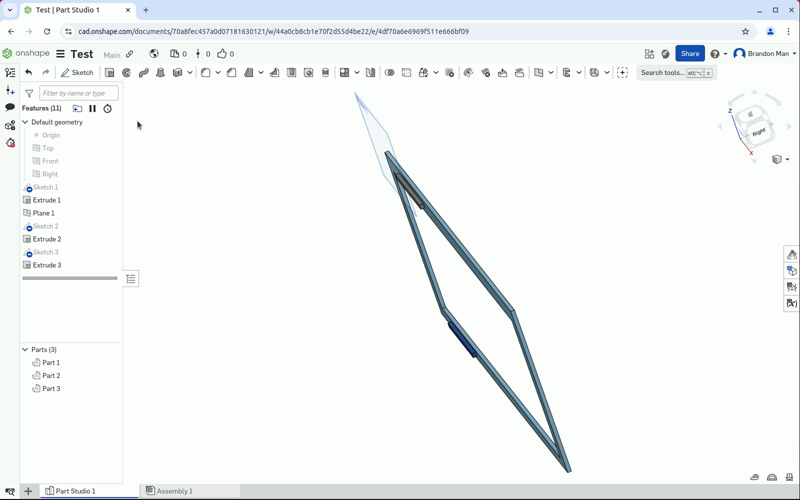
key(right, 2)
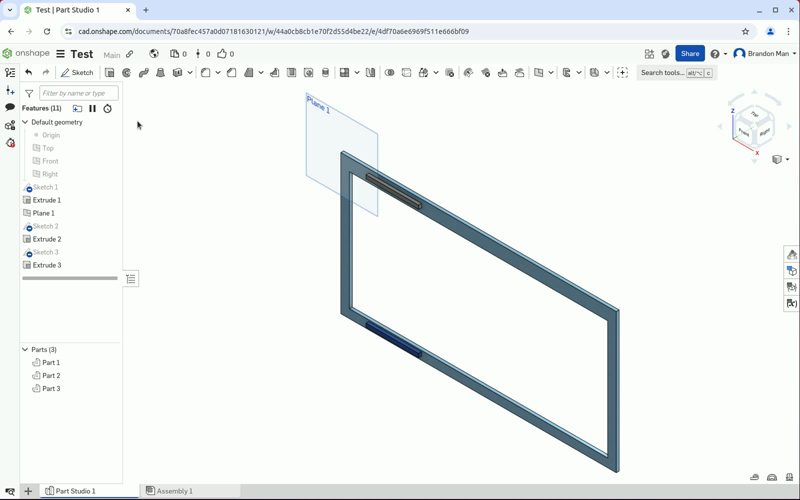
mouse_move(73, 189)
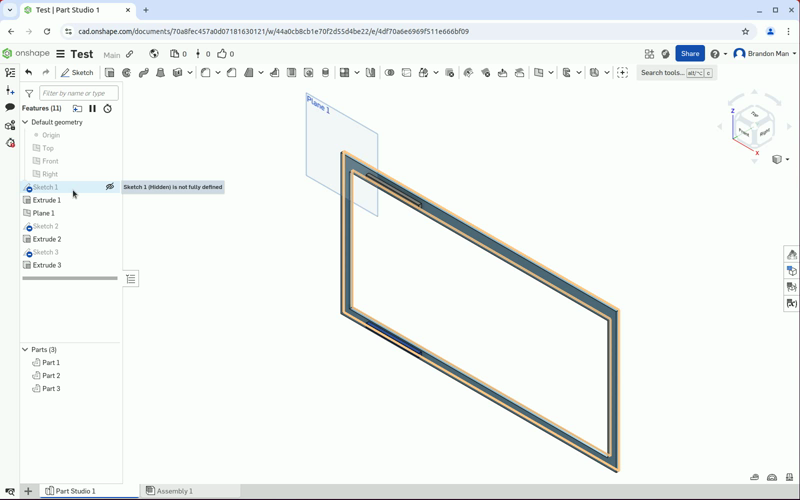
click(73, 189)